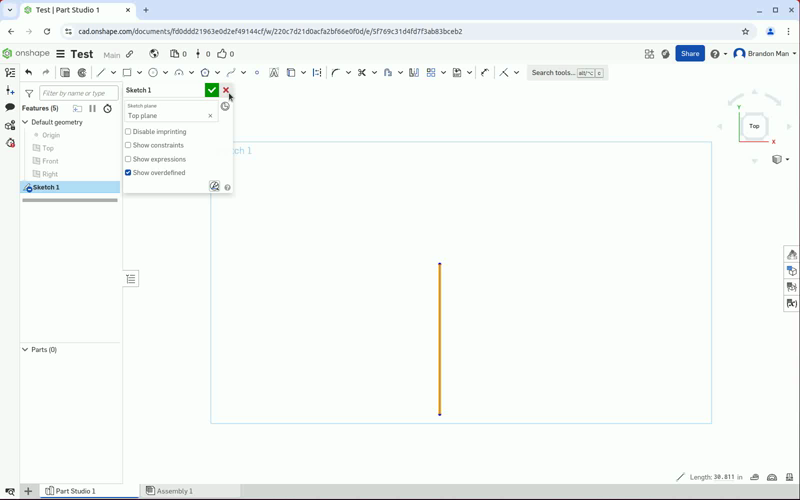
key(shift+h)
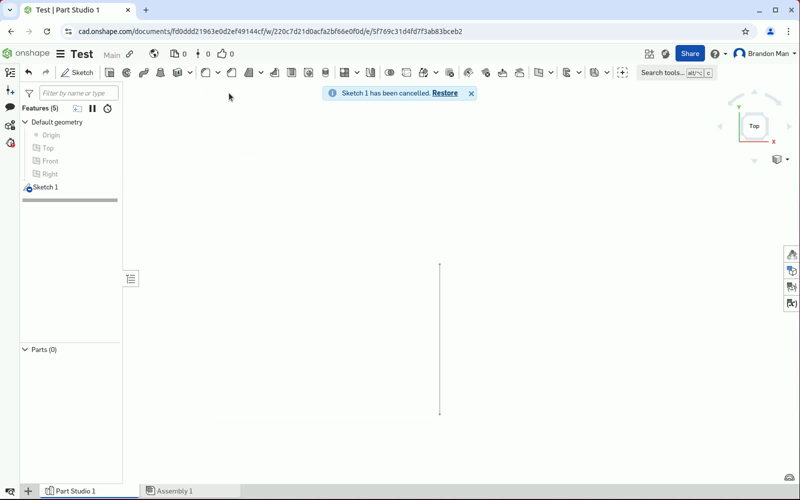
key(shift+s)
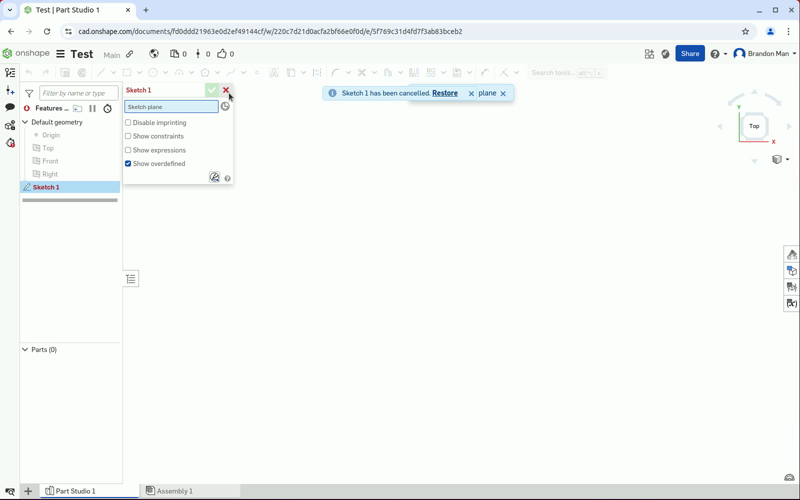
mouse_move(73, 150)
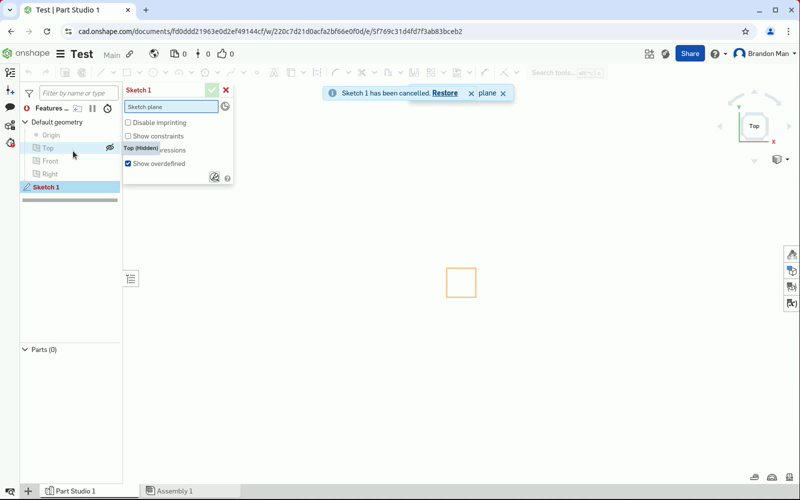
click(73, 150)
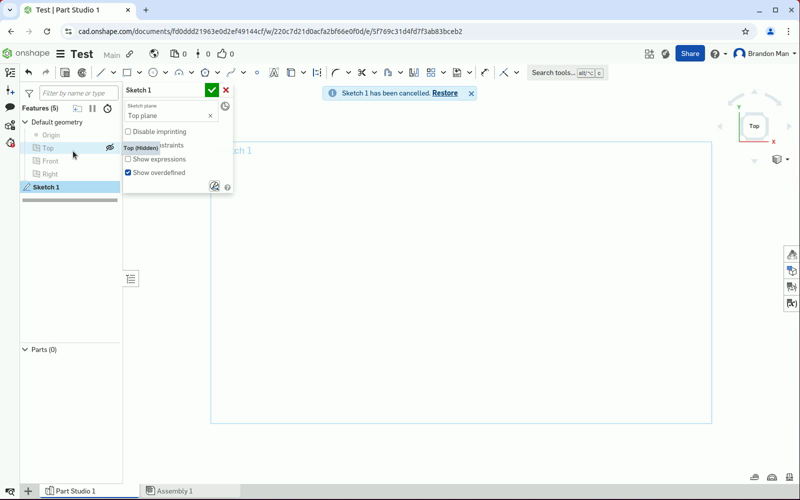
mouse_move(73, 352)
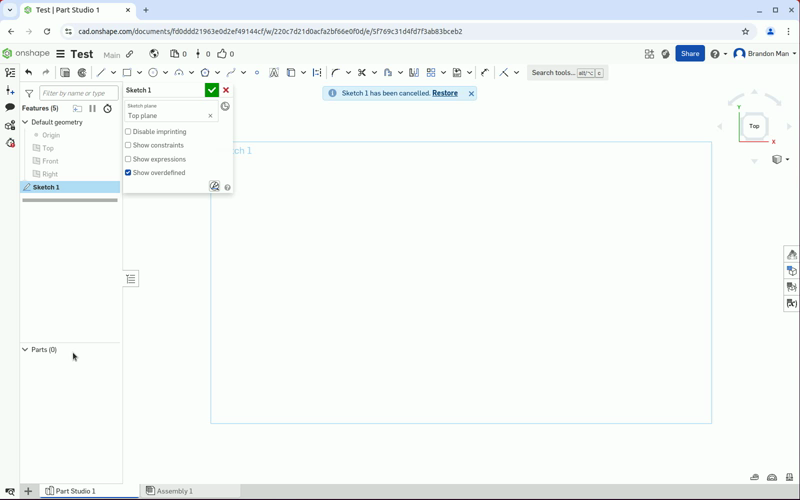
key(y)
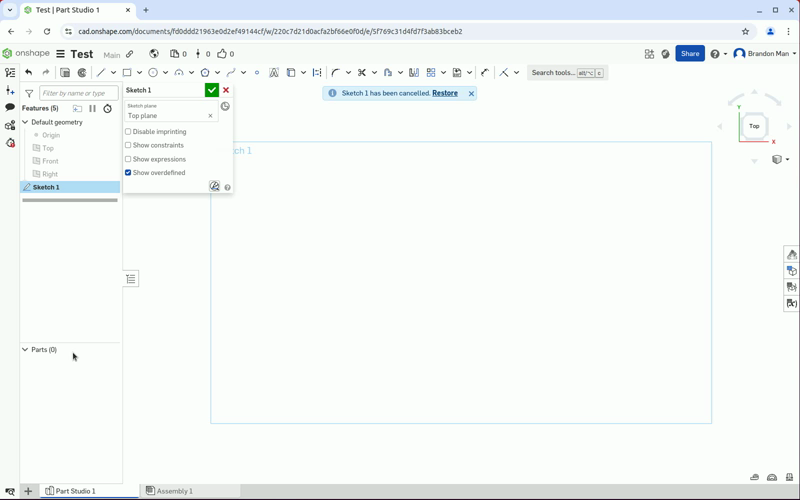
key(l)
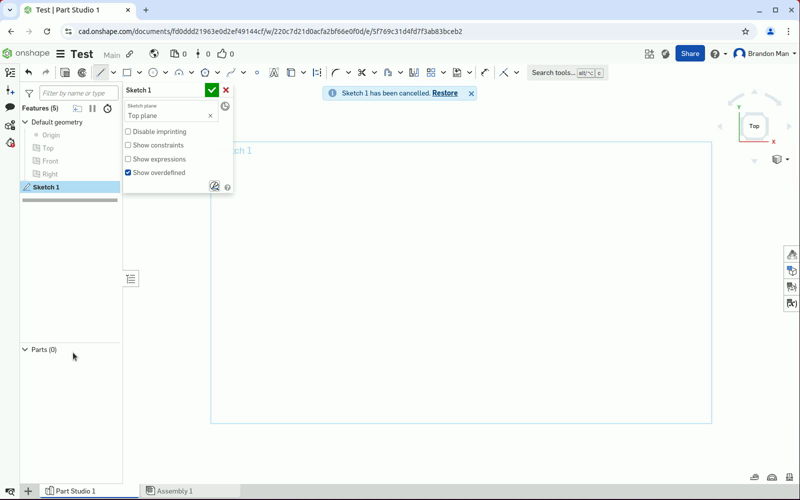
key_down(shift)
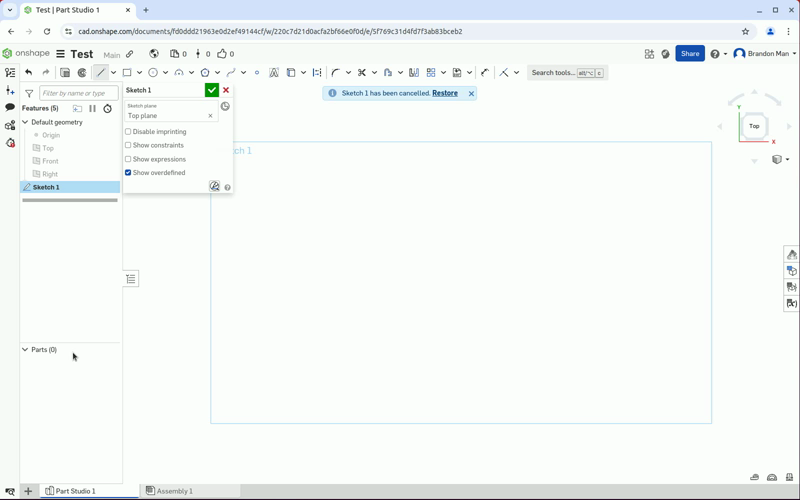
mouse_move(416, 391)
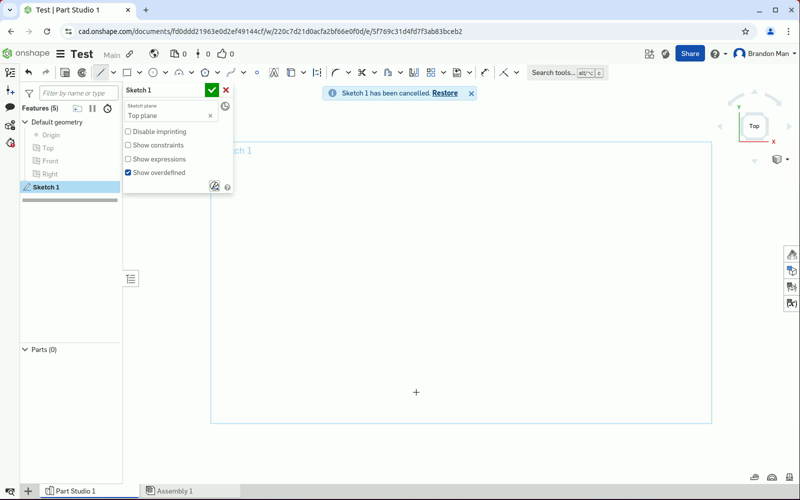
click(416, 391)
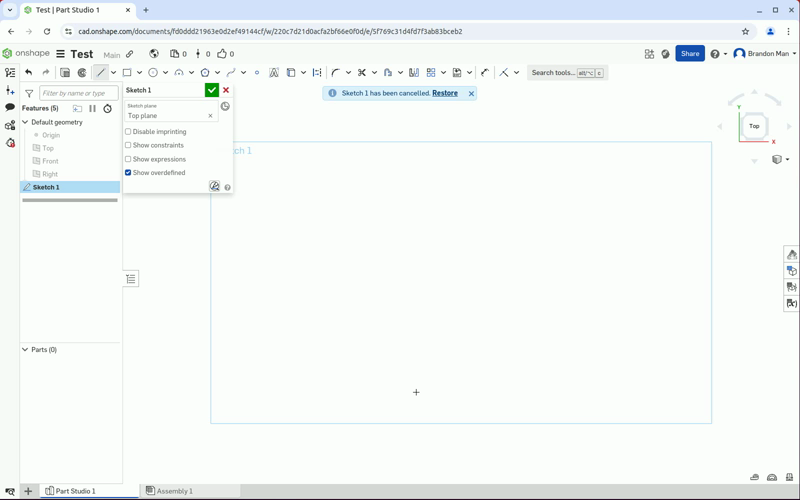
key_up(shift)
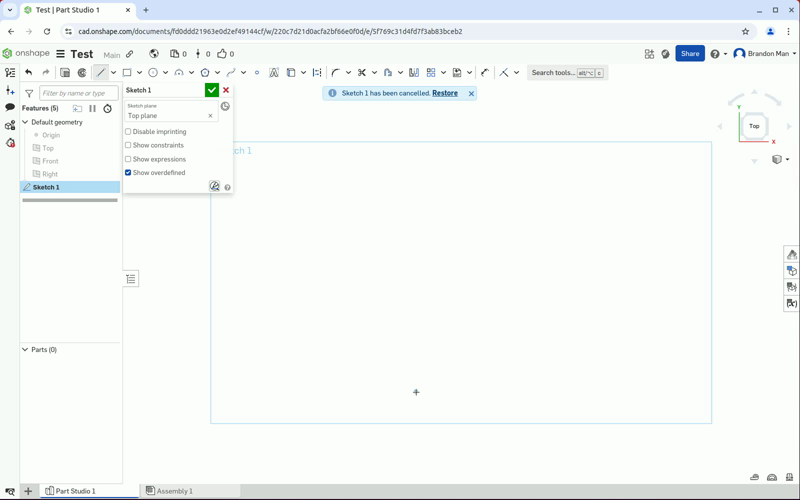
key_down(shift)
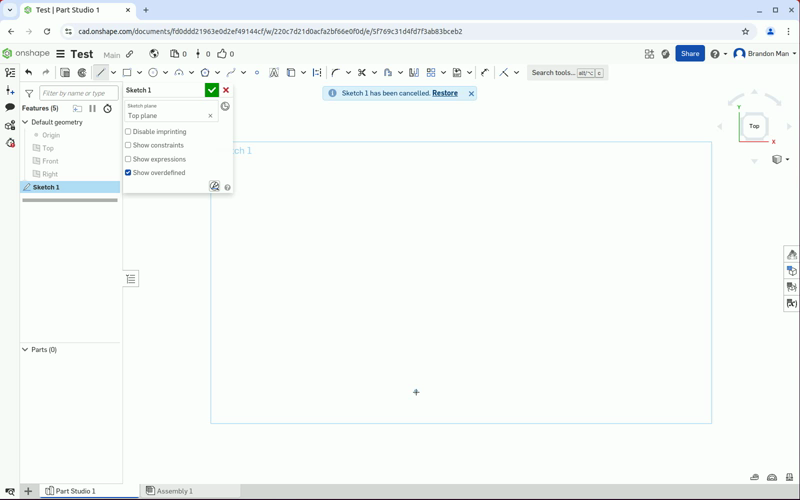
mouse_move(500, 391)
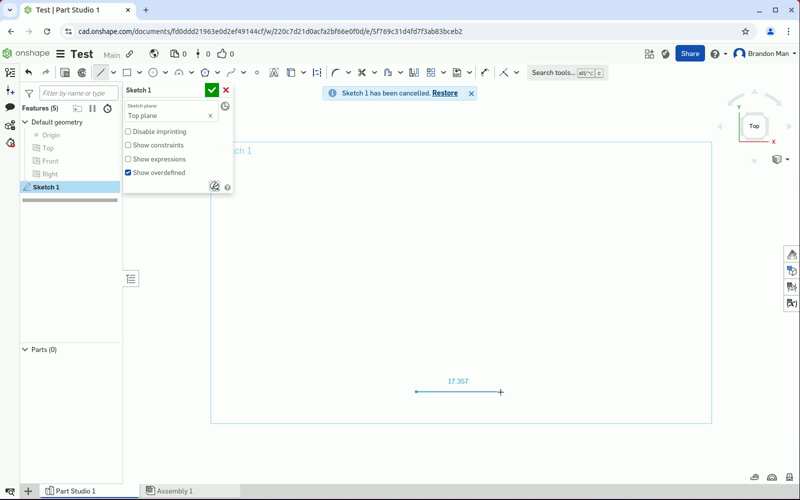
click(500, 391)
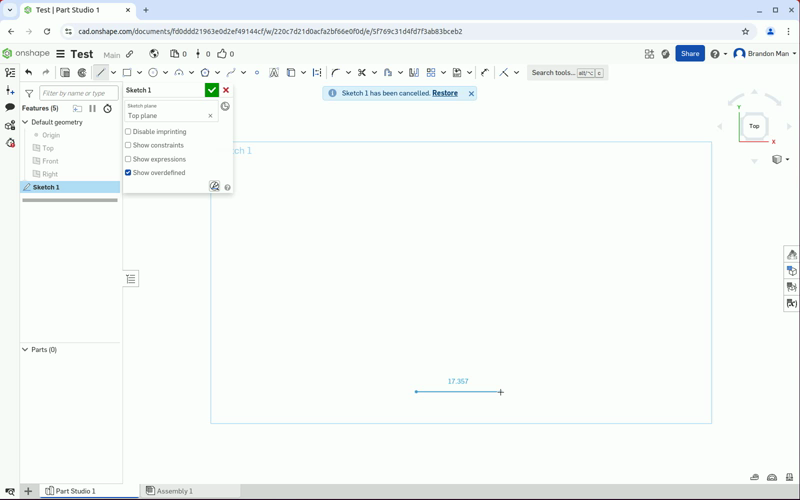
key_up(shift)
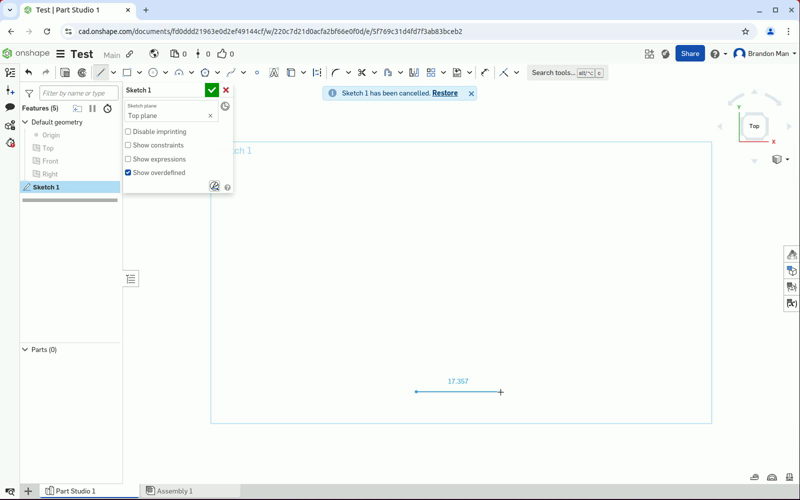
key_down(shift)
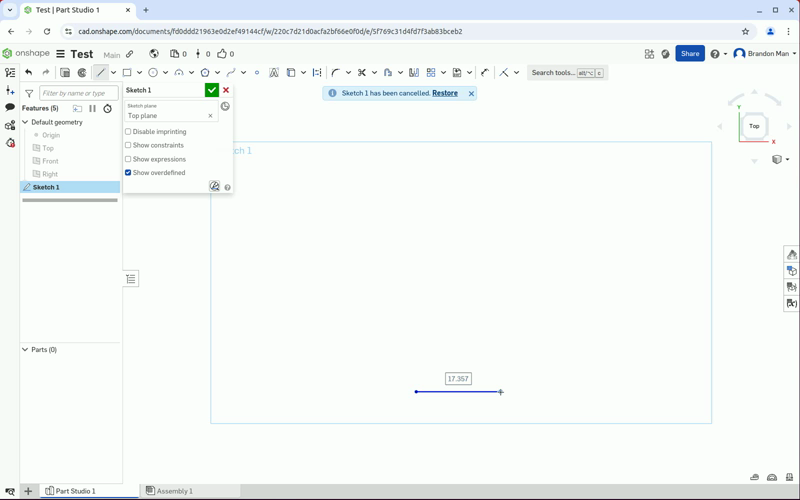
mouse_move(530, 391)
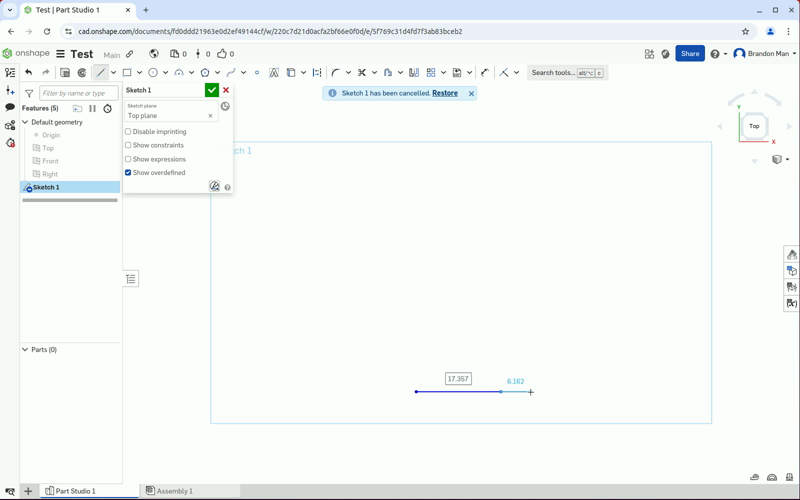
mouse_move(500, 335)
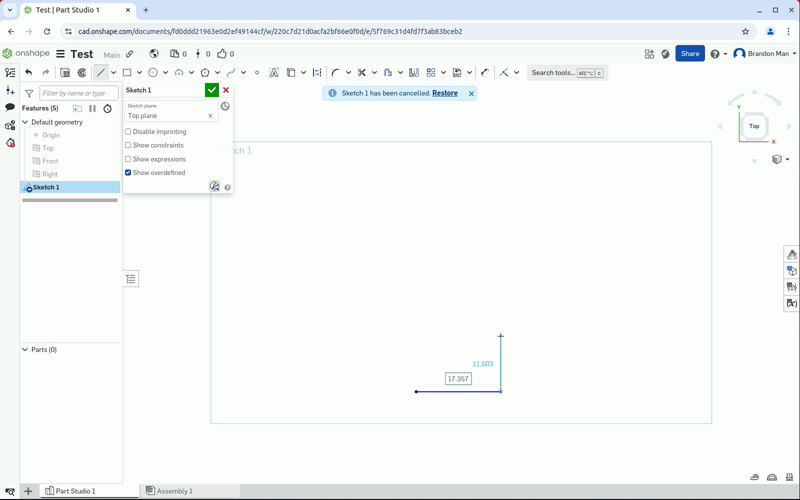
click(500, 335)
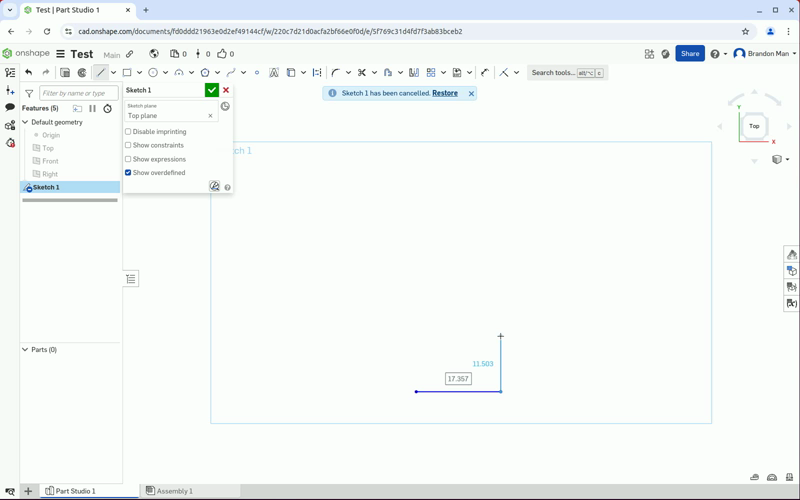
key_up(shift)
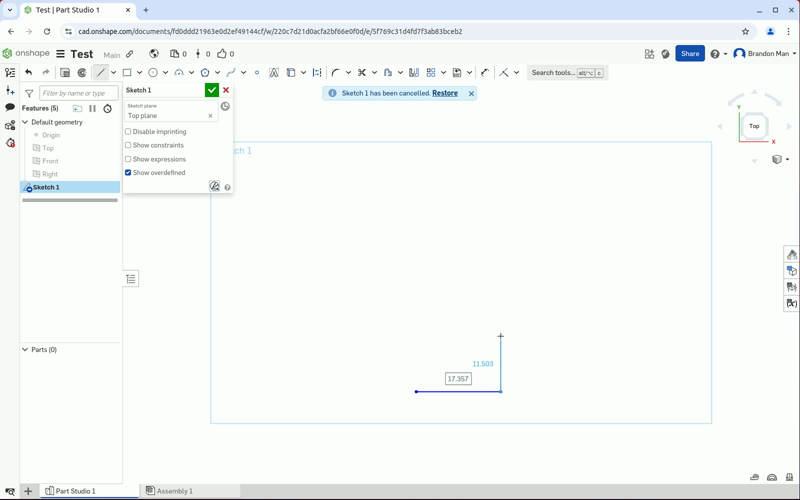
key_down(shift)
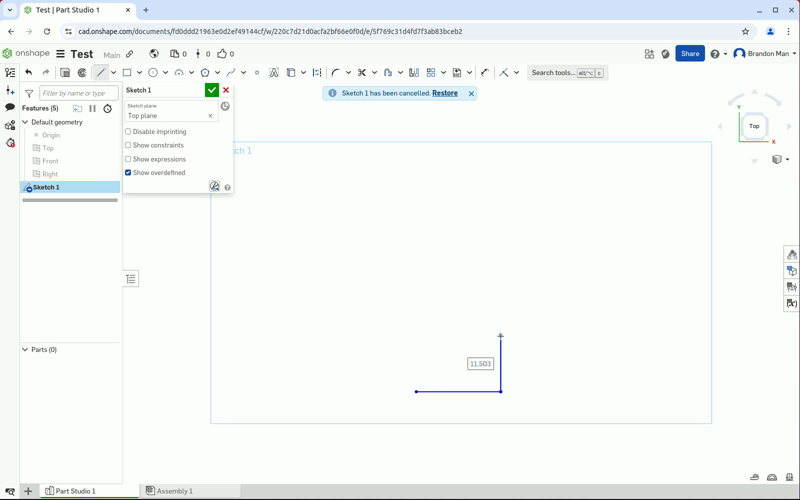
mouse_move(530, 335)
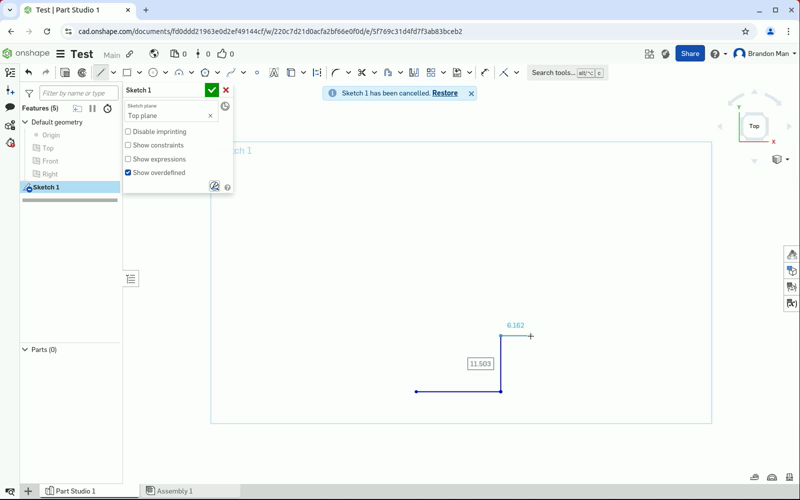
mouse_move(500, 280)
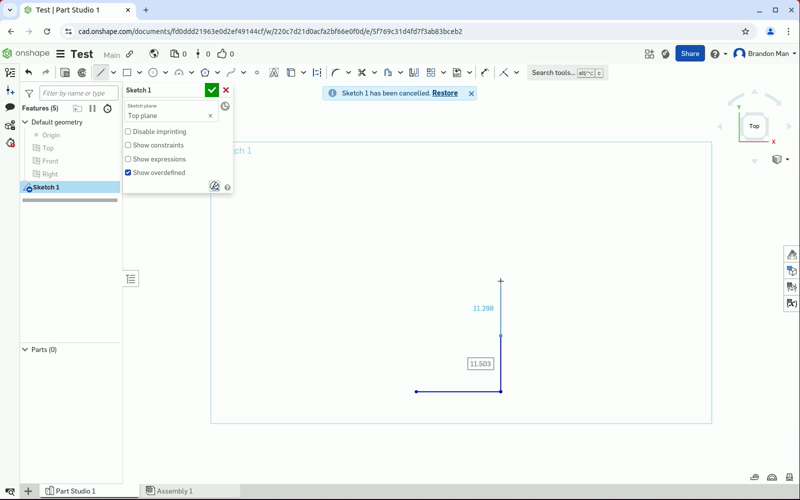
click(500, 280)
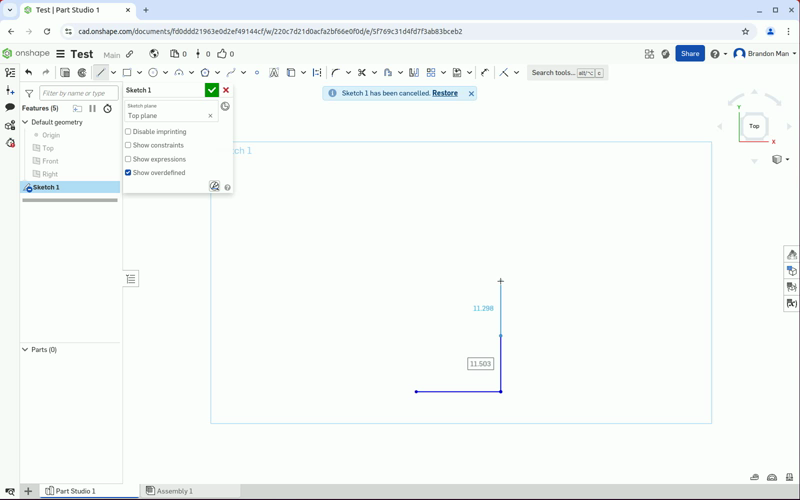
key_up(shift)
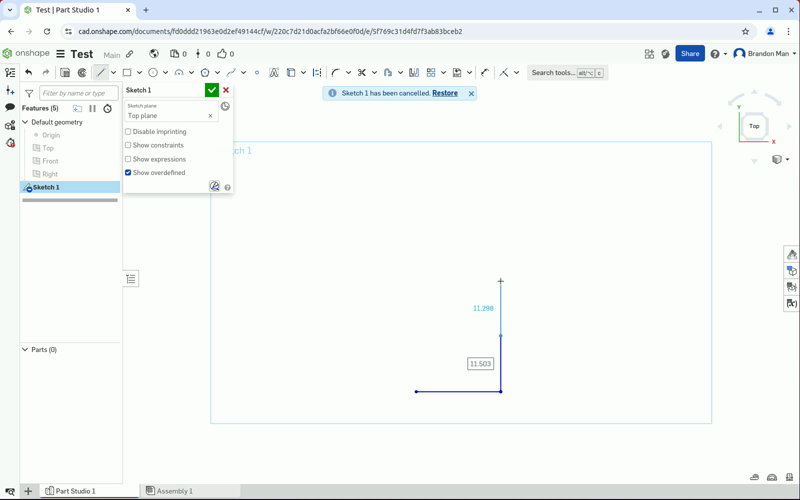
key(esc)
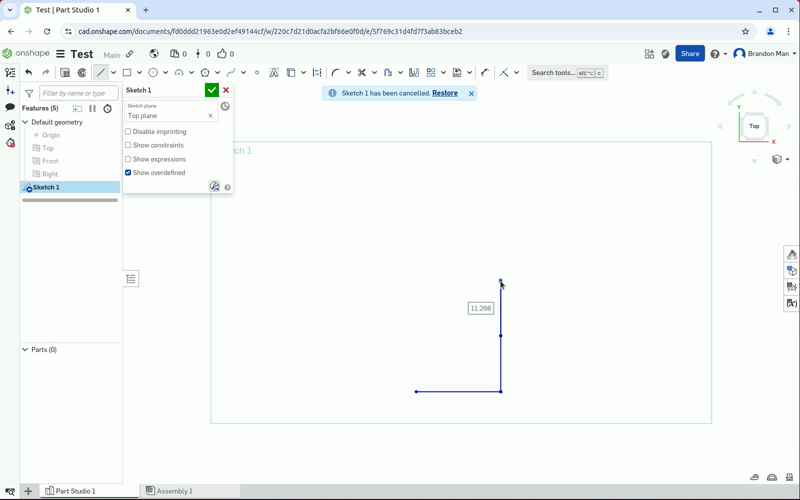
key(a)
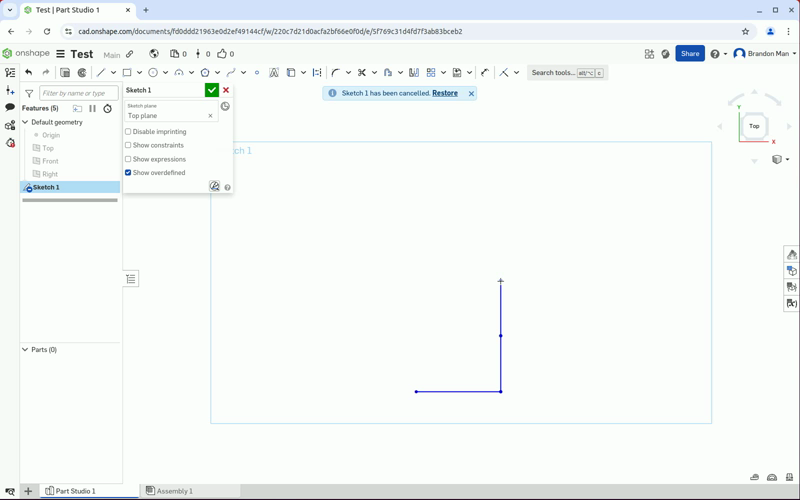
mouse_move(500, 280)
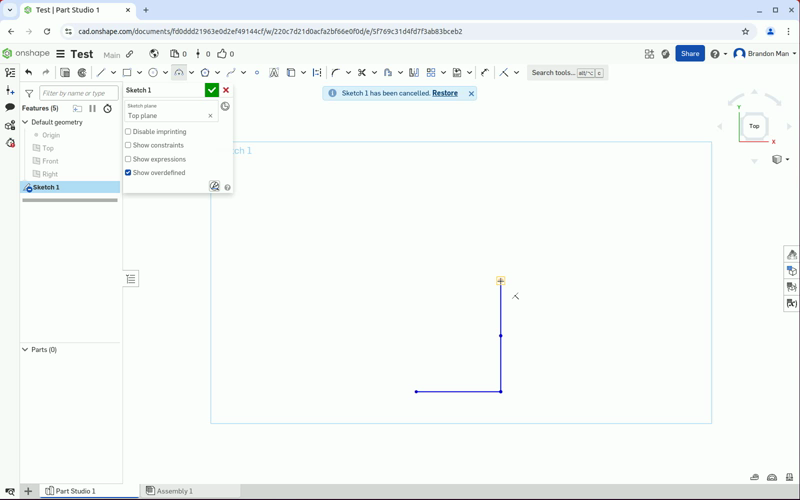
click(500, 280)
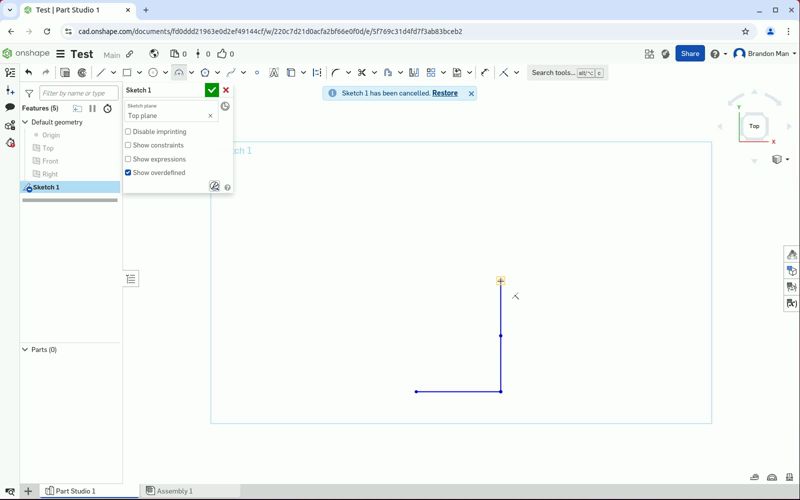
key_down(shift)
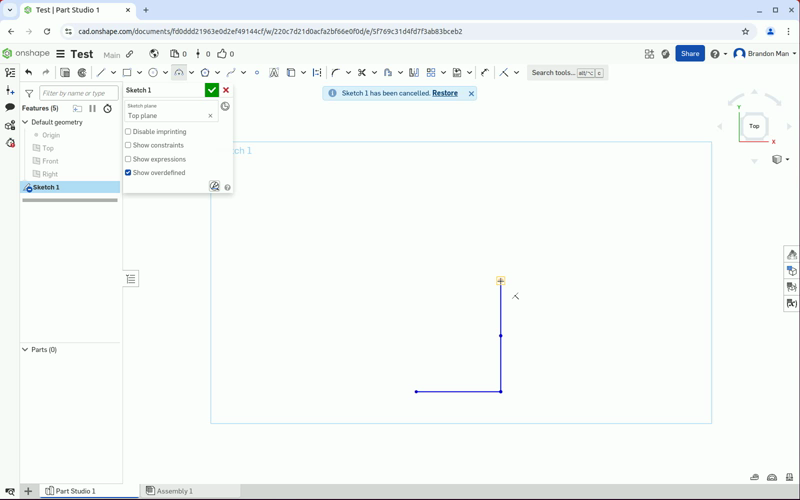
mouse_move(416, 280)
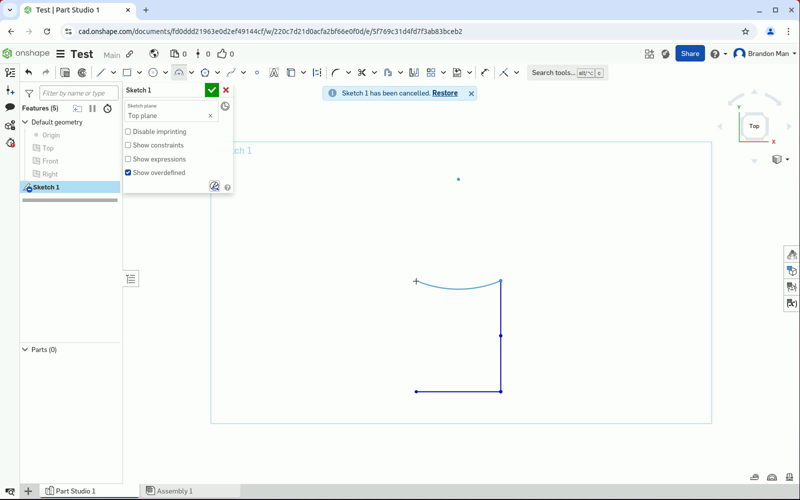
click(416, 280)
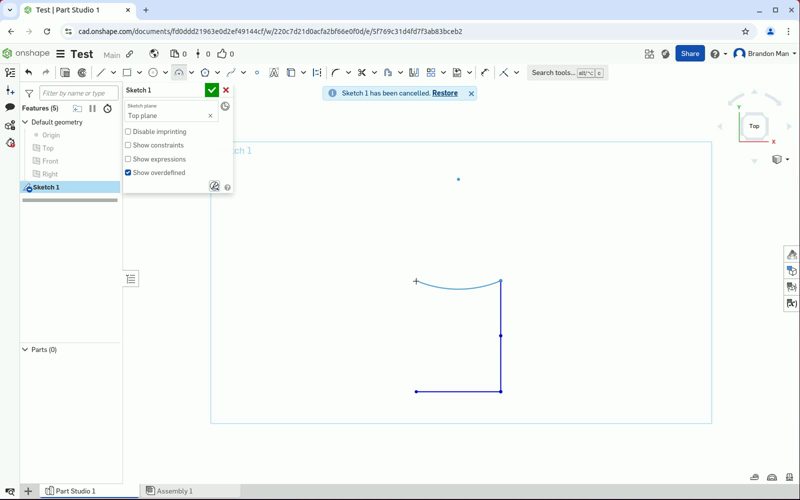
mouse_move(458, 322)
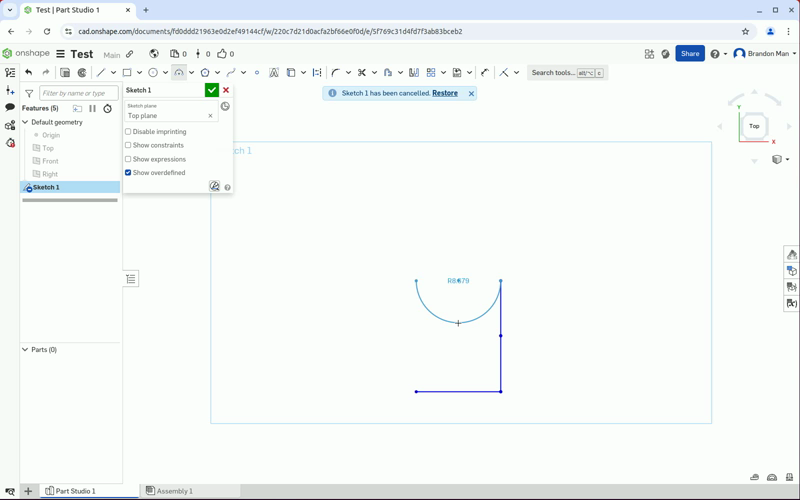
click(458, 322)
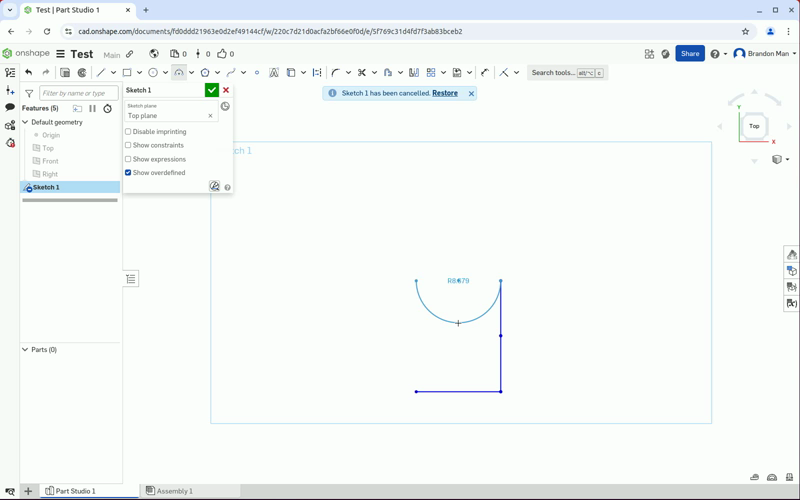
key_up(shift)
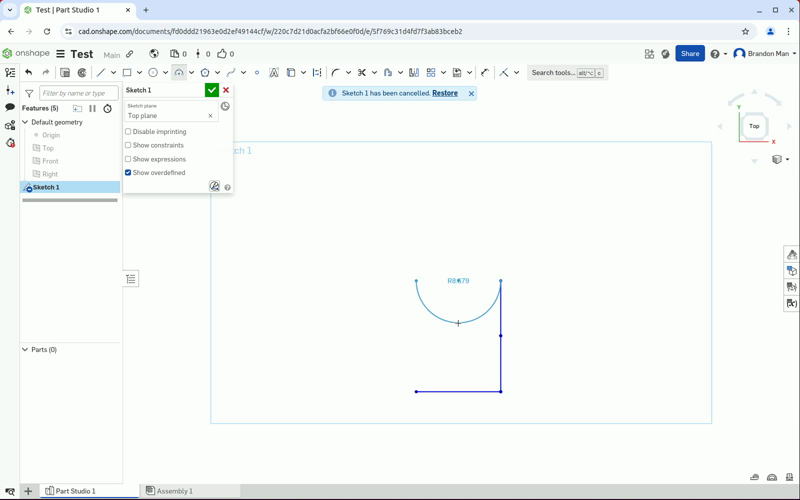
key(esc)
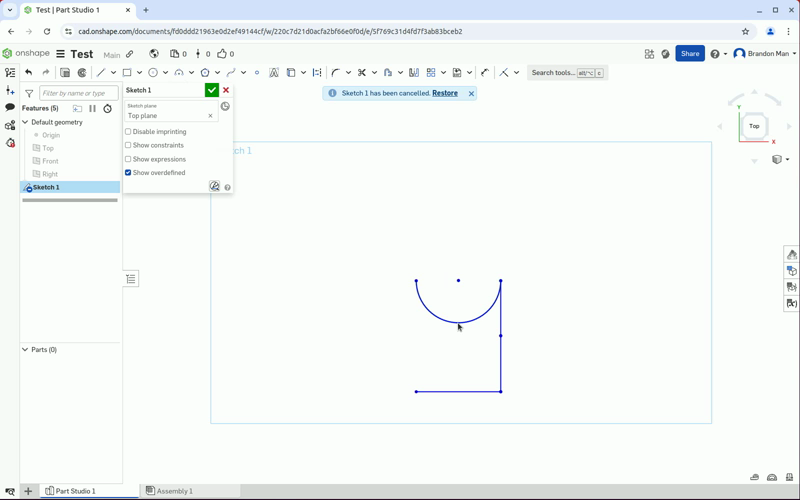
key(l)
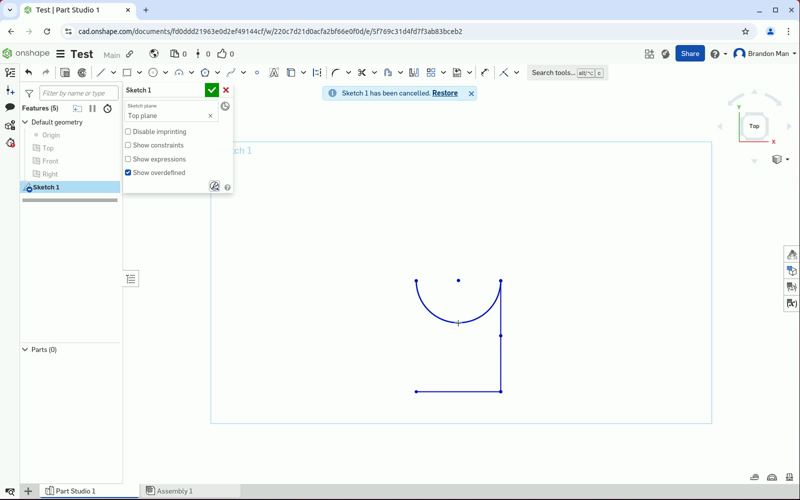
mouse_move(416, 280)
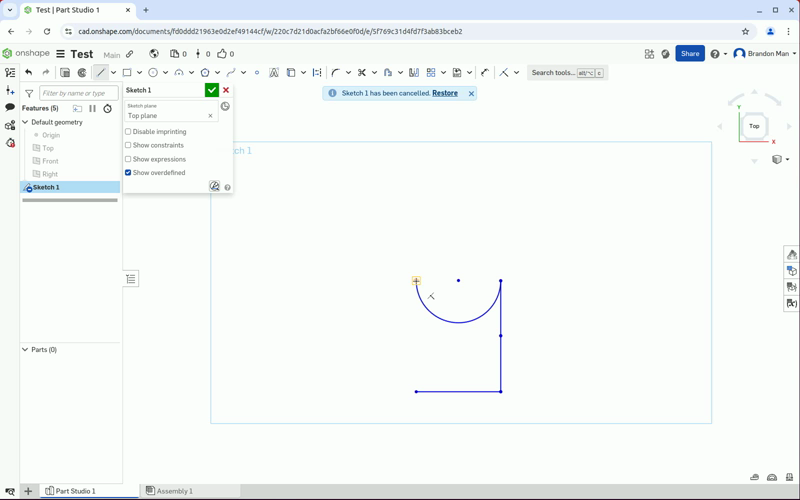
click(416, 280)
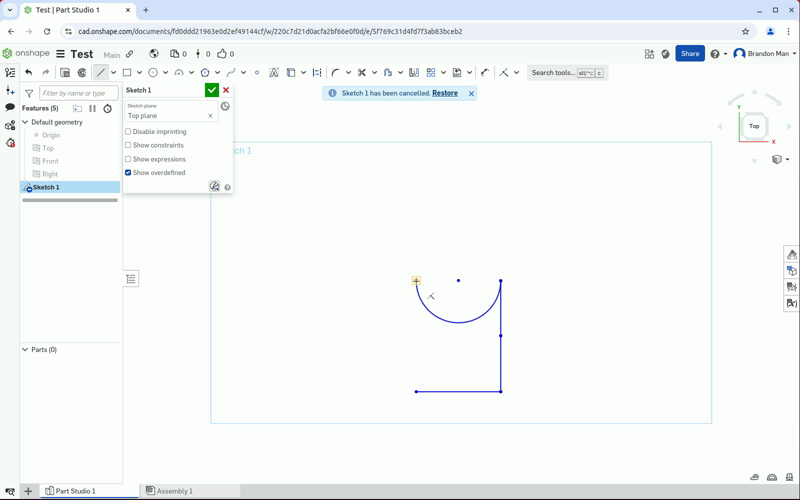
key_down(shift)
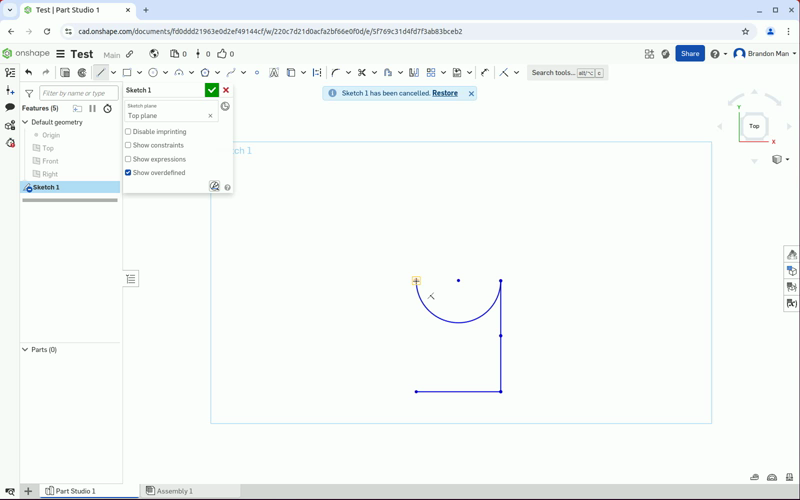
mouse_move(416, 391)
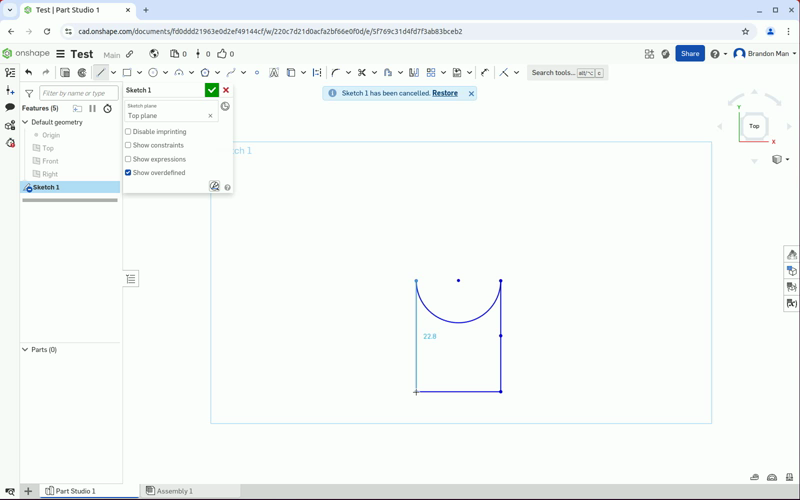
key_up(shift)
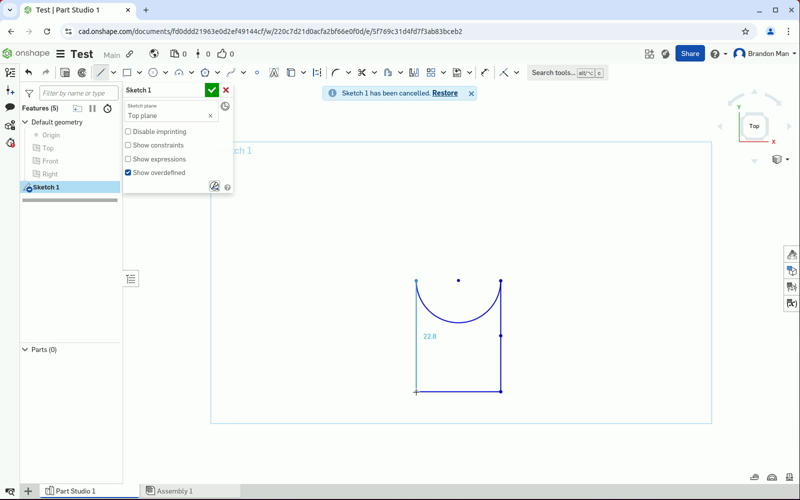
click(416, 391)
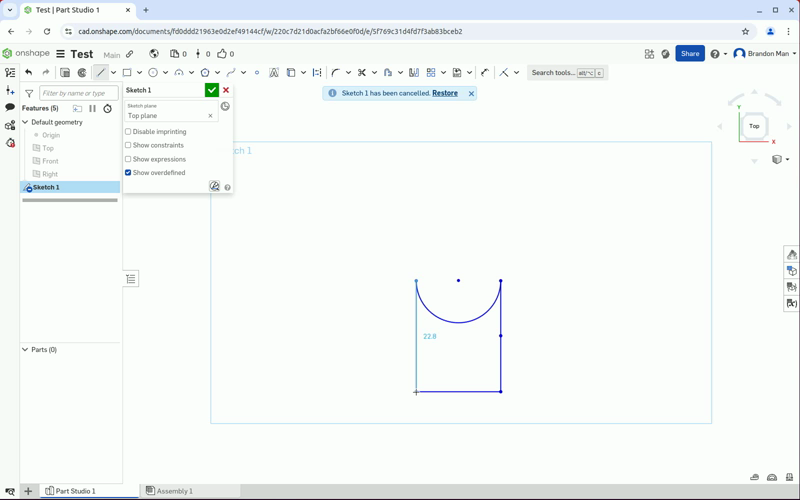
key(esc)
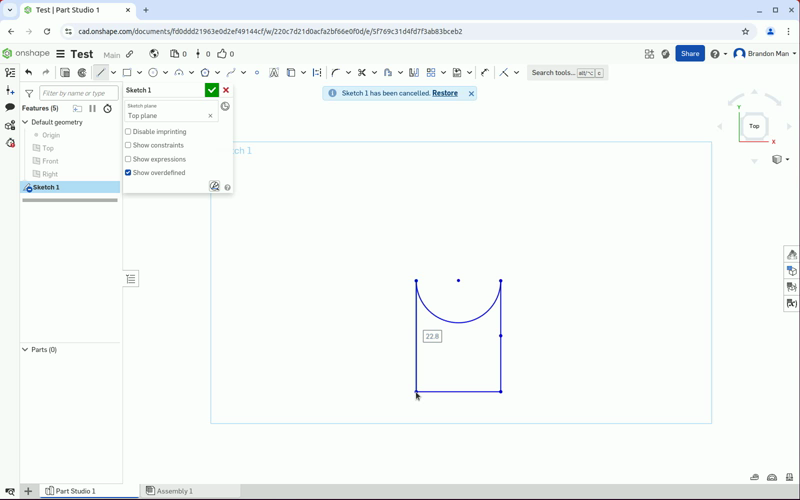
key(c)
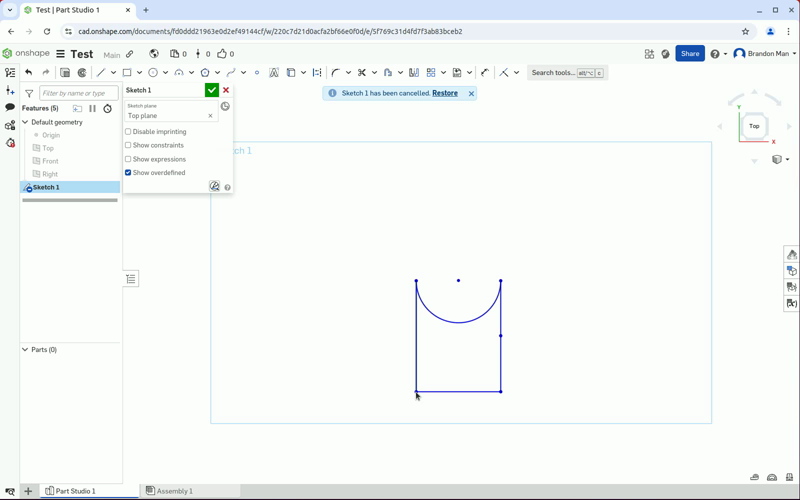
key_down(shift)
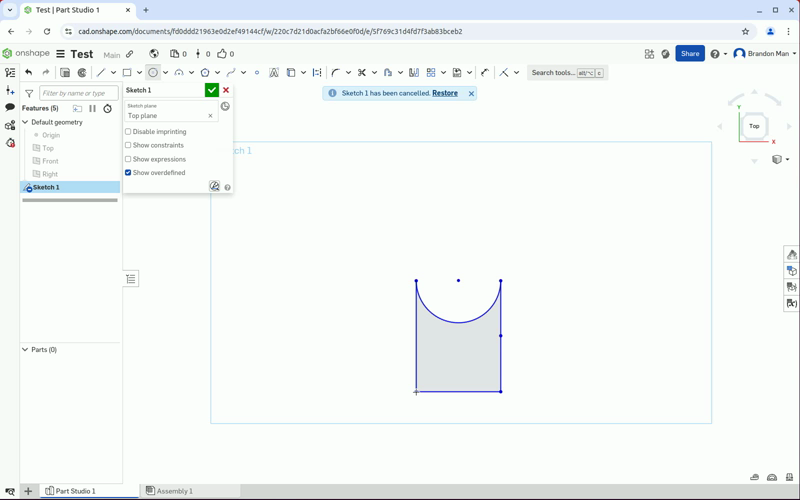
mouse_move(457, 355)
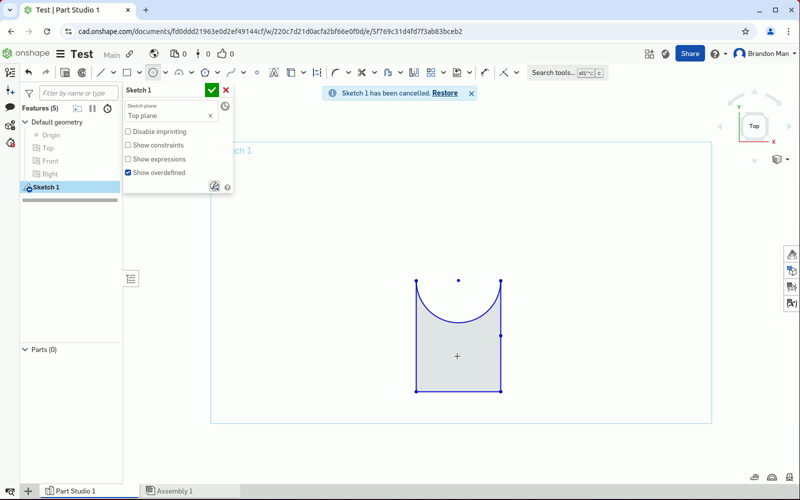
click(457, 355)
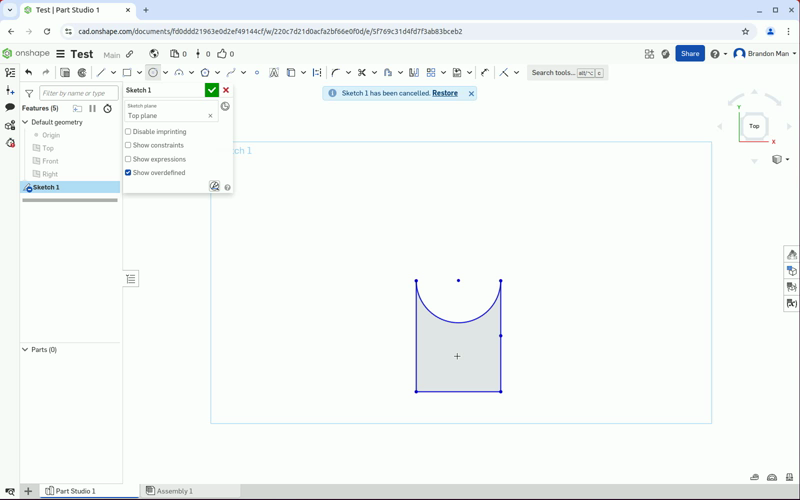
key_up(shift)
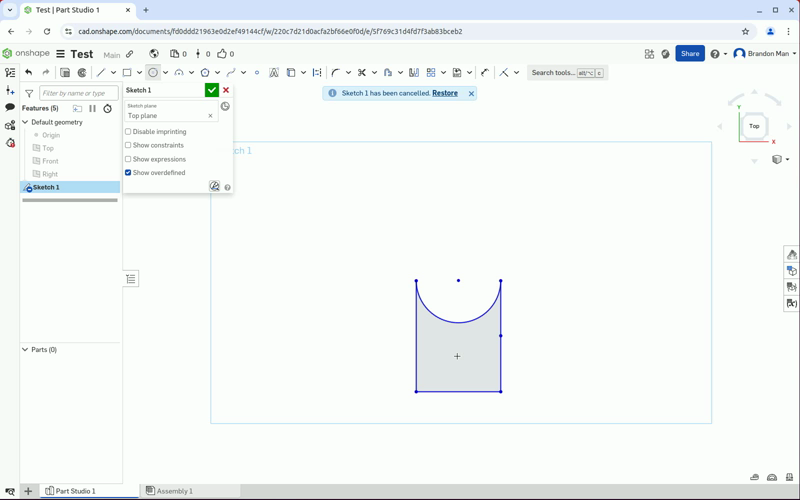
mouse_move(486, 355)
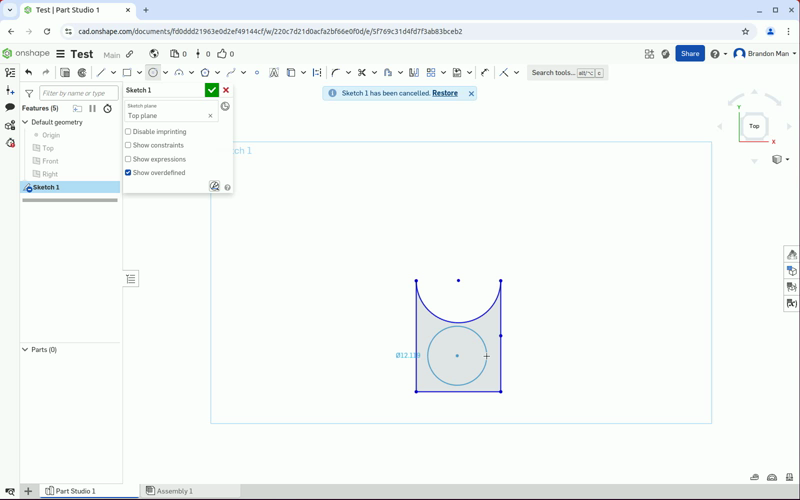
click(486, 355)
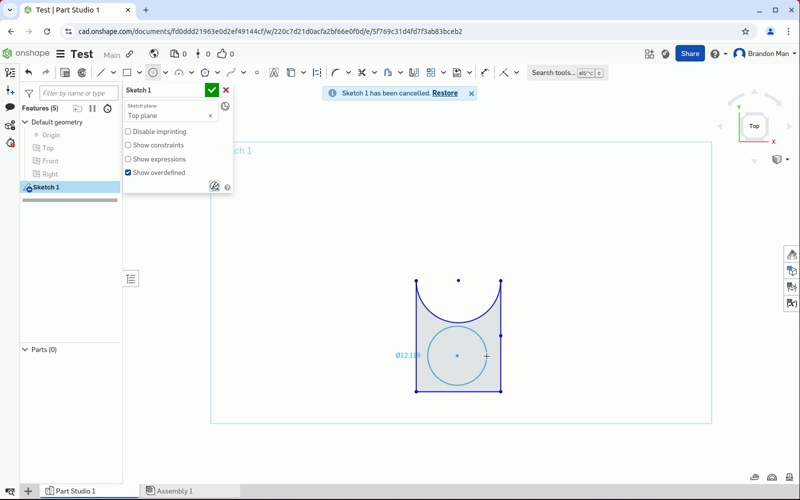
key(esc)
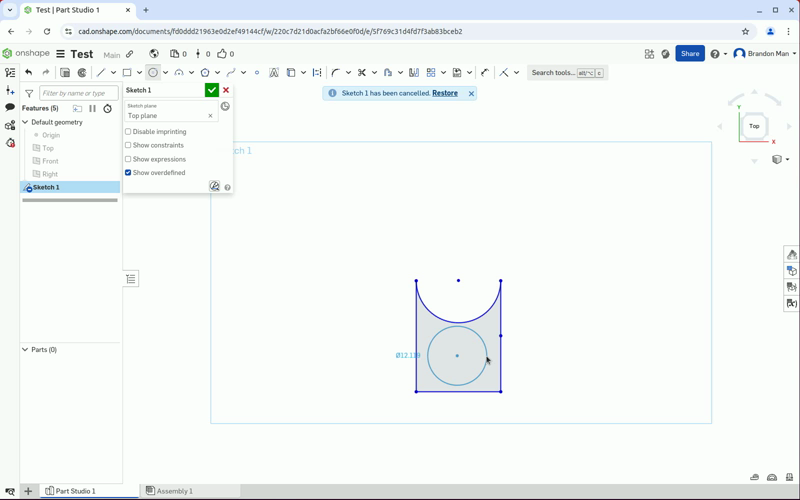
mouse_move(494, 310)
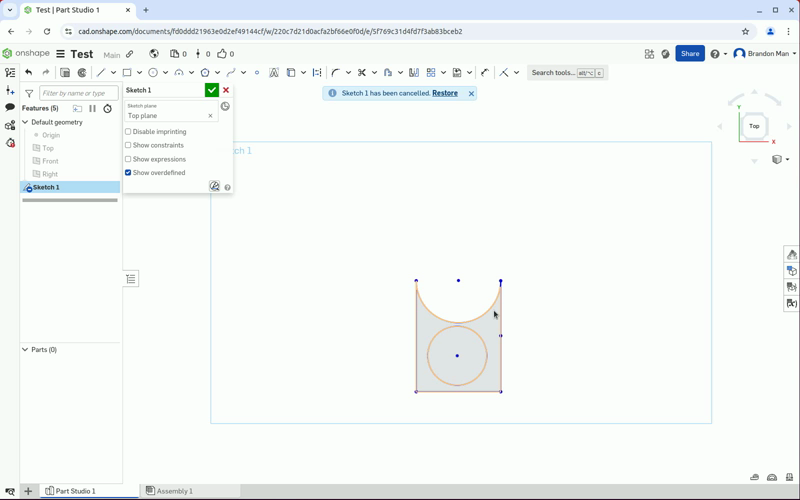
click(494, 310)
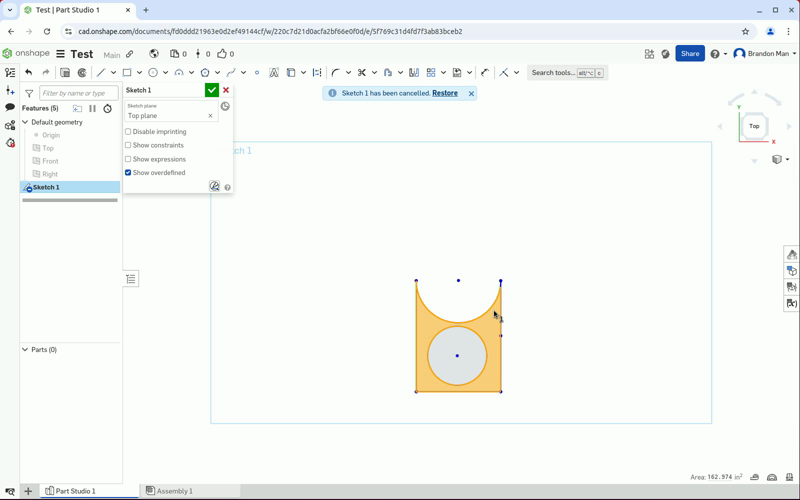
mouse_move(73, 352)
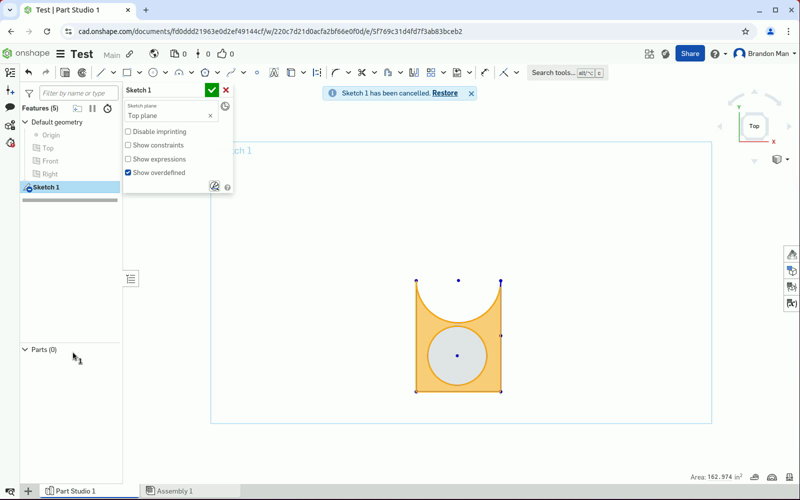
key(shift+y)
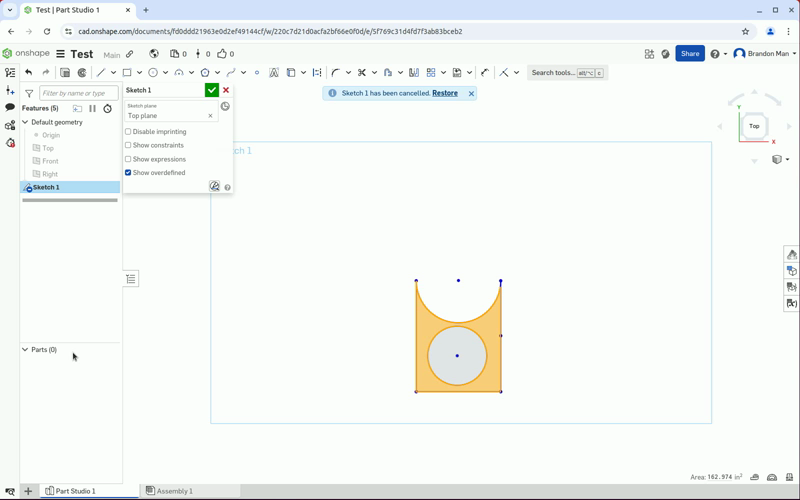
key(shift+e)
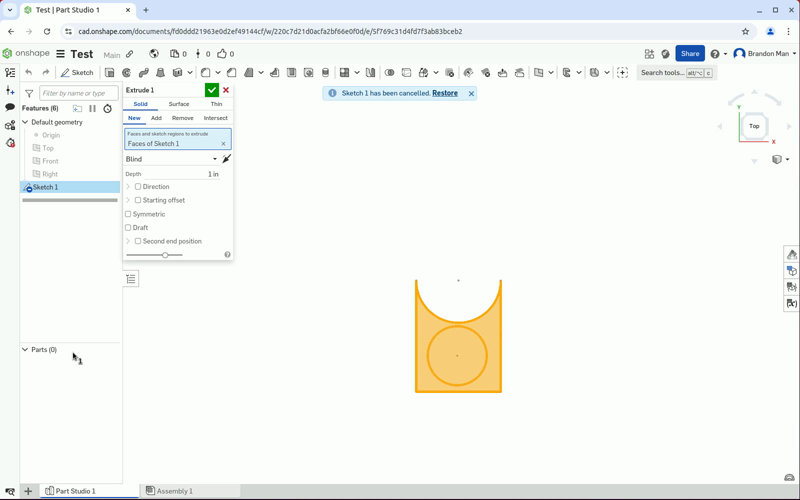
mouse_move(143, 106)
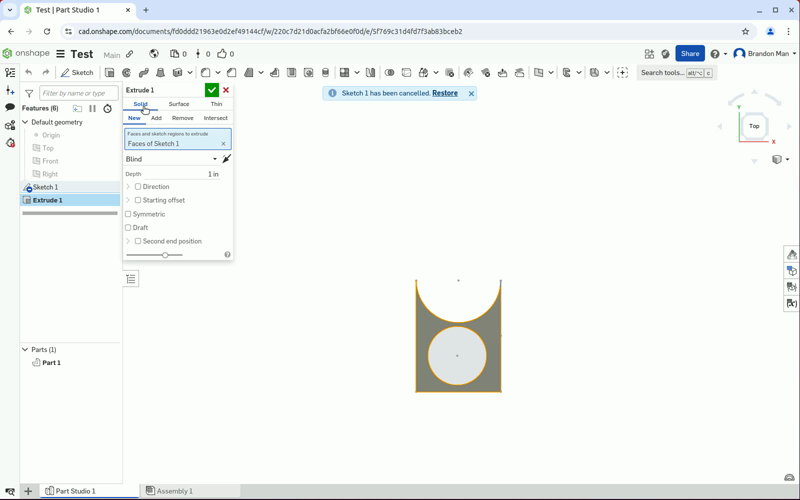
click(143, 106)
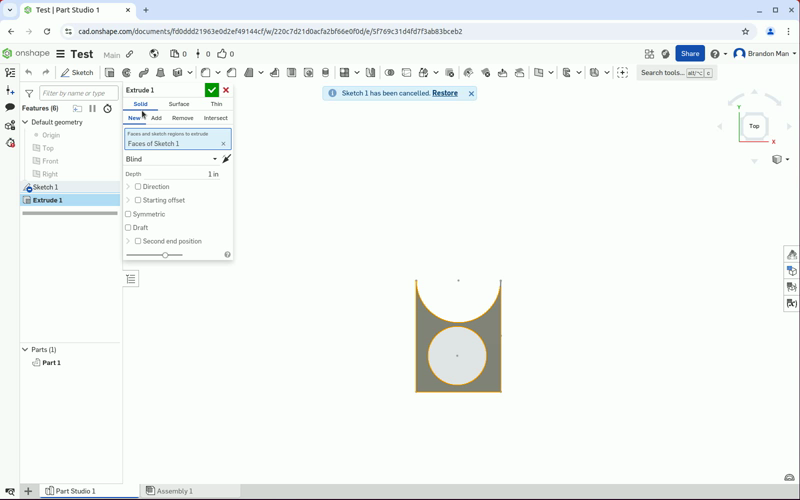
mouse_move(137, 120)
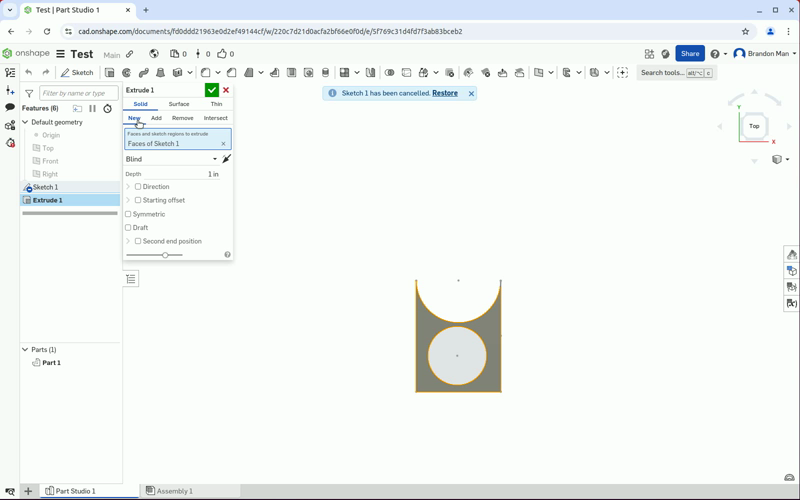
click(137, 120)
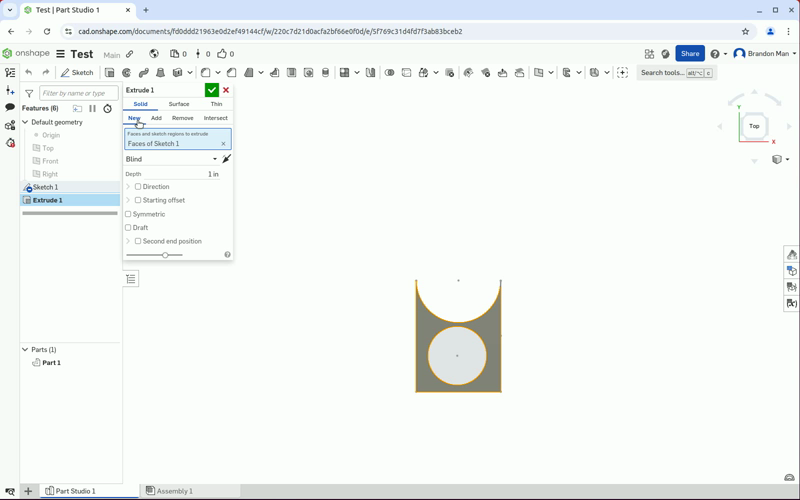
key(tab, 4)
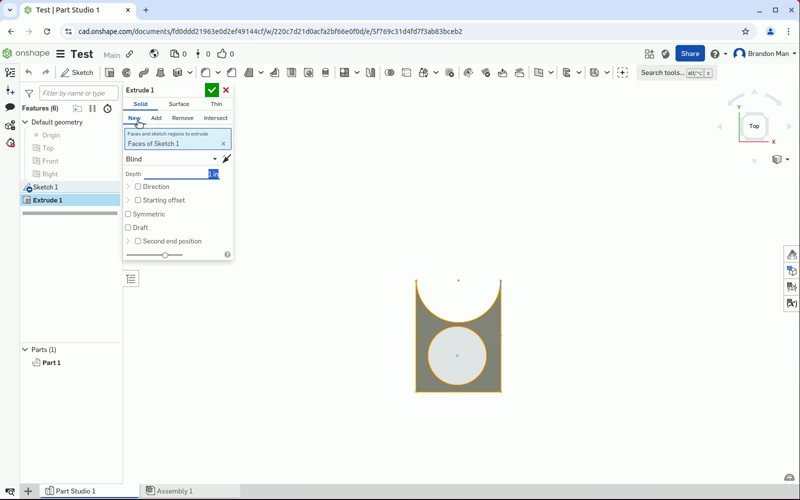
text(3.129)
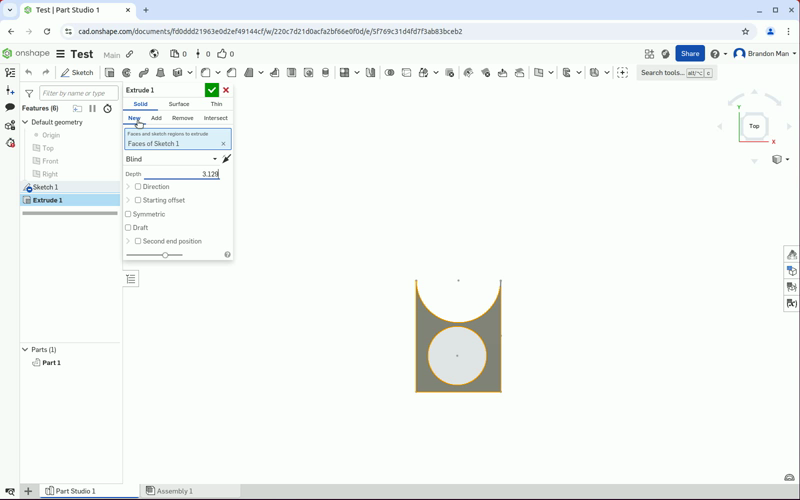
key(enter)
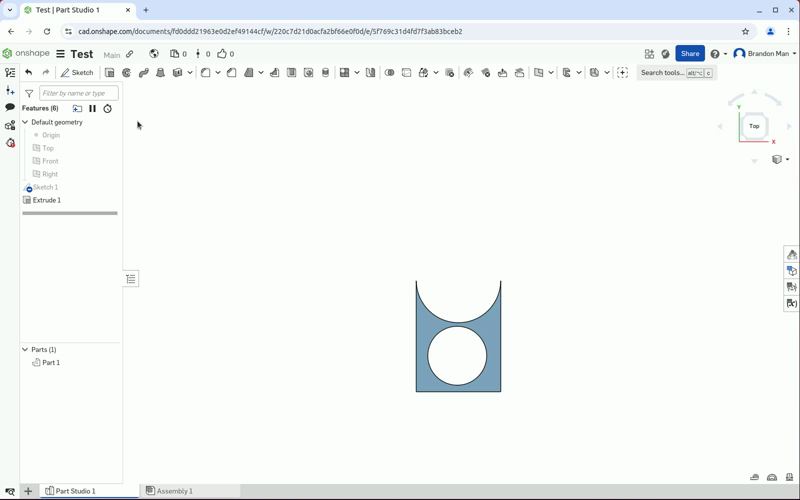
key(shift+h)
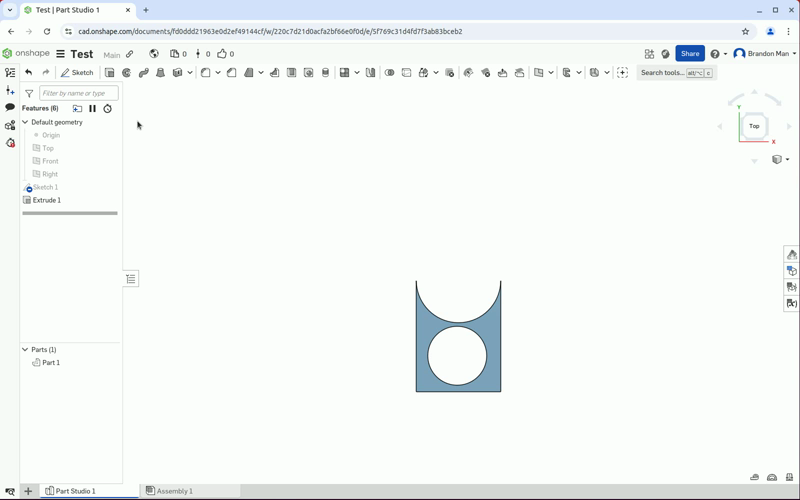
key(shift+h)
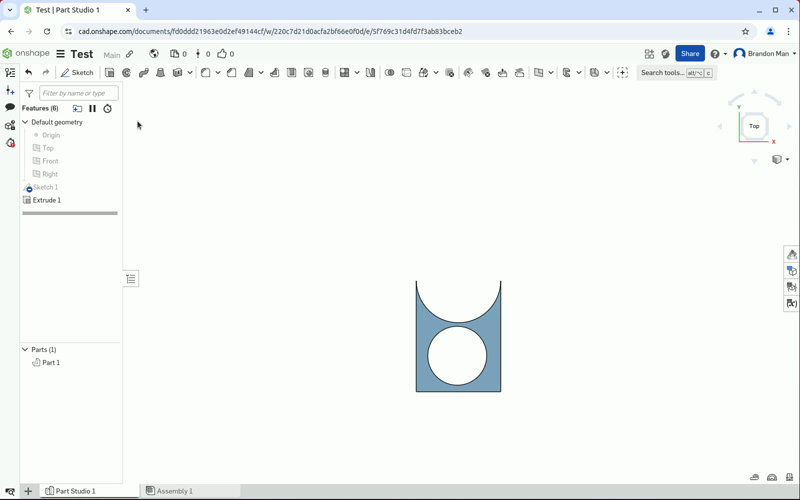
mouse_move(73, 189)
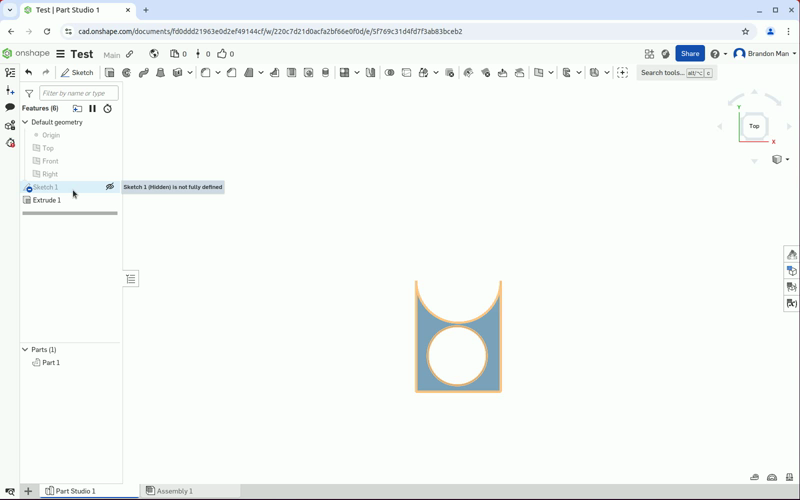
click(73, 189)
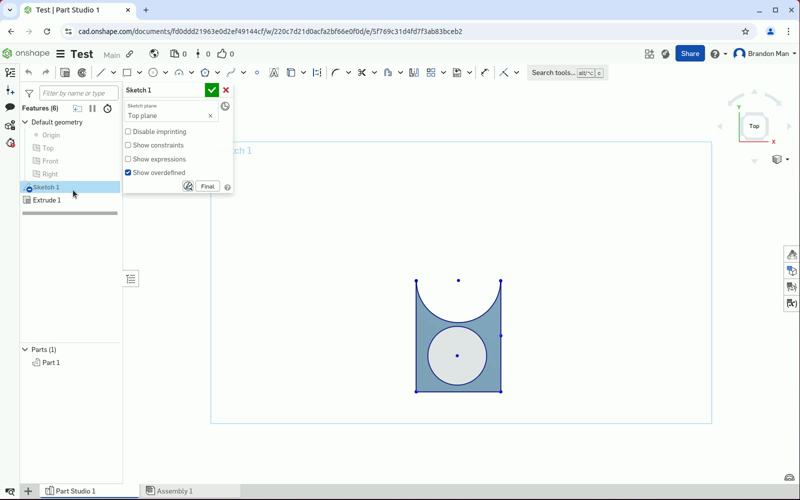
mouse_move(229, 92)
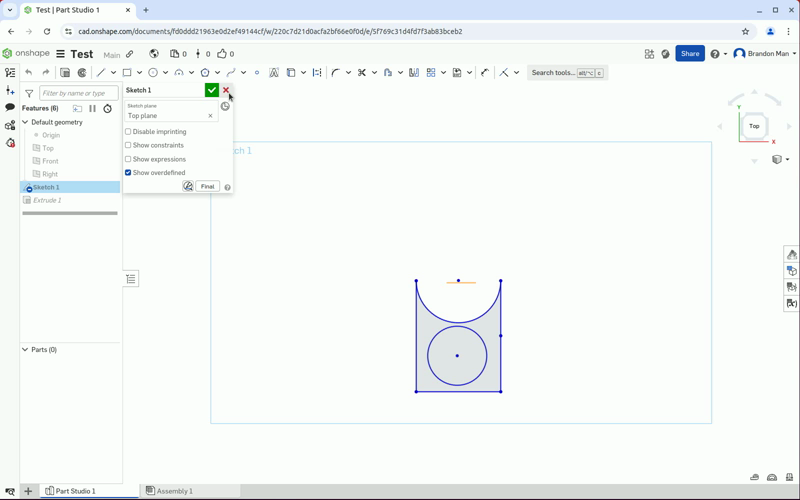
click(229, 92)
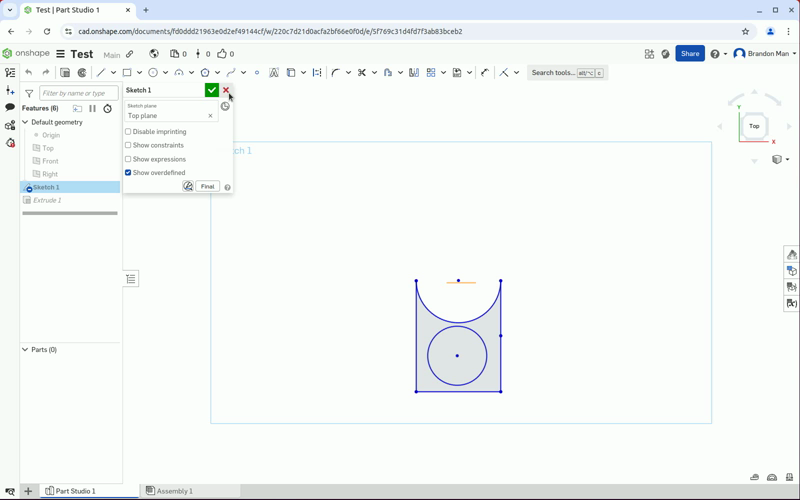
key(shift+s)
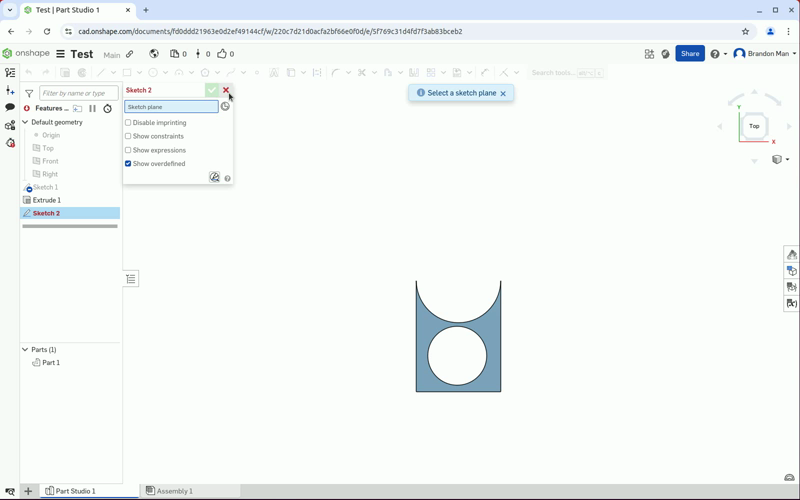
mouse_move(73, 150)
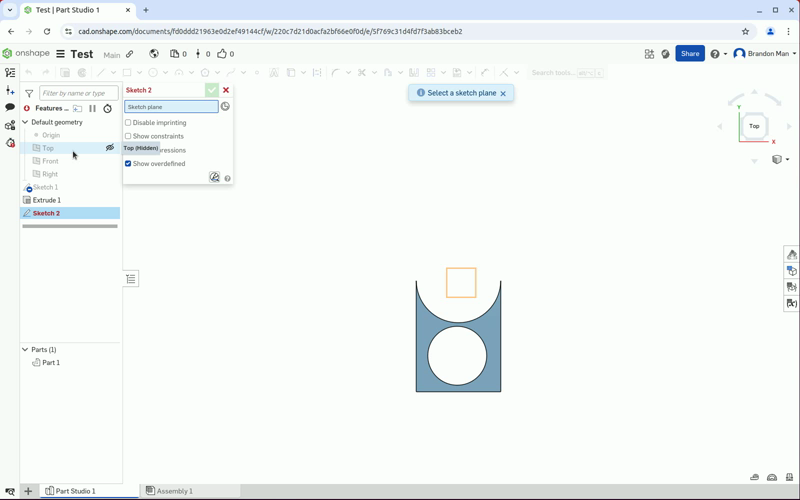
click(73, 150)
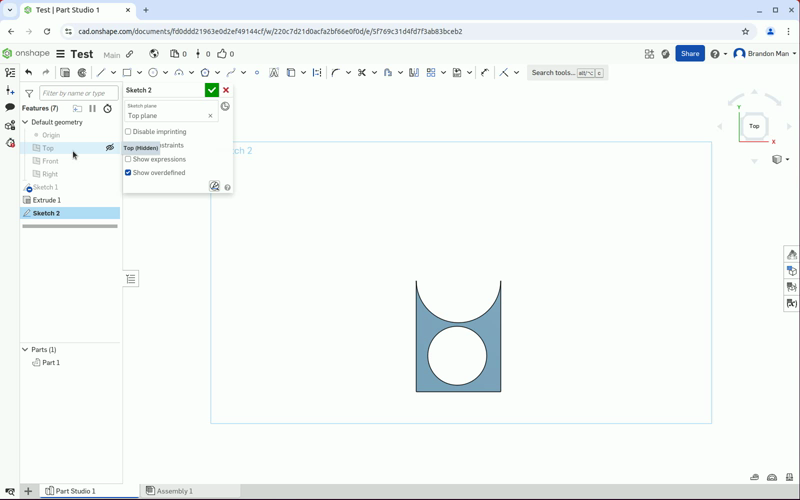
mouse_move(73, 352)
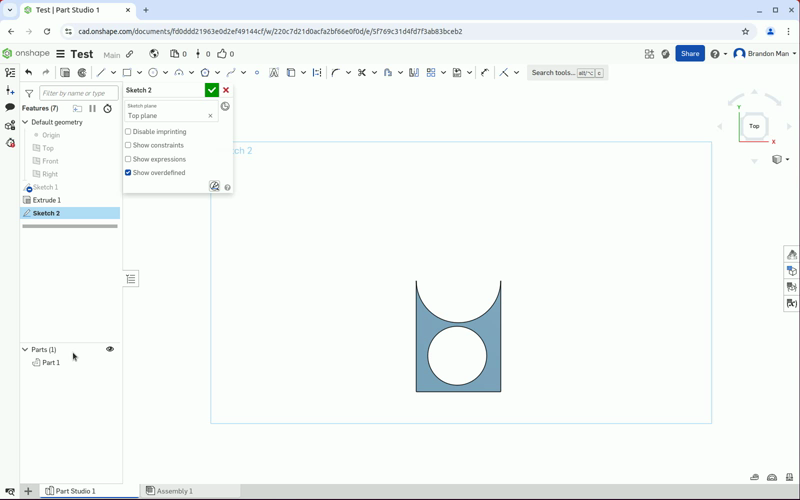
key(y)
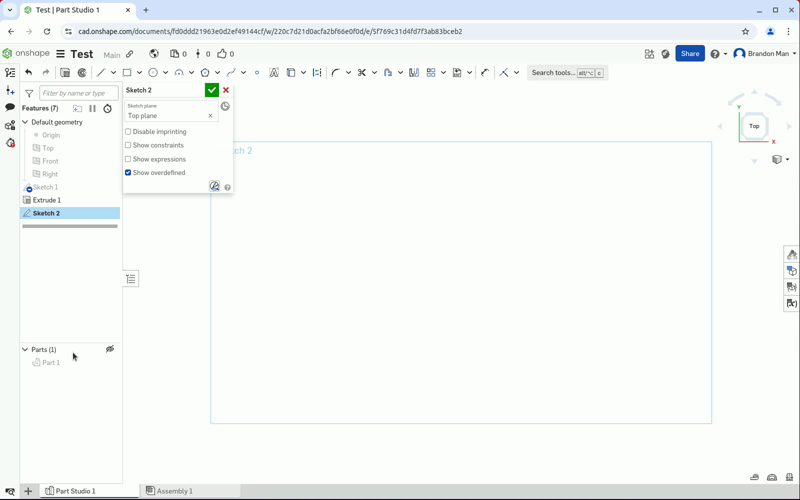
key(c)
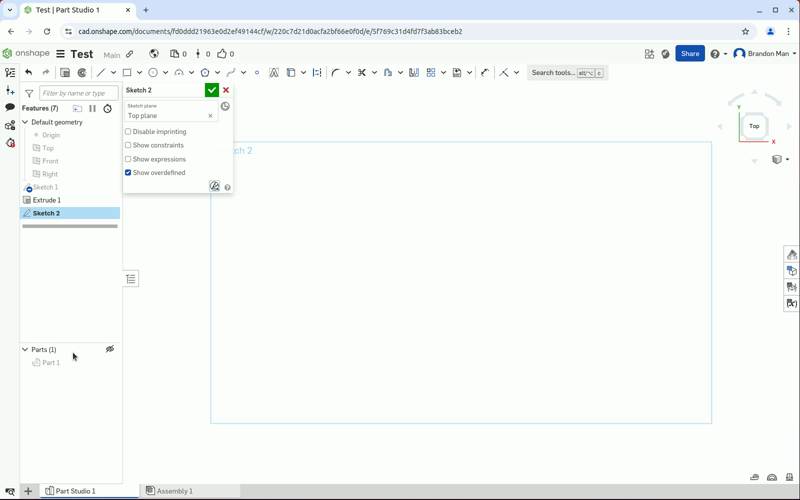
key_down(shift)
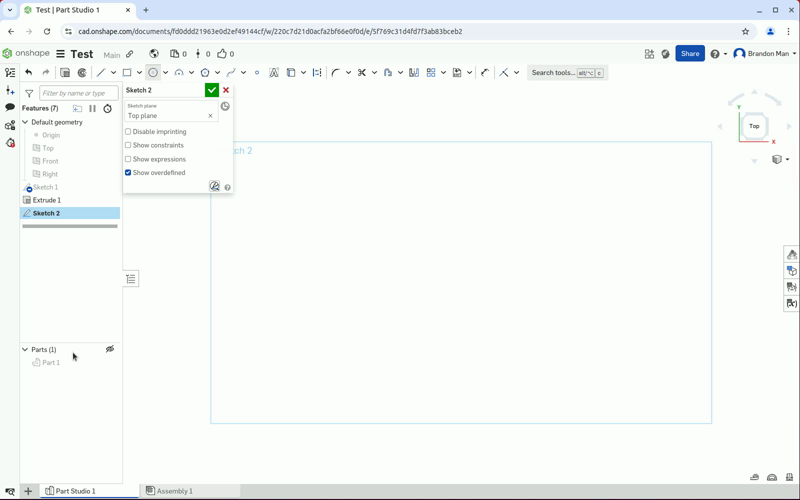
mouse_move(458, 281)
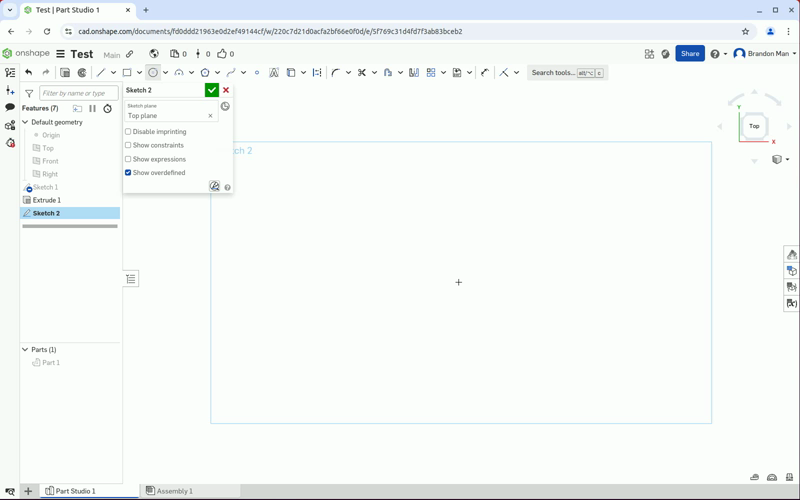
click(458, 281)
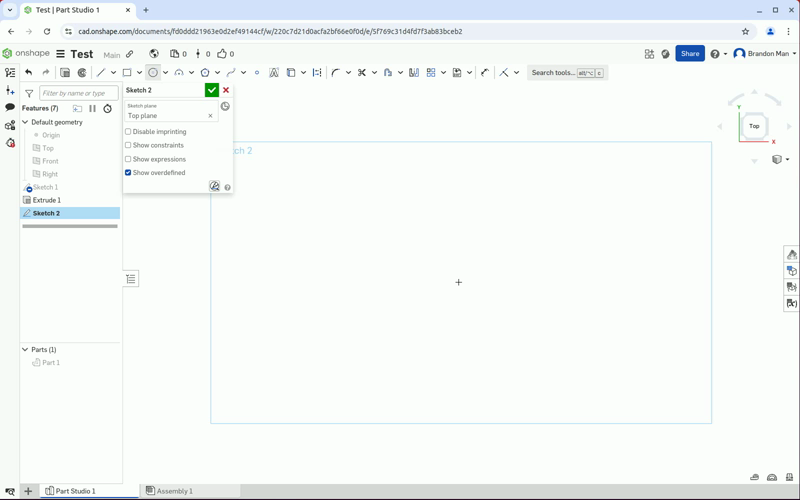
key_up(shift)
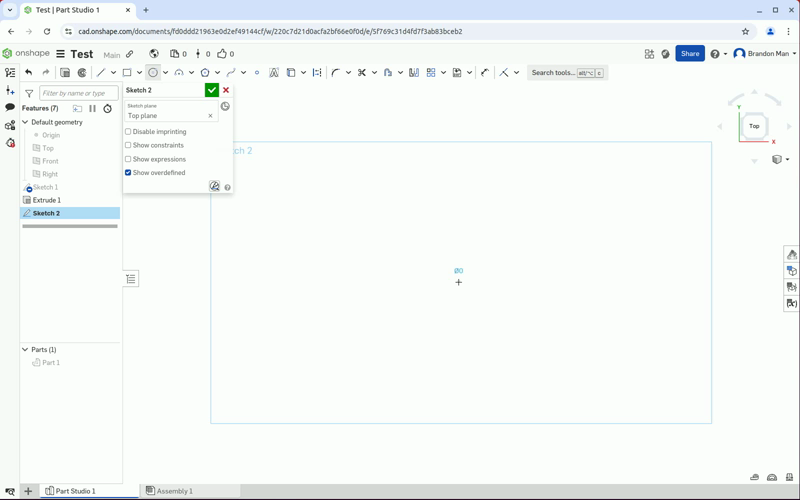
mouse_move(501, 281)
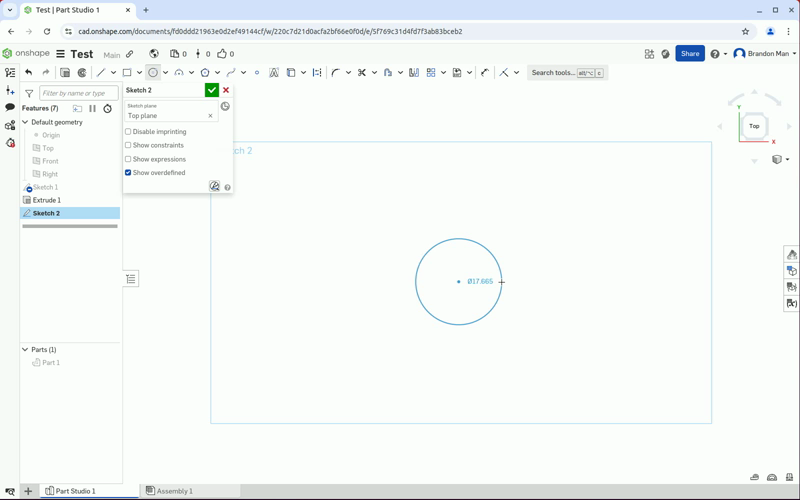
click(501, 281)
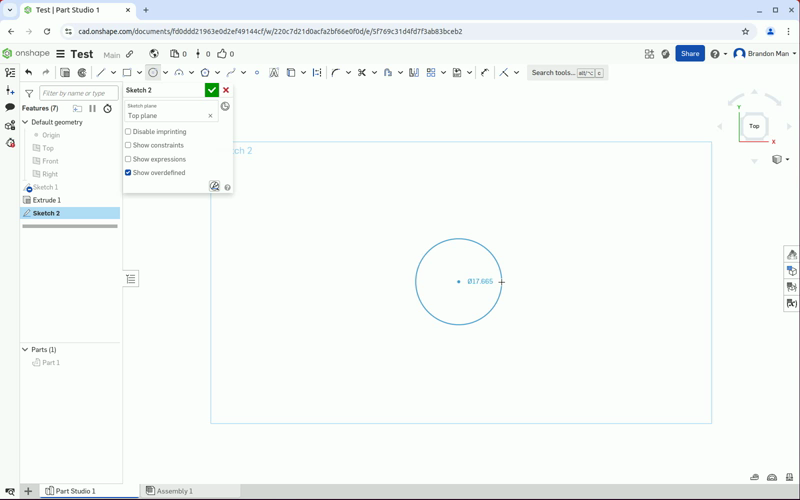
key(esc)
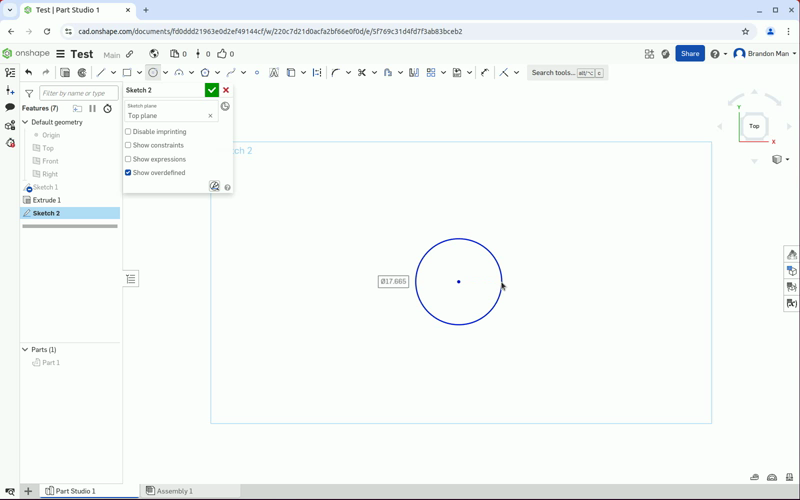
key(c)
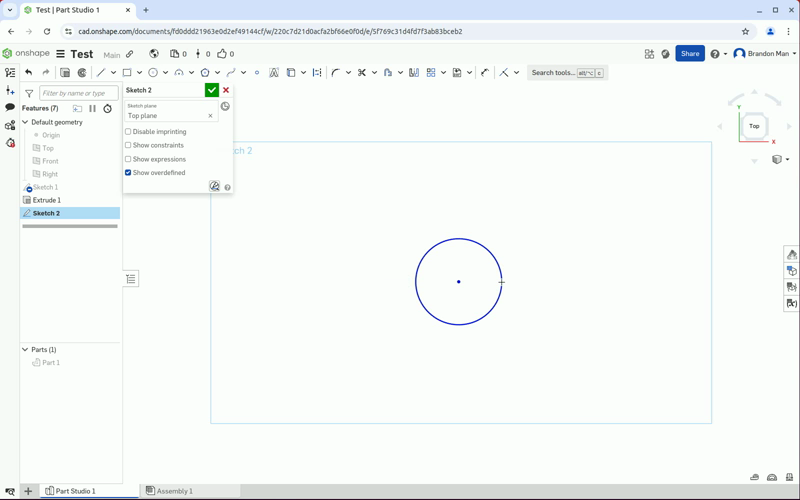
key_down(shift)
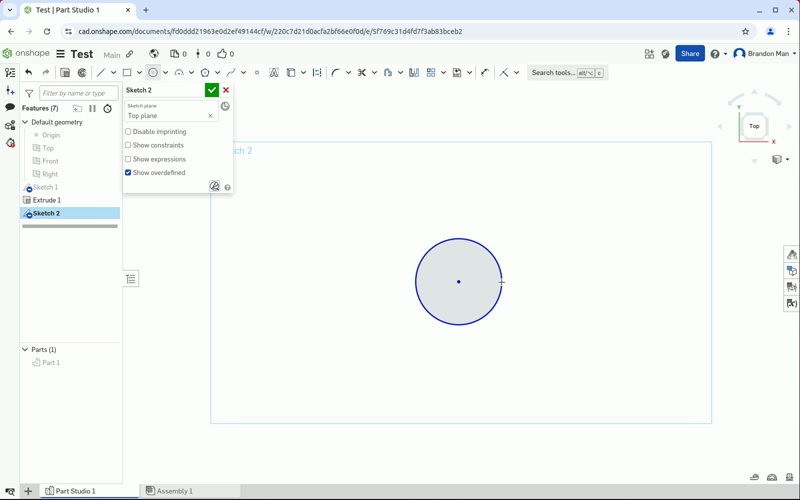
mouse_move(458, 281)
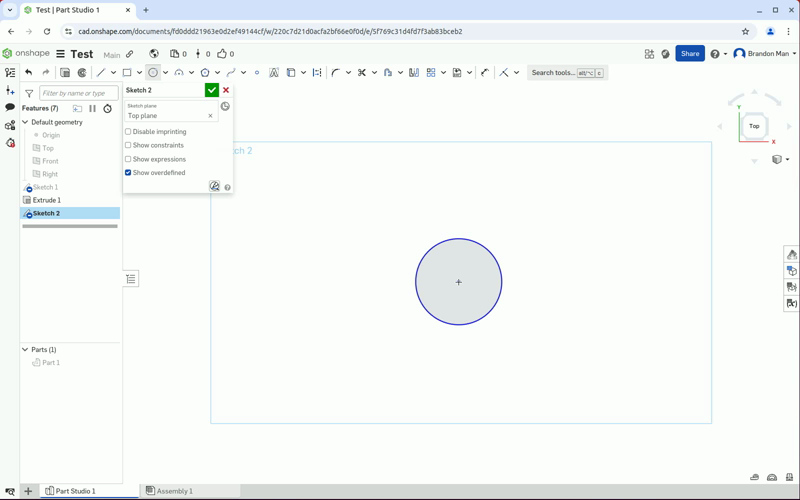
click(458, 281)
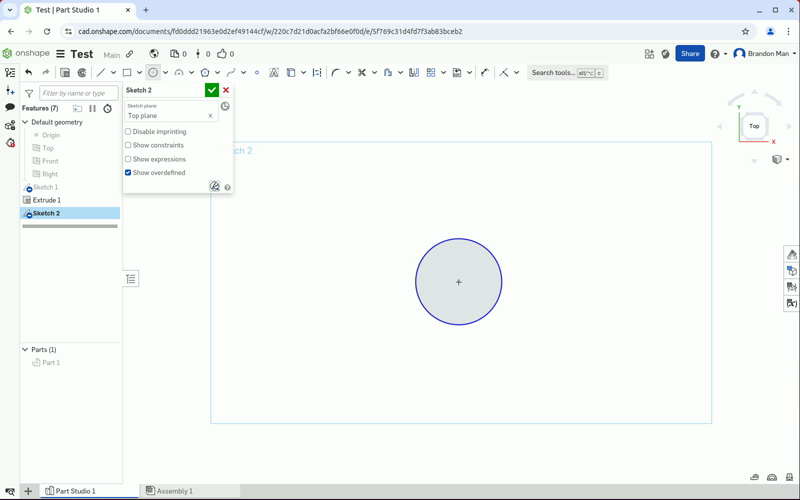
key_up(shift)
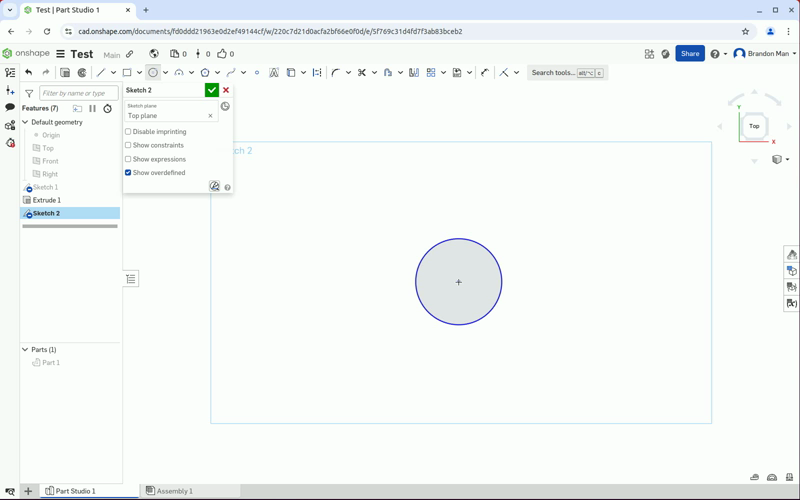
mouse_move(488, 281)
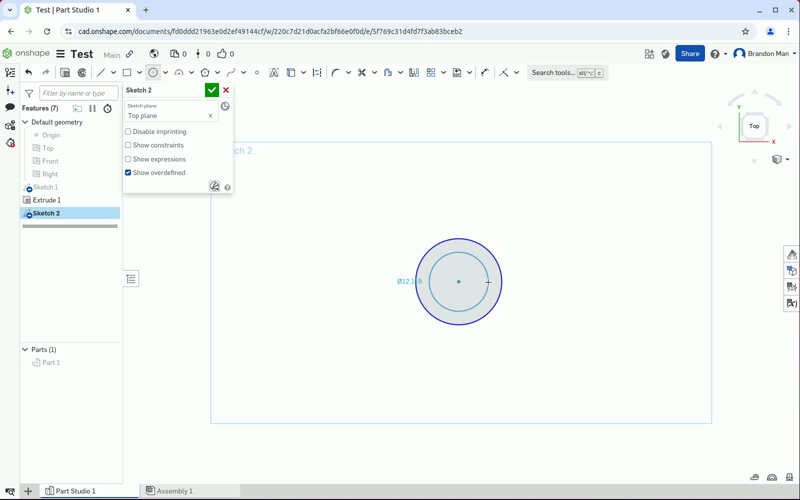
click(488, 281)
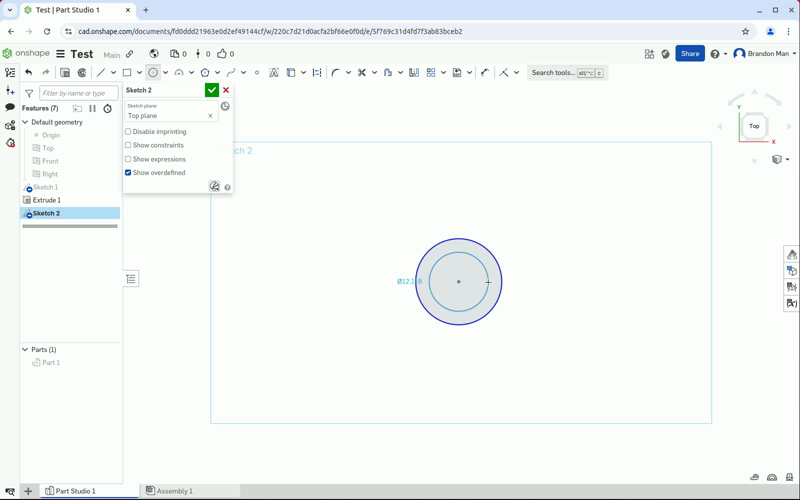
key(esc)
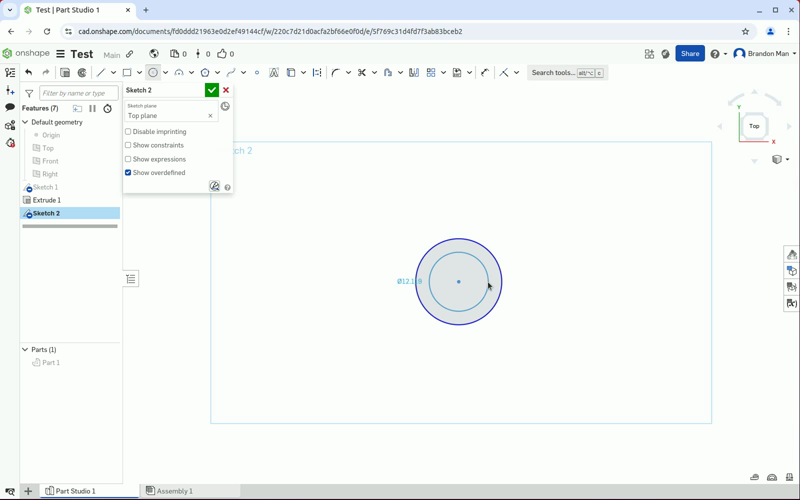
mouse_move(450, 315)
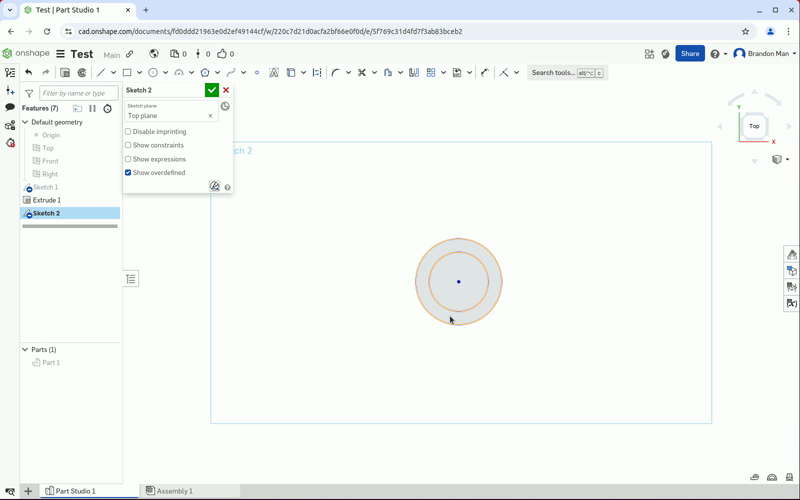
click(450, 315)
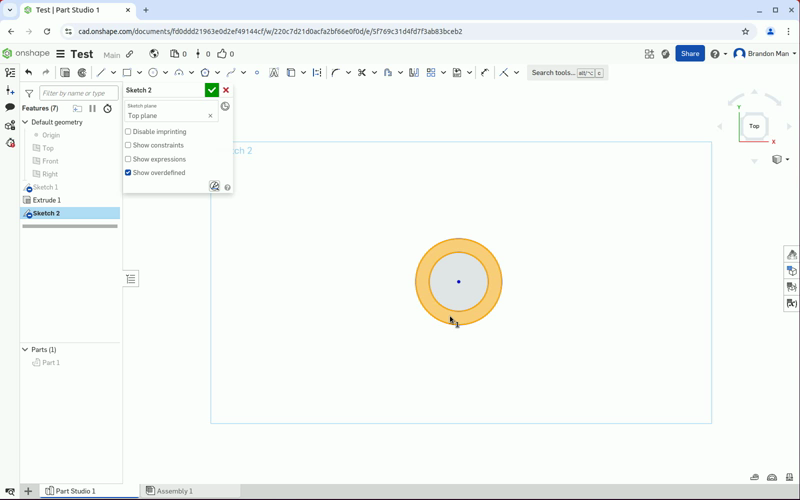
mouse_move(73, 352)
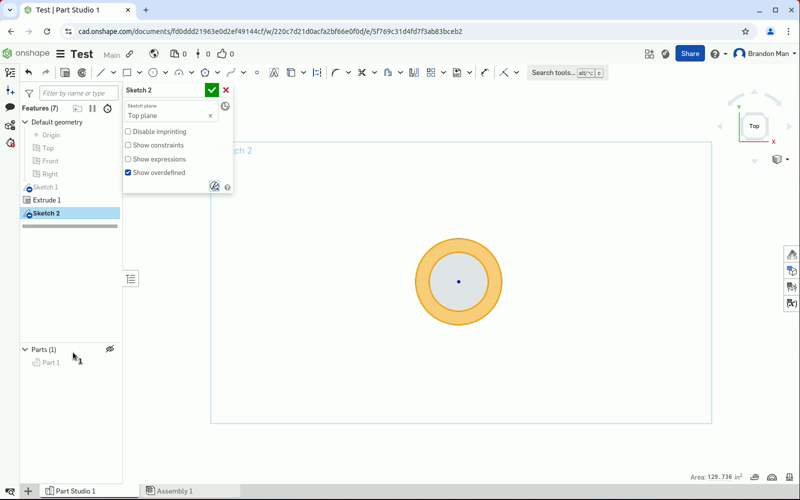
key(shift+y)
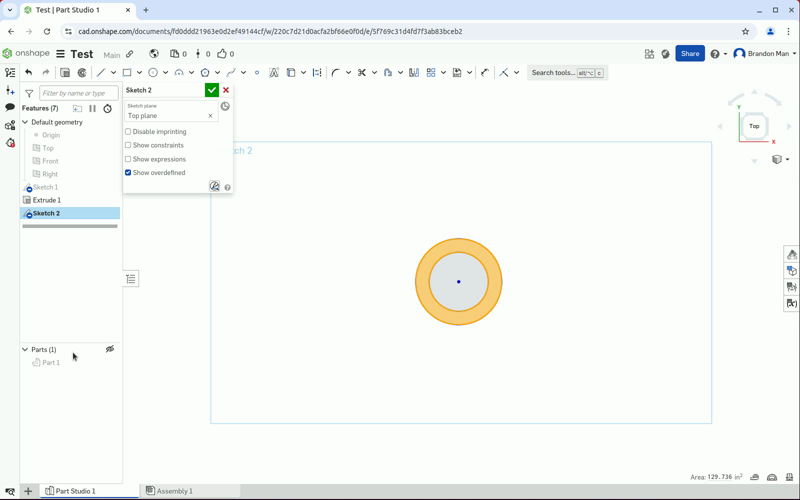
key(shift+e)
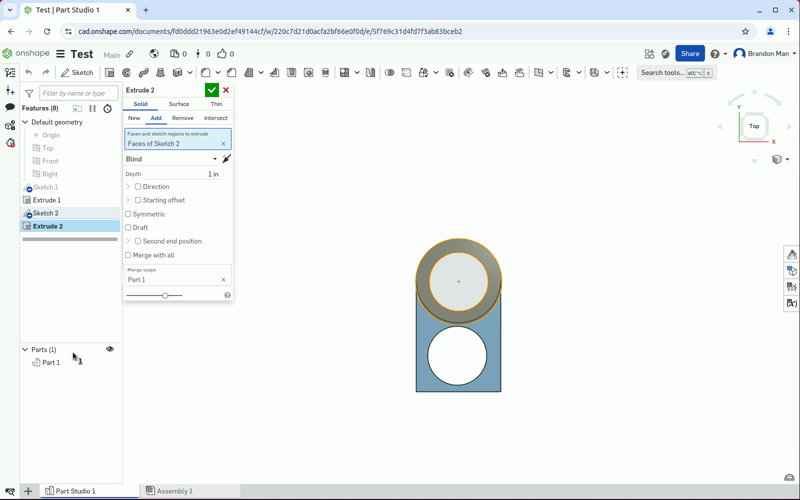
mouse_move(143, 106)
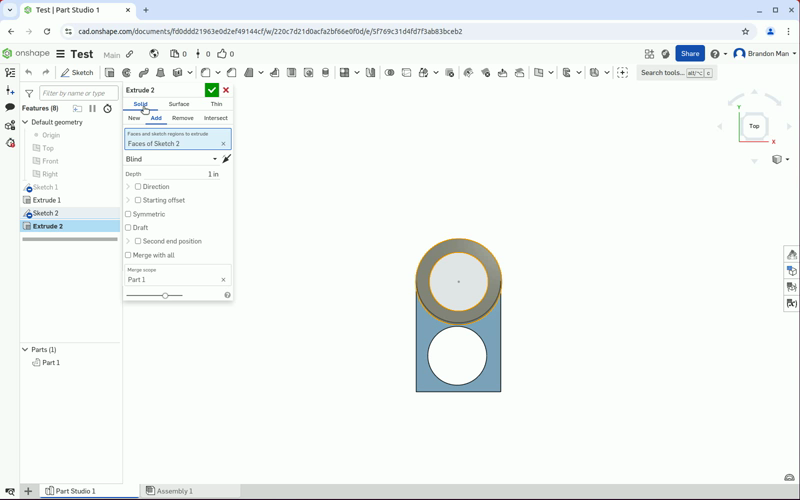
click(143, 106)
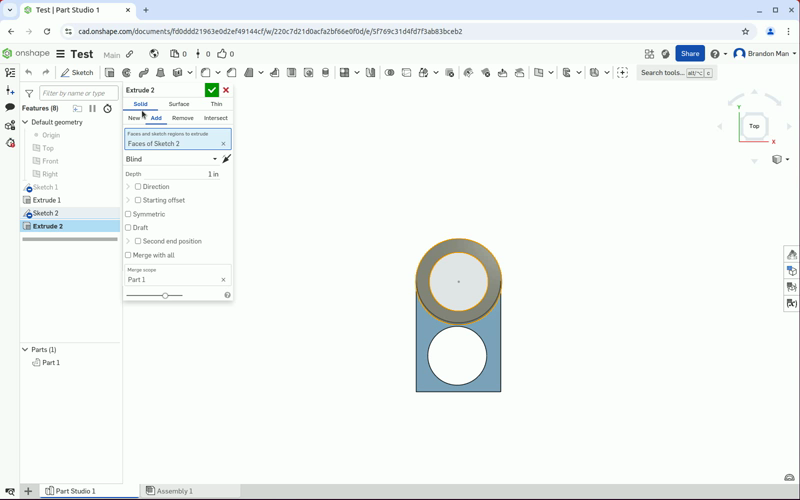
mouse_move(137, 120)
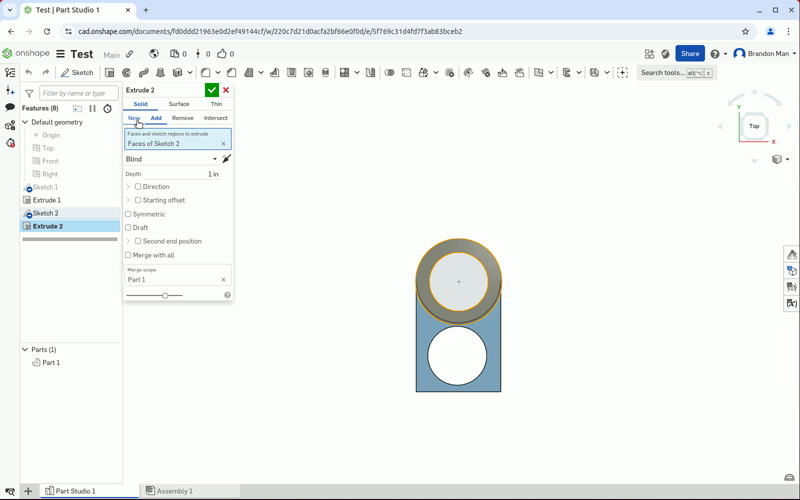
click(137, 120)
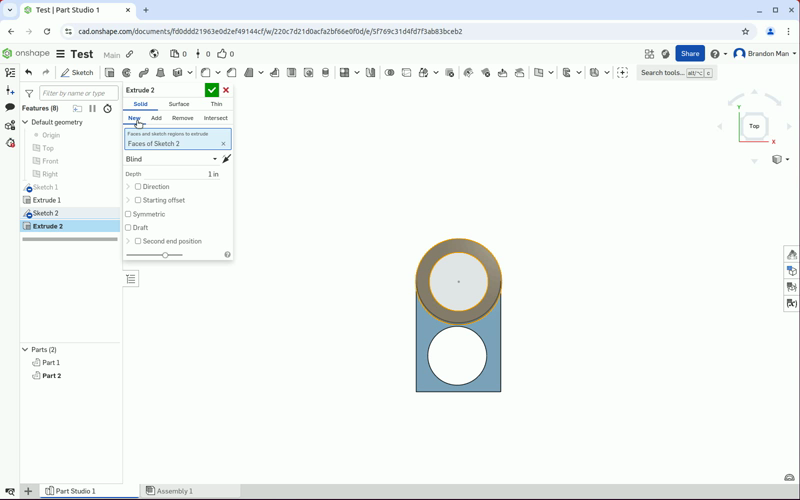
key(tab, 4)
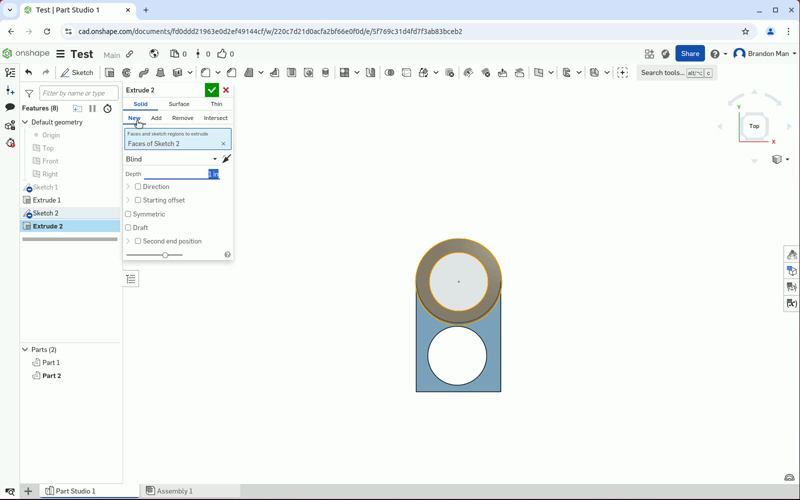
text(3.129)
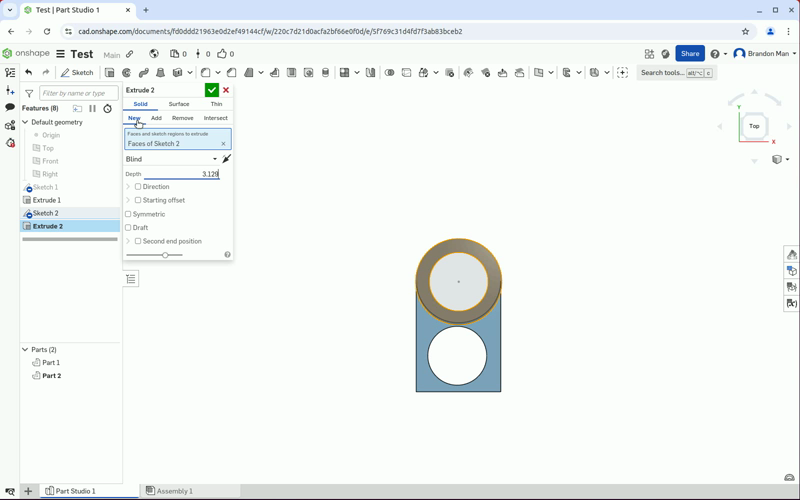
key(enter)
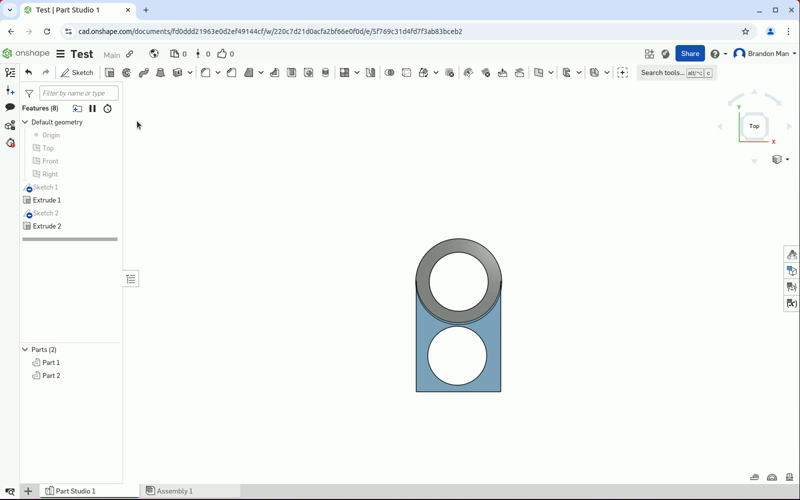
key(shift+h)
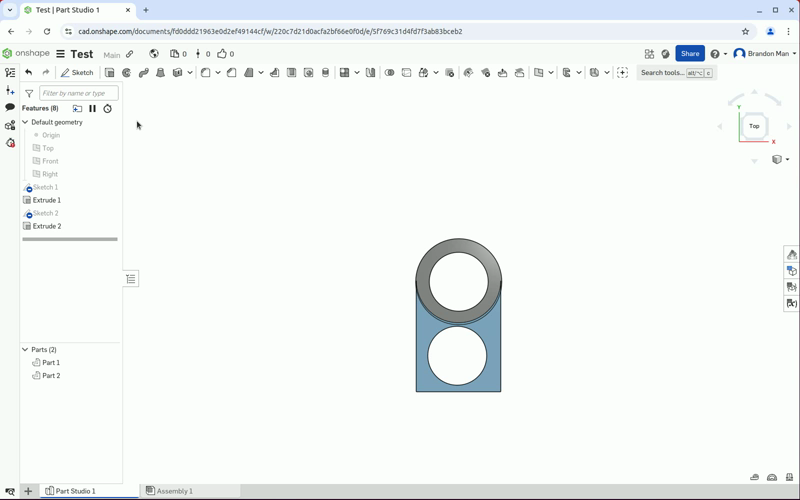
key(shift+h)
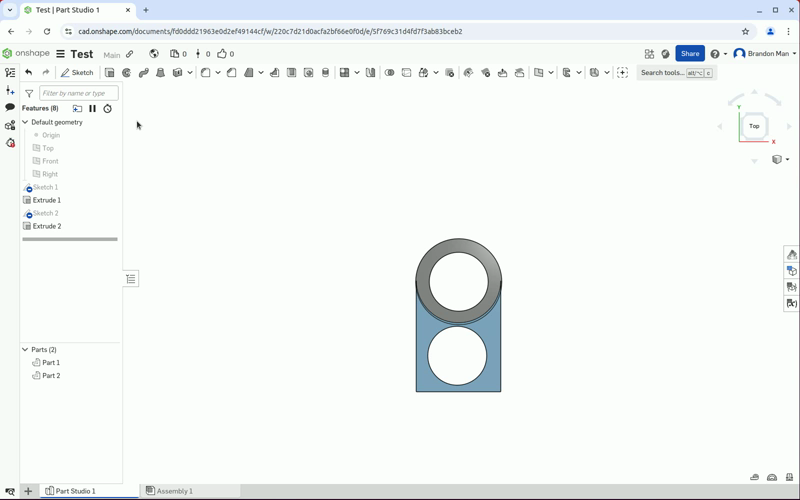
mouse_move(73, 189)
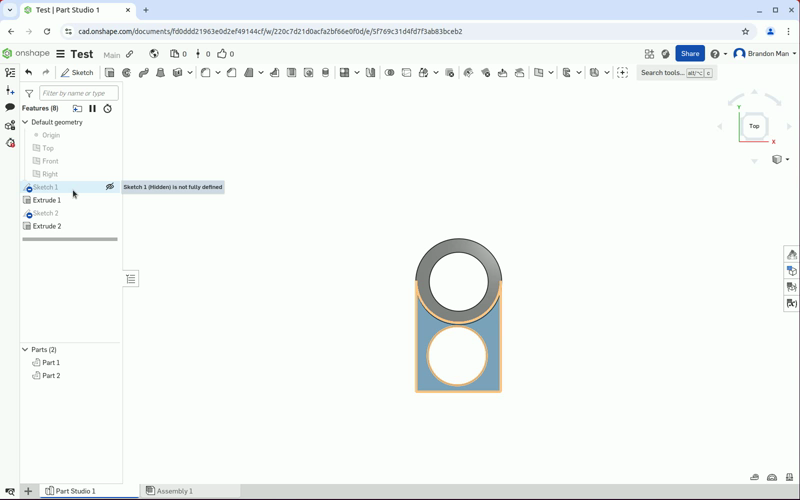
click(73, 189)
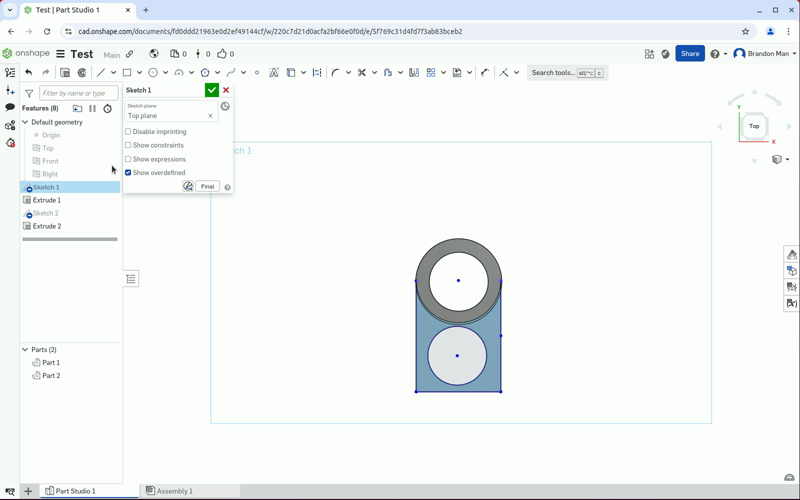
mouse_move(229, 92)
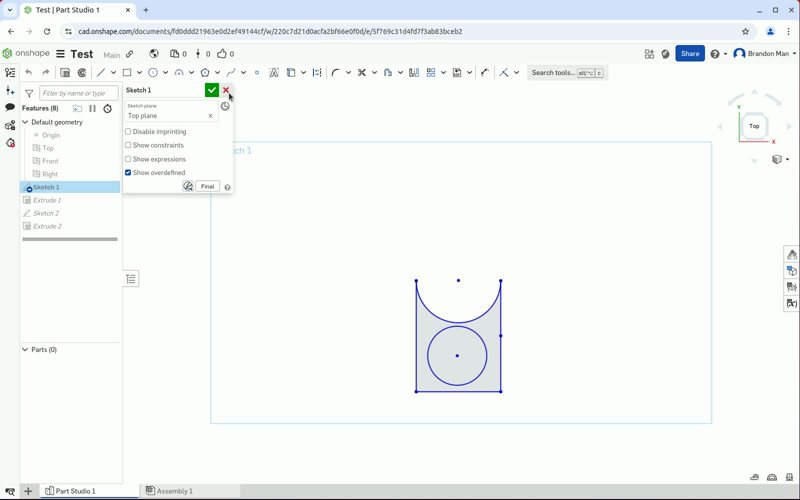
click(229, 92)
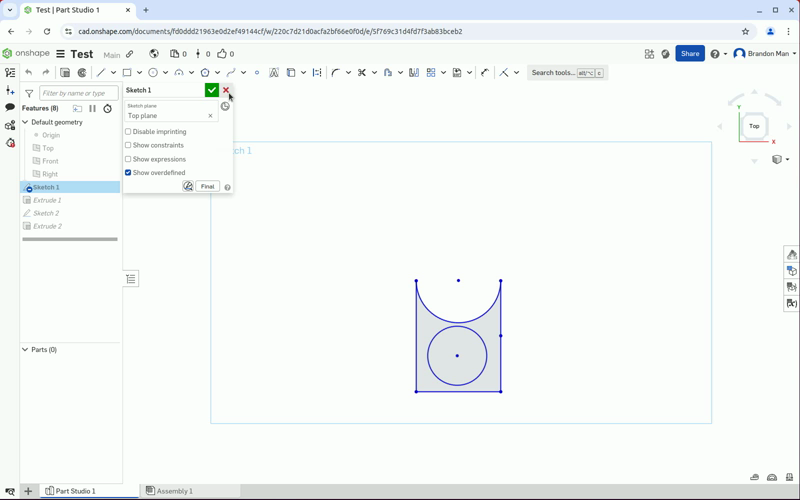
key(shift+s)
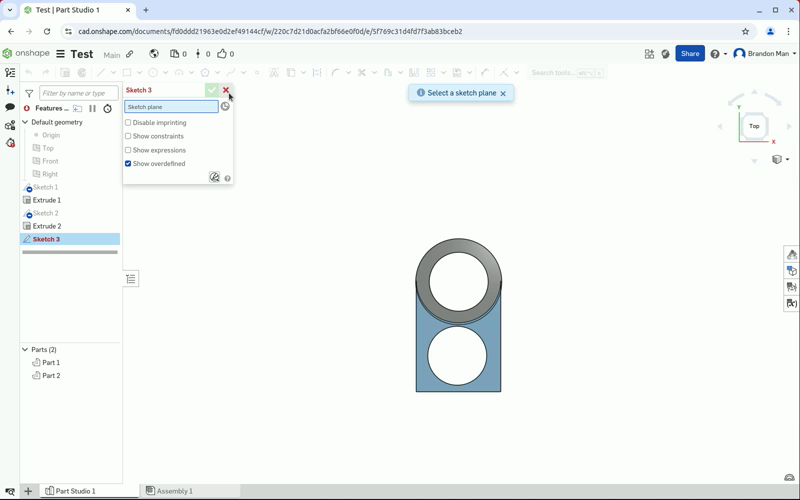
mouse_move(73, 150)
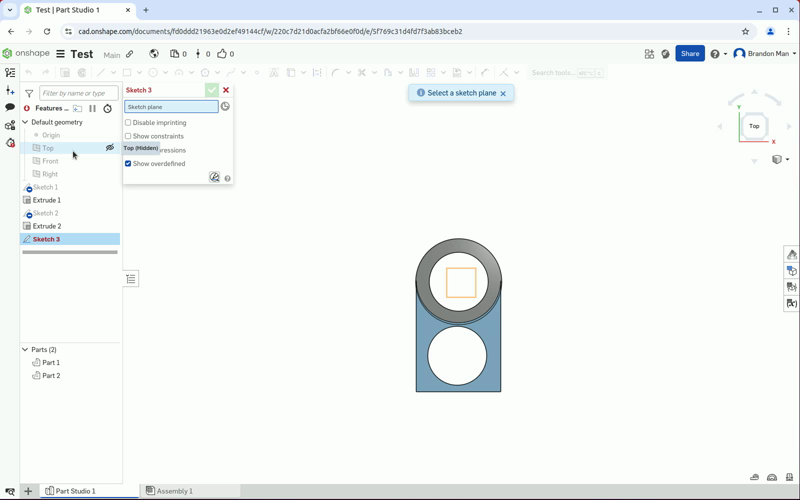
click(73, 150)
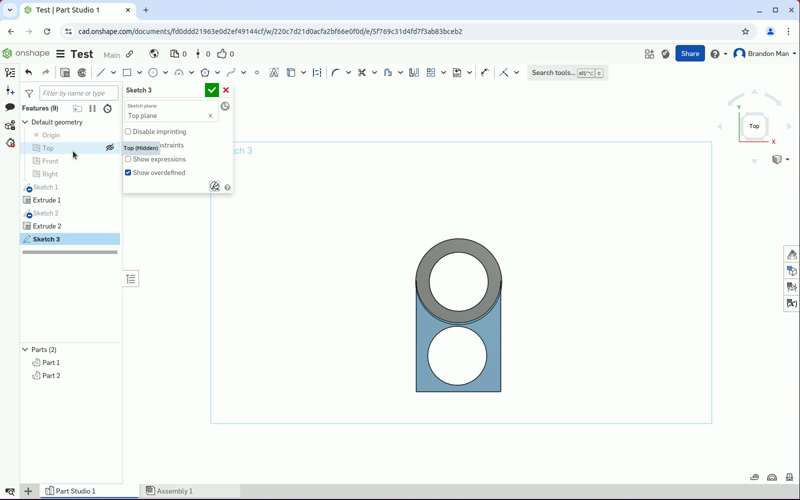
mouse_move(73, 352)
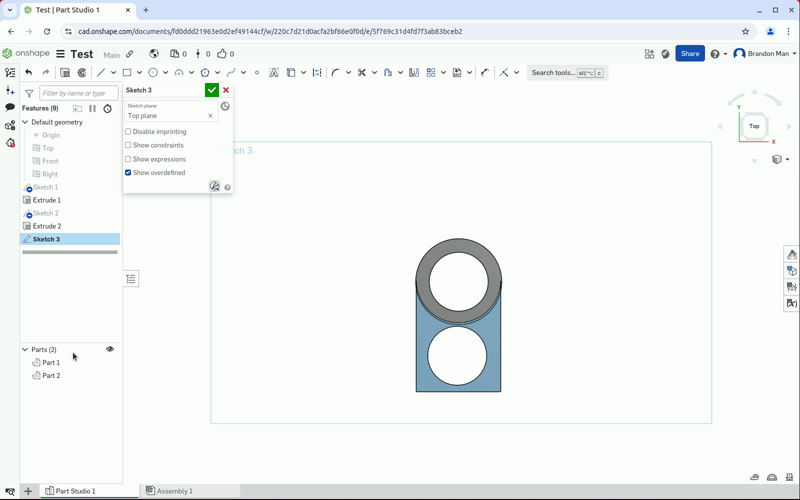
key(y)
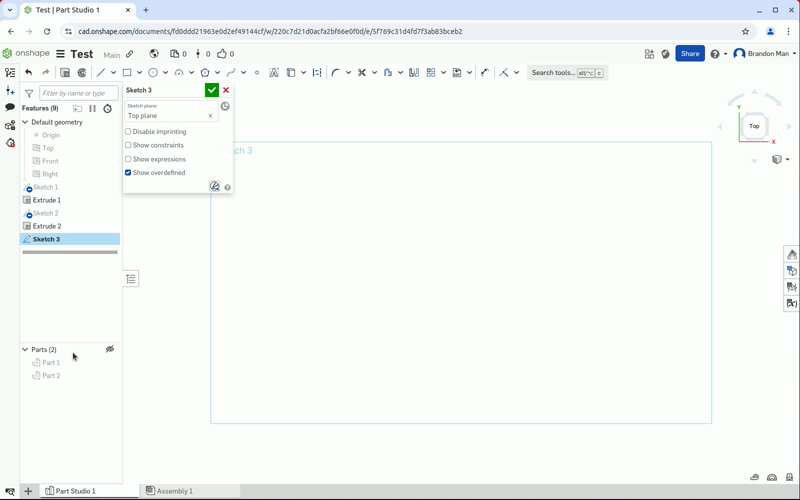
key(a)
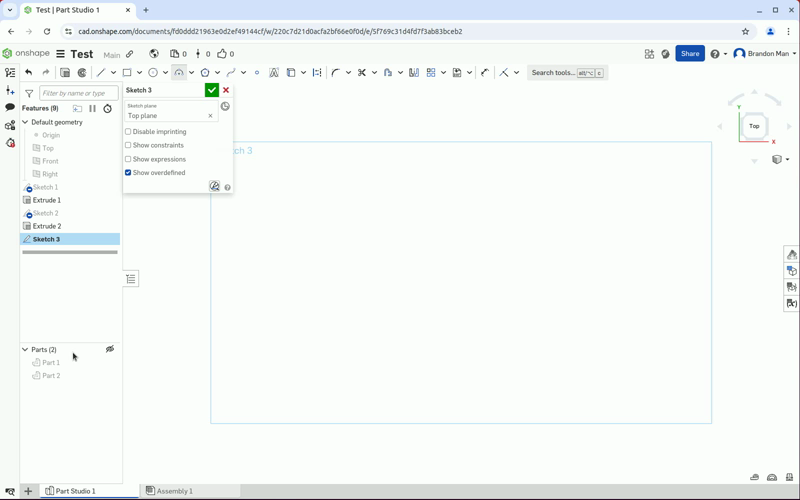
key_down(shift)
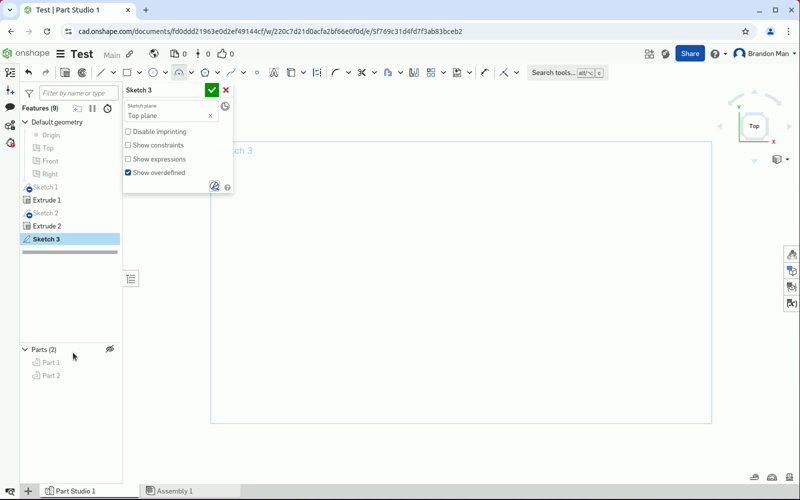
mouse_move(416, 281)
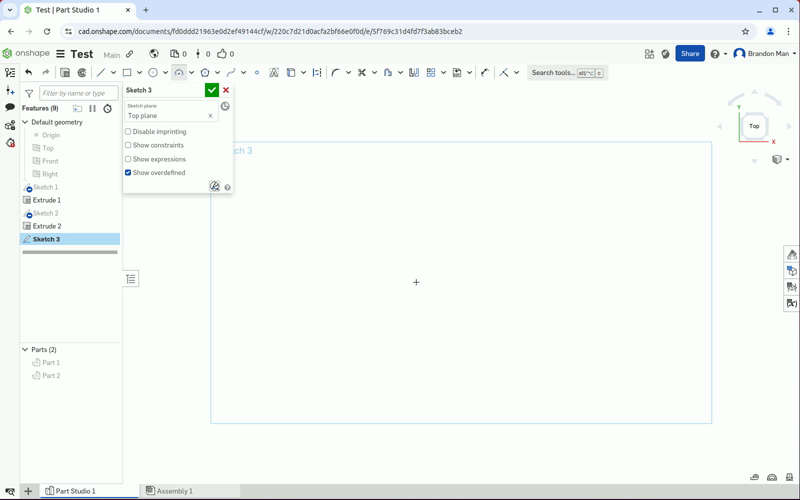
click(416, 281)
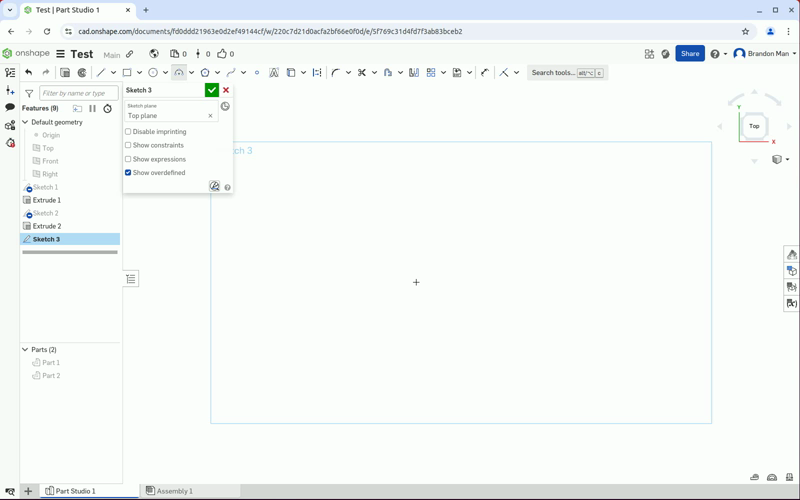
key_up(shift)
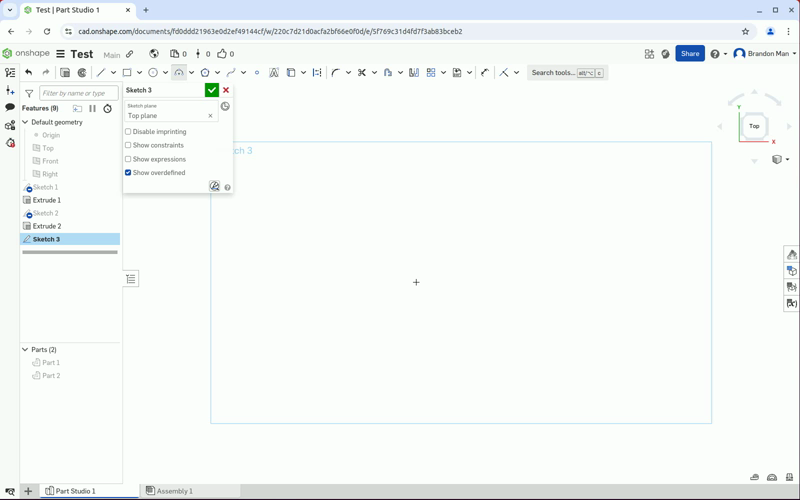
key_down(shift)
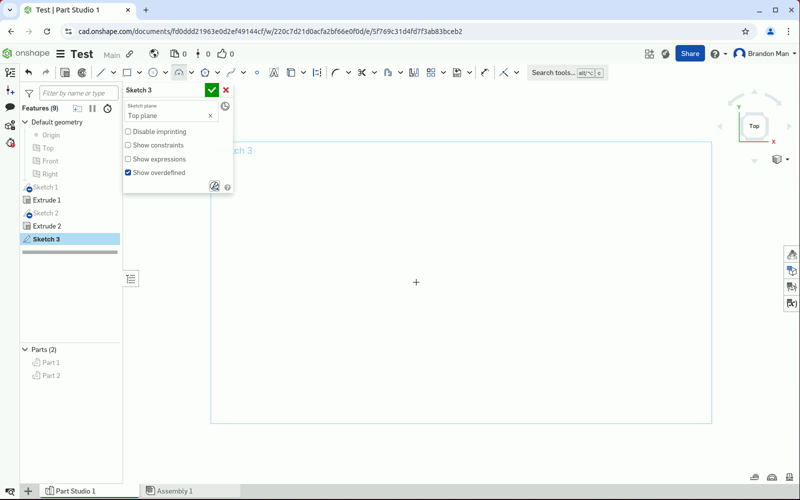
mouse_move(500, 281)
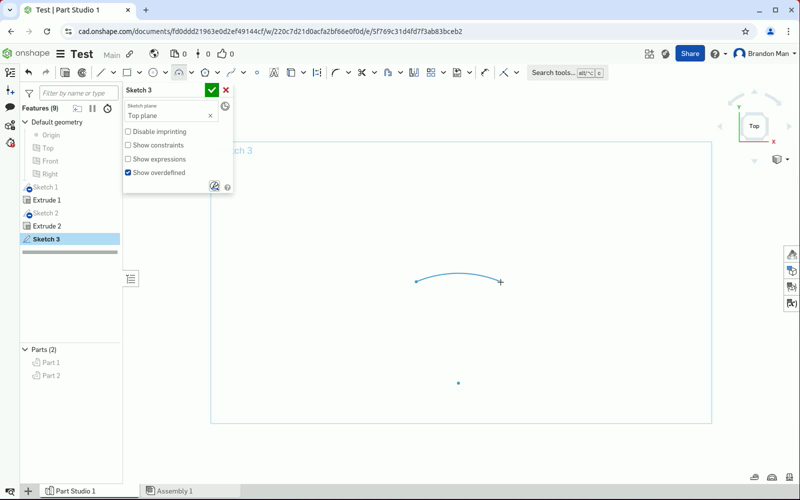
click(500, 281)
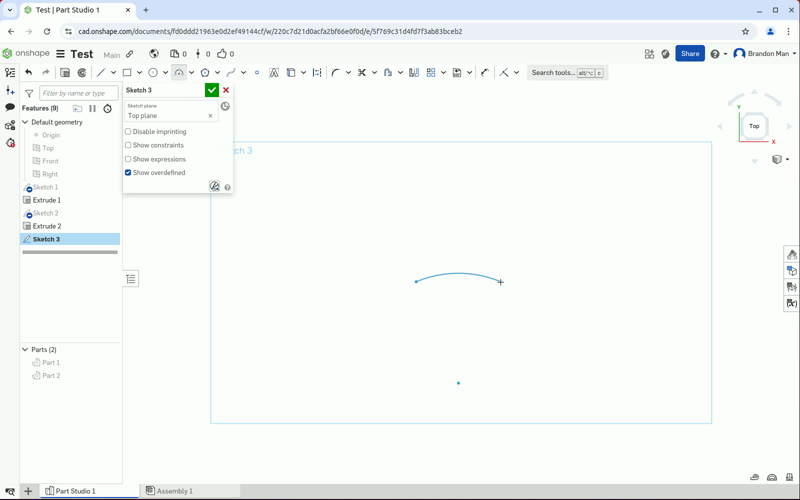
mouse_move(458, 324)
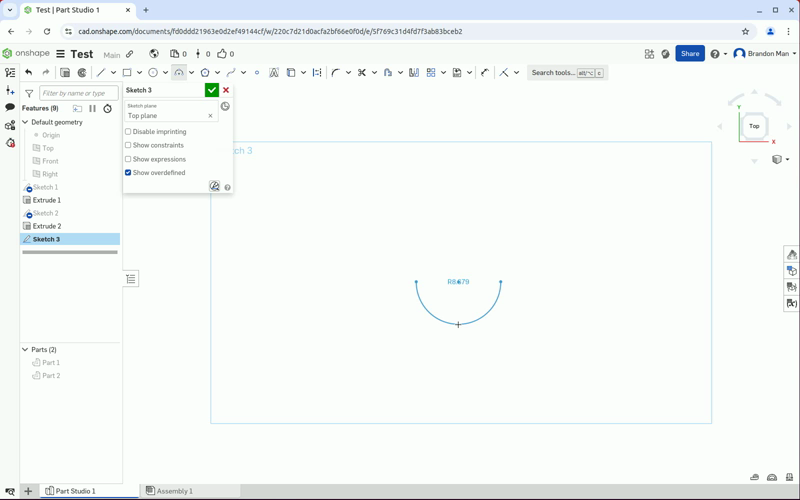
click(458, 324)
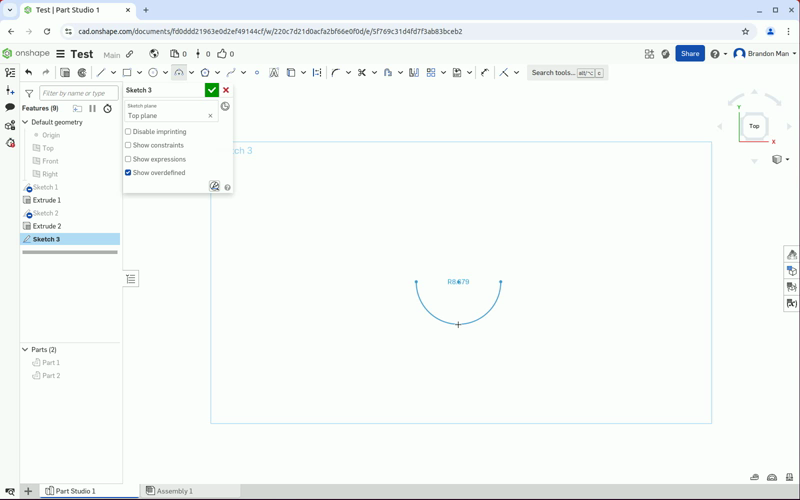
key_up(shift)
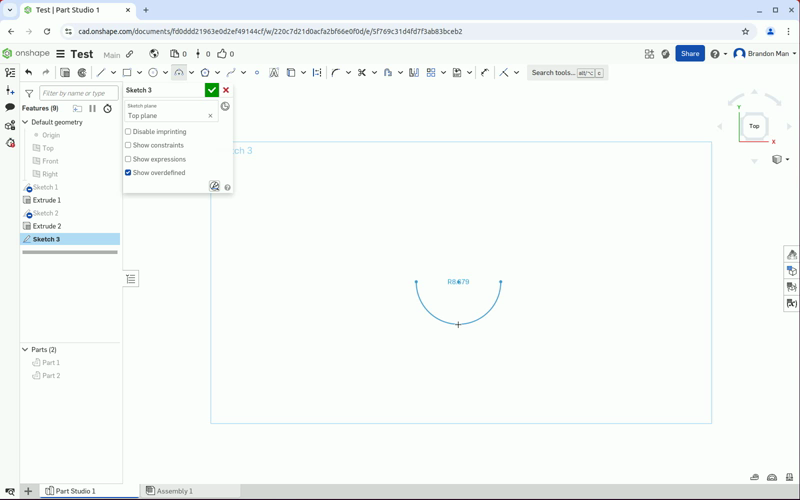
key(esc)
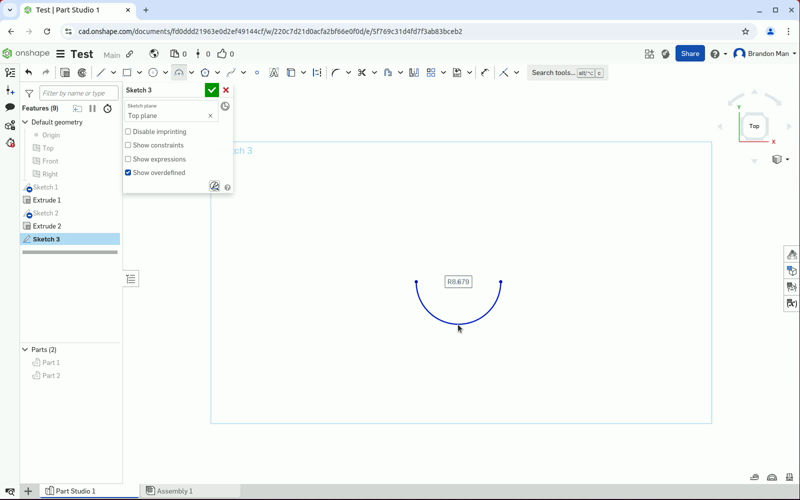
key(l)
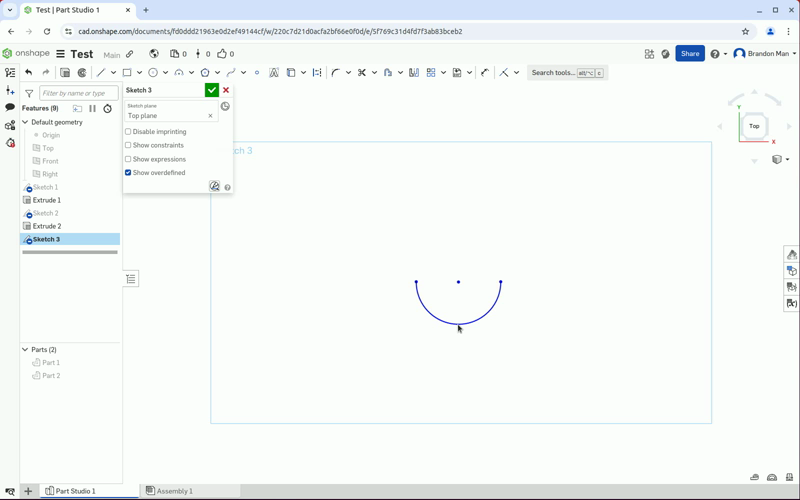
mouse_move(500, 281)
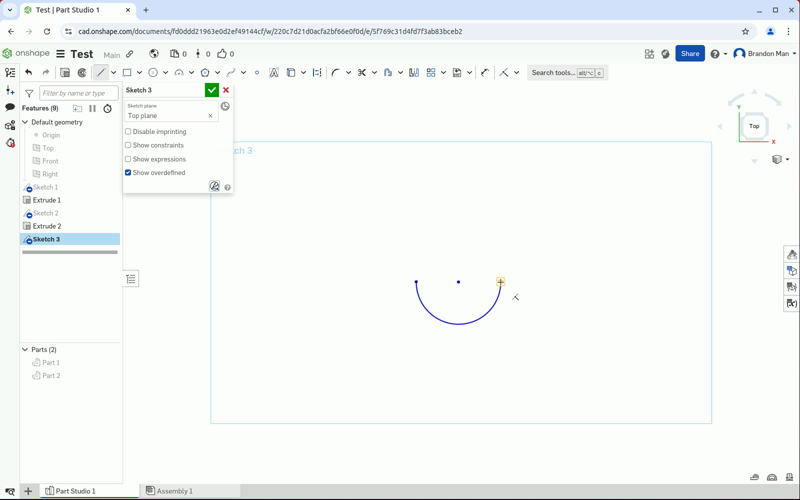
click(500, 281)
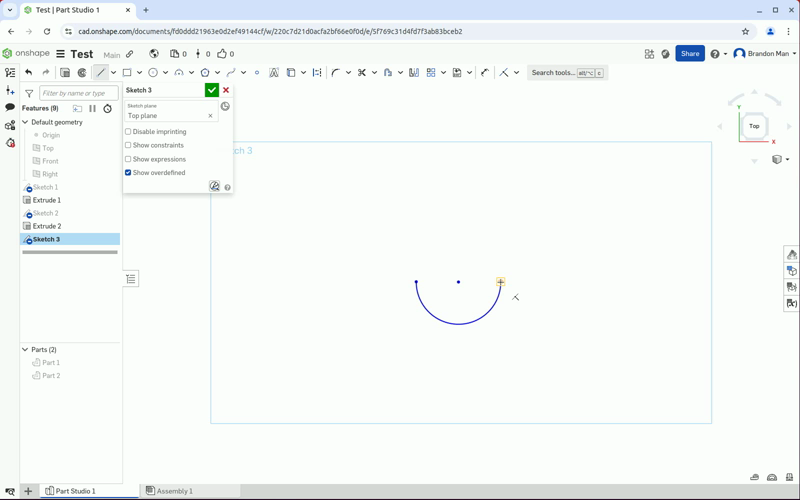
key_down(shift)
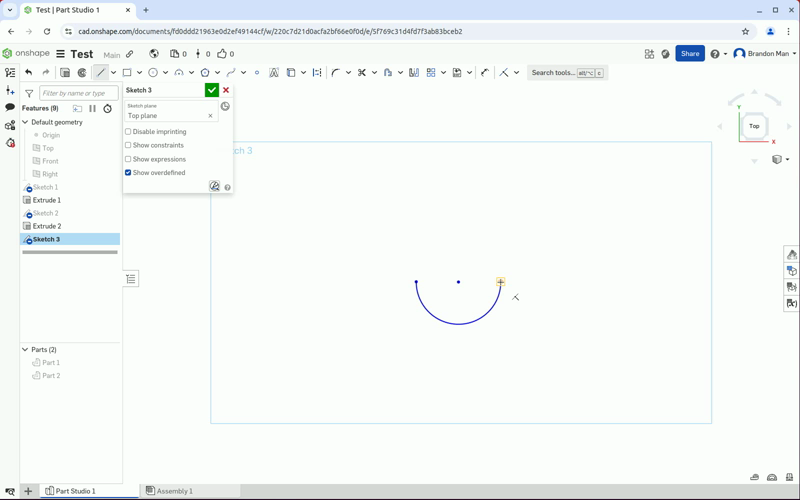
mouse_move(500, 170)
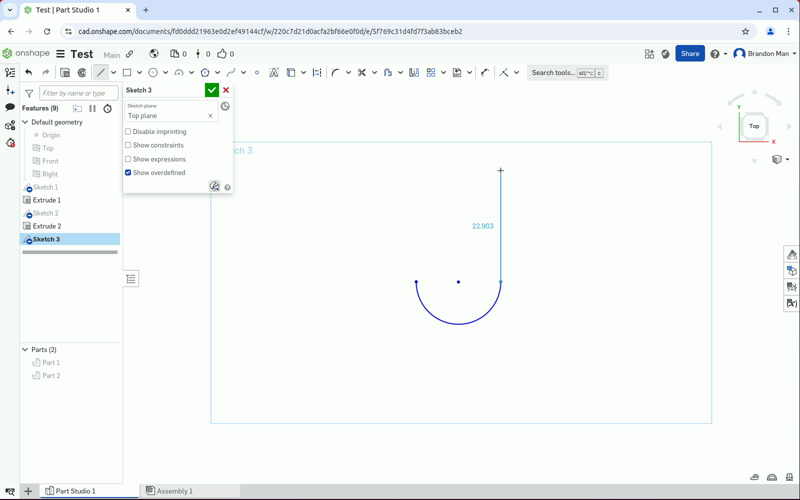
click(500, 170)
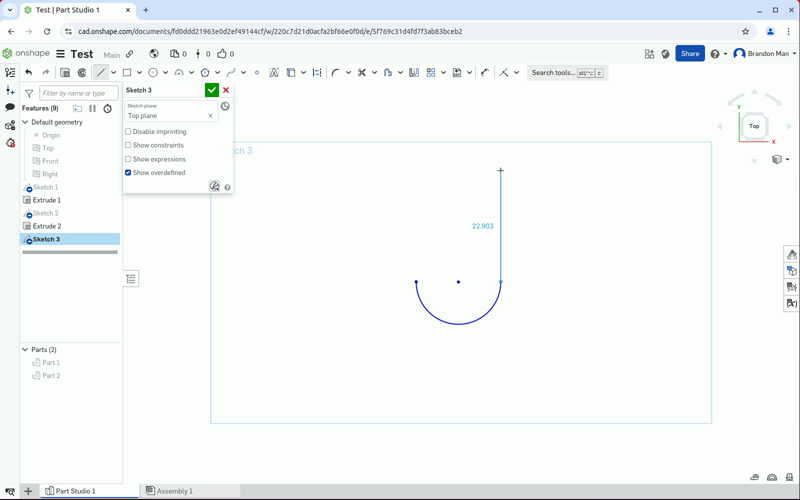
key_up(shift)
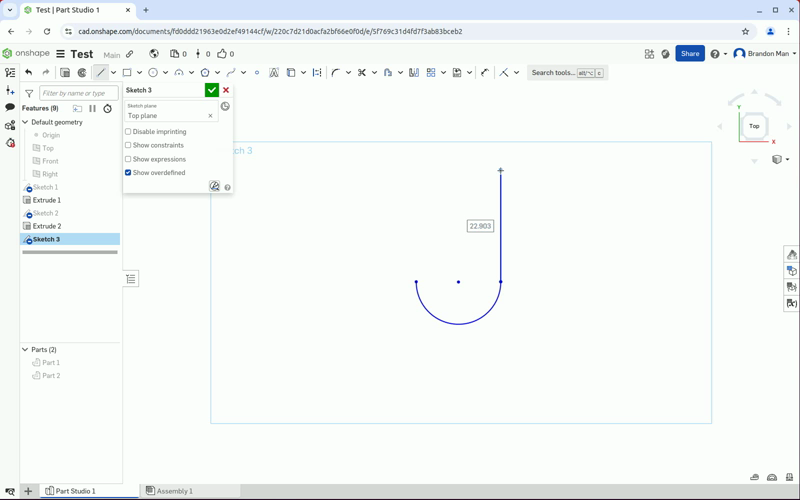
key_down(shift)
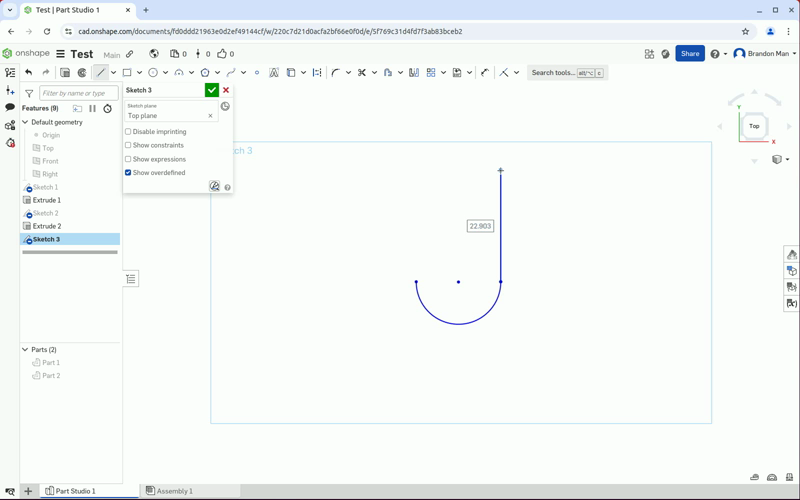
mouse_move(416, 170)
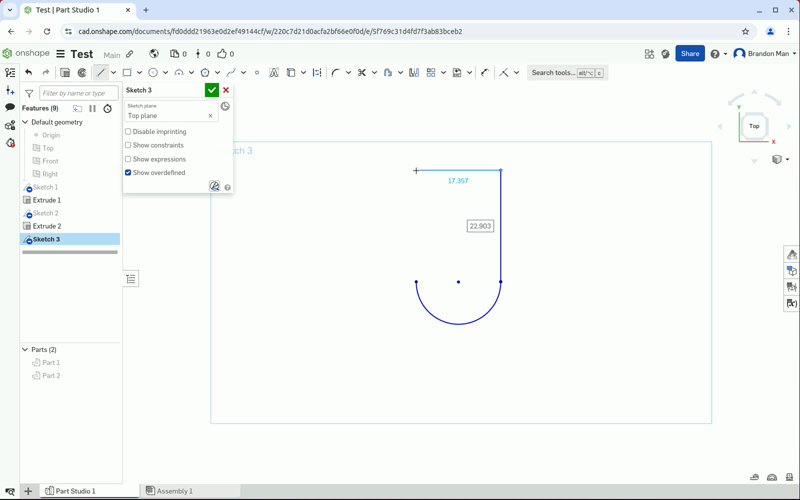
click(416, 170)
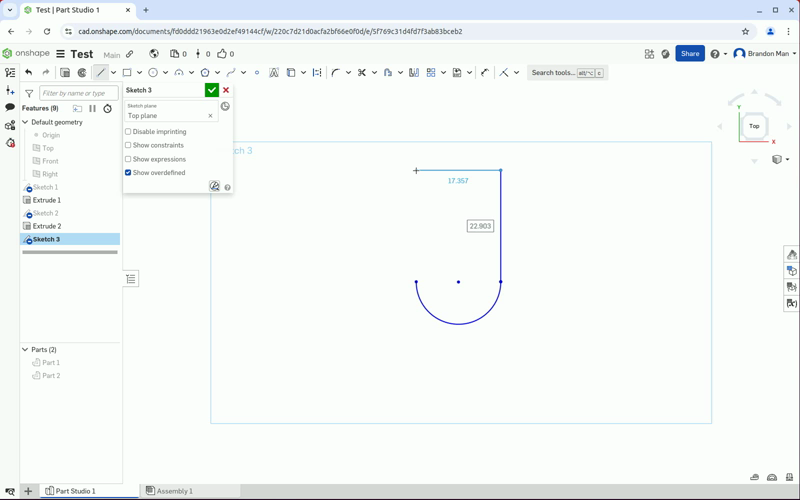
key_up(shift)
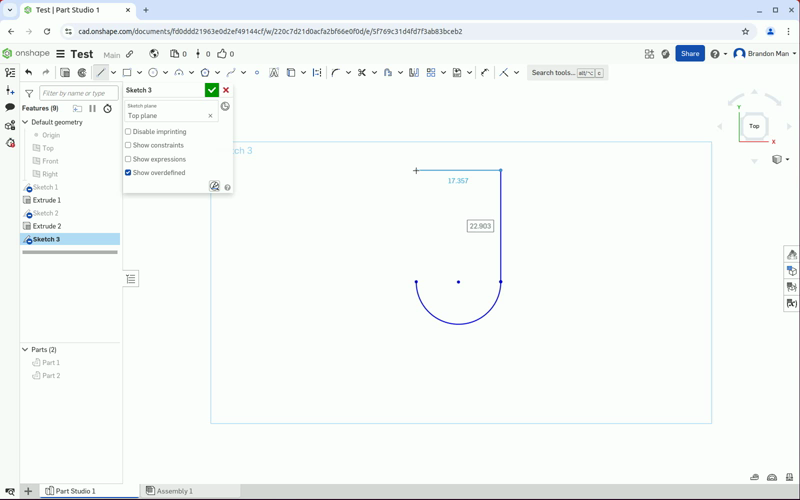
key_down(shift)
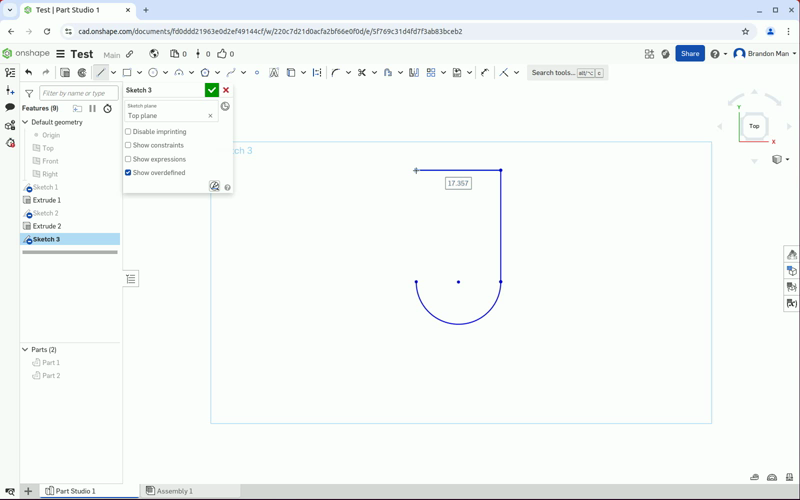
mouse_move(446, 170)
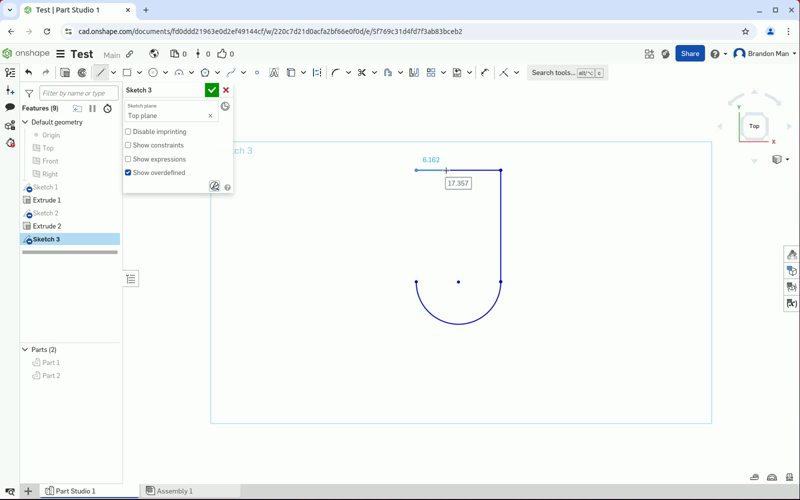
mouse_move(416, 225)
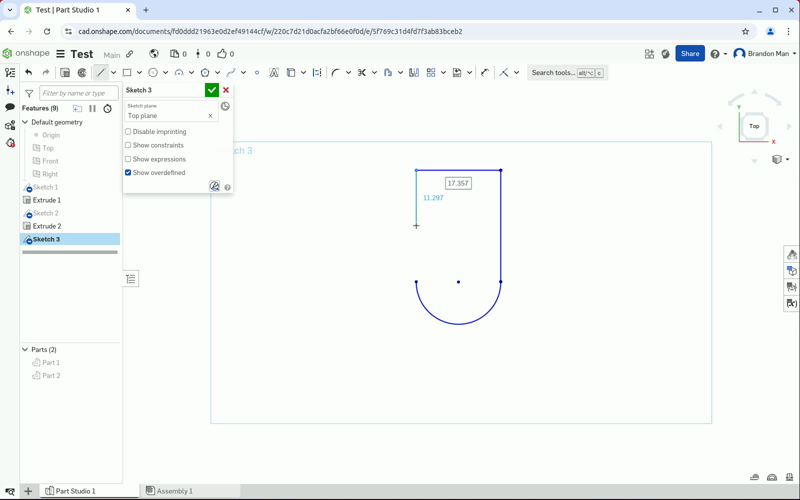
click(416, 225)
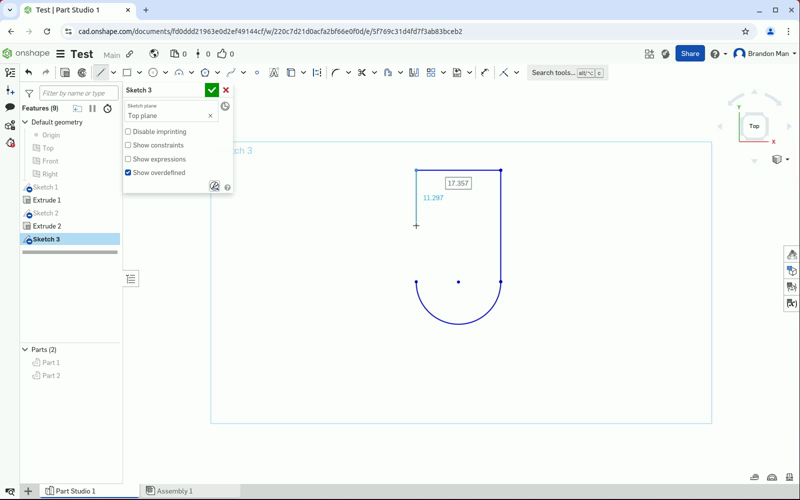
key_up(shift)
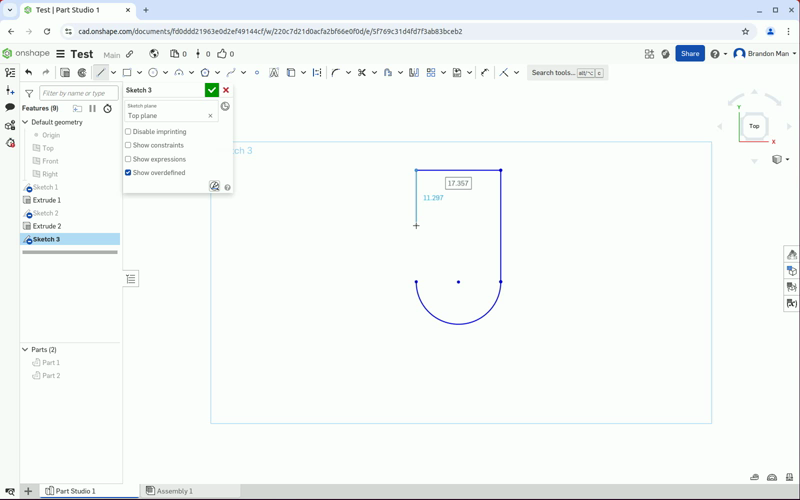
mouse_move(446, 225)
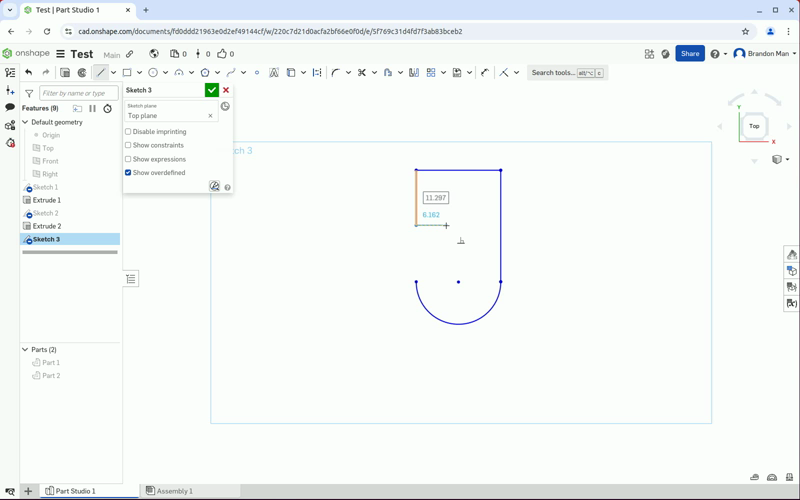
key_down(shift)
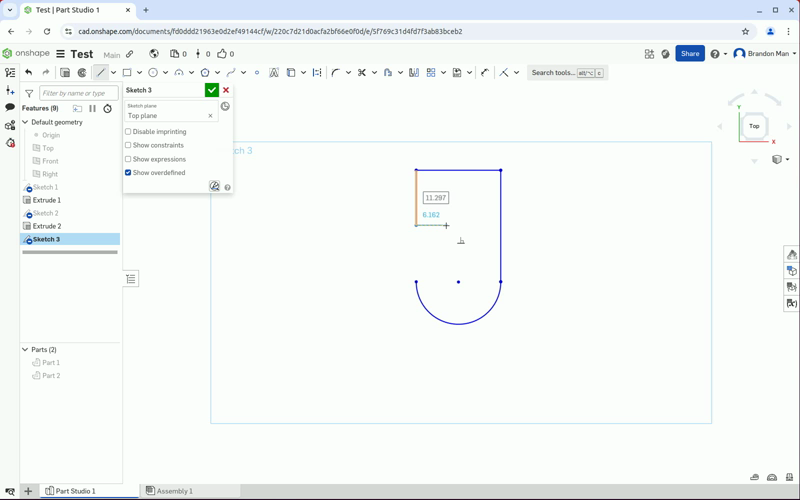
mouse_move(416, 281)
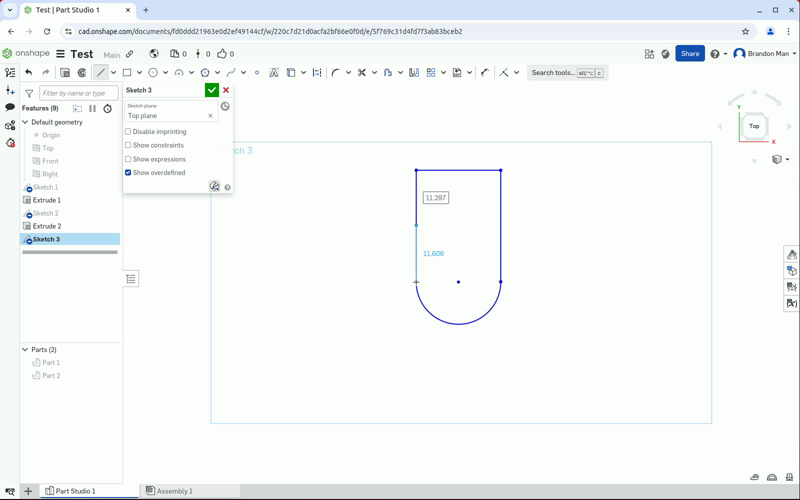
key_up(shift)
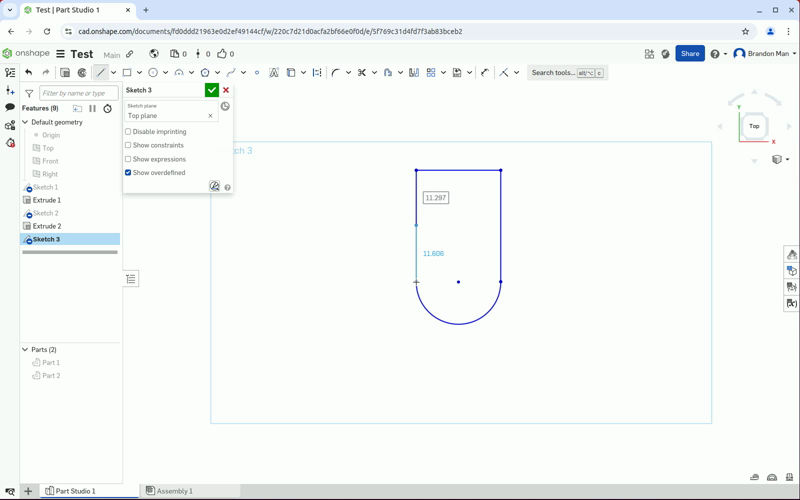
click(416, 281)
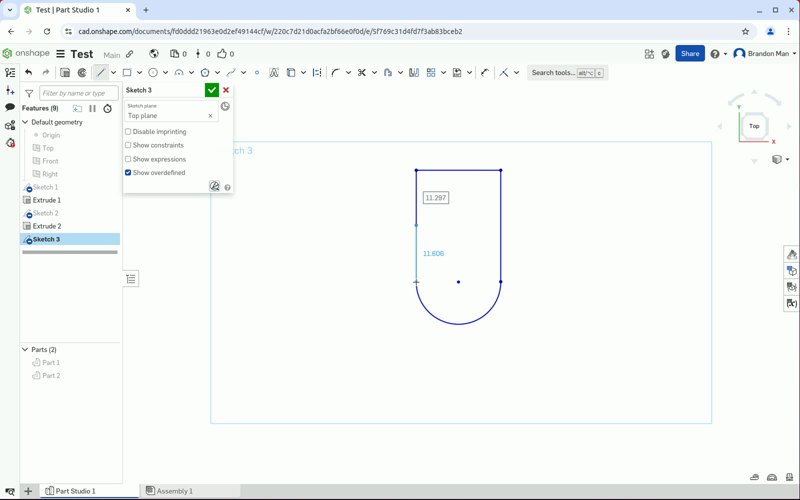
key(esc)
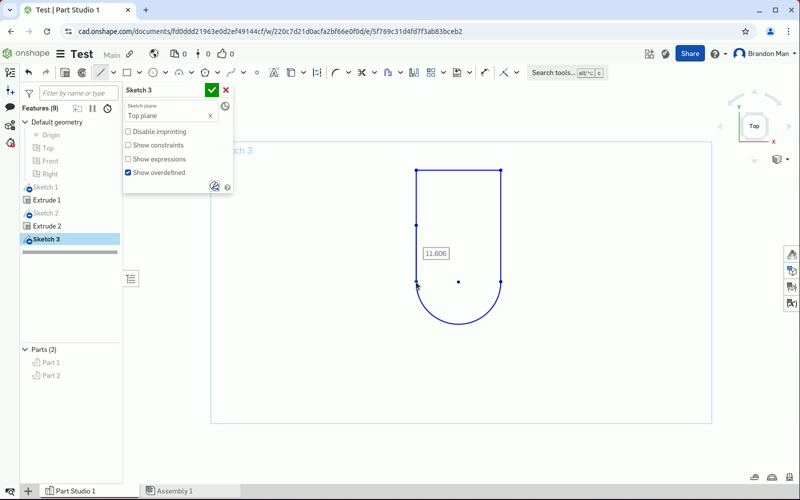
key(c)
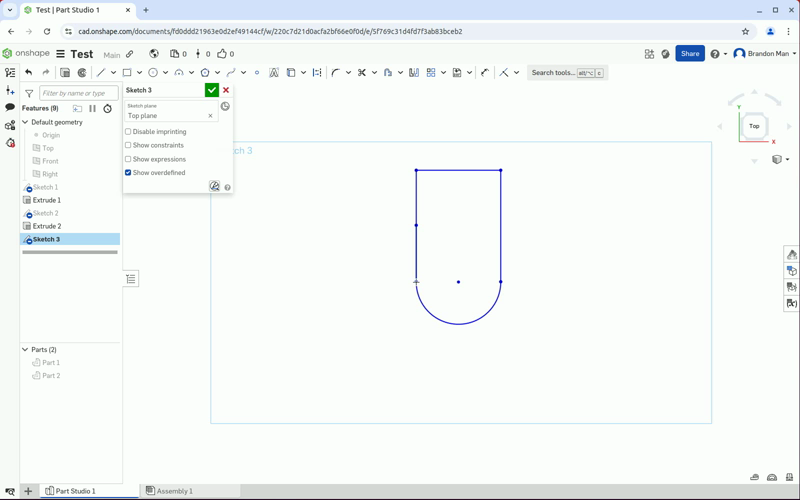
key_down(shift)
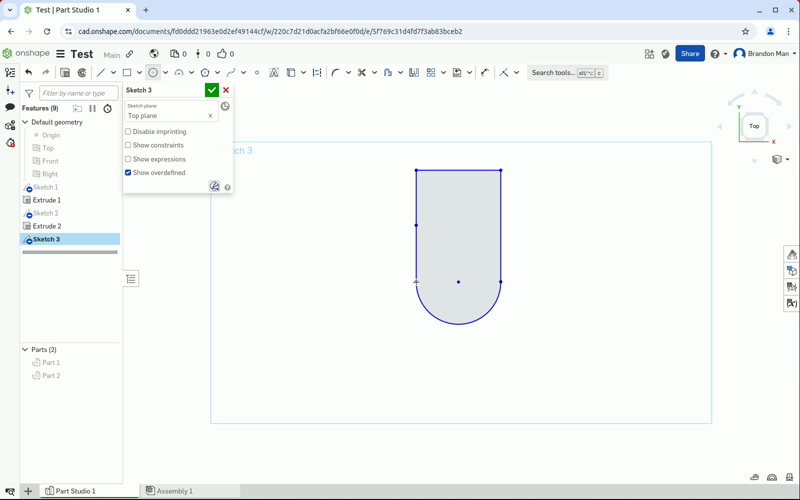
mouse_move(459, 206)
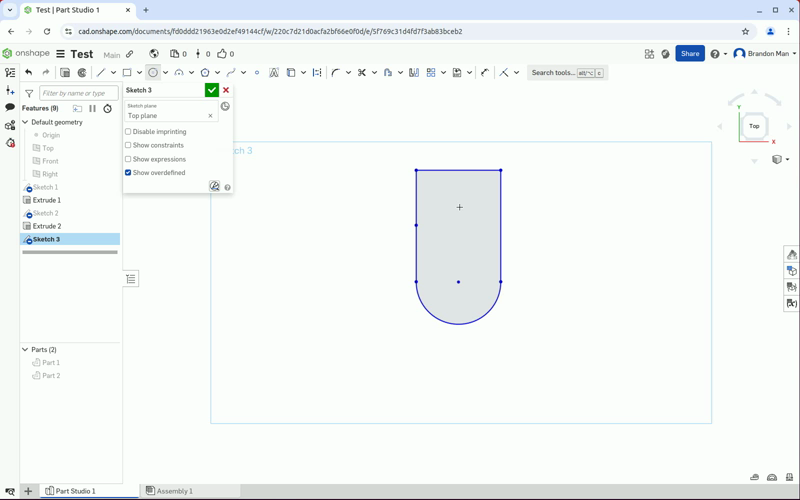
click(459, 206)
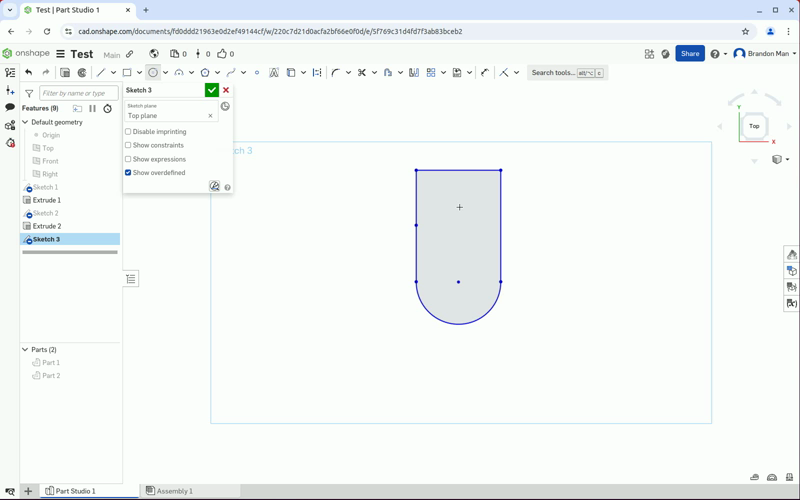
key_up(shift)
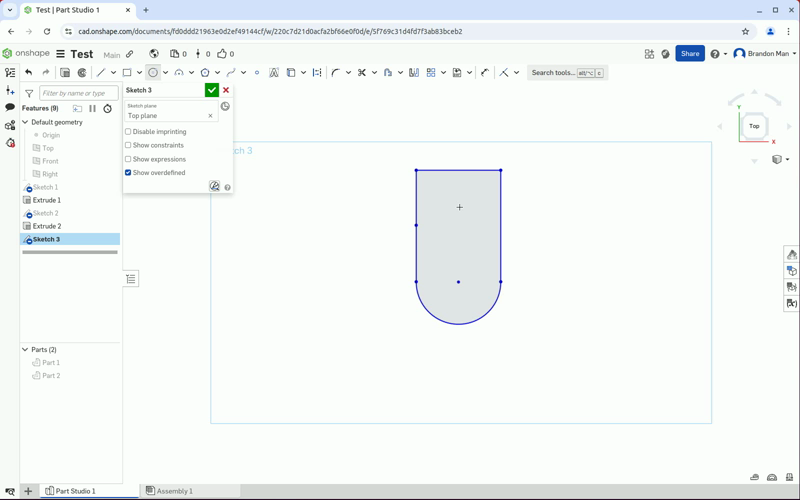
mouse_move(489, 206)
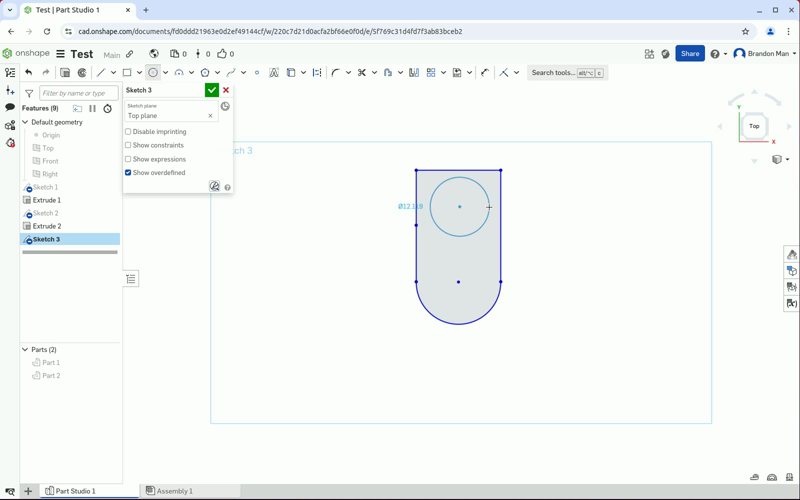
click(489, 206)
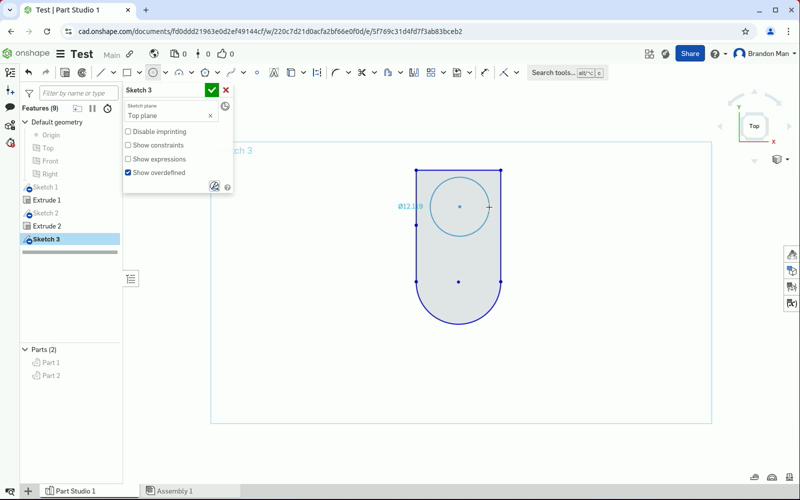
key(esc)
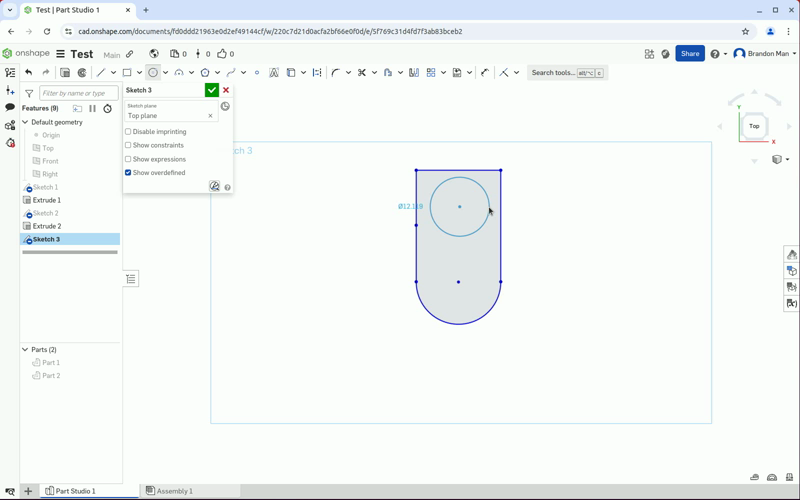
mouse_move(493, 230)
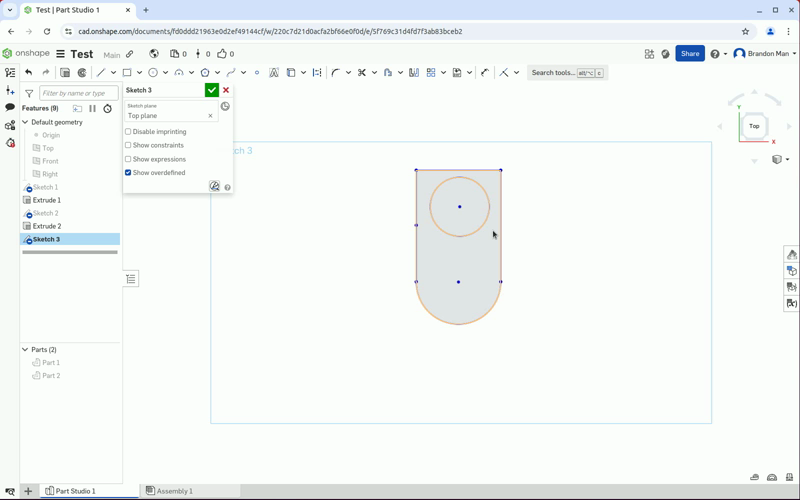
click(493, 230)
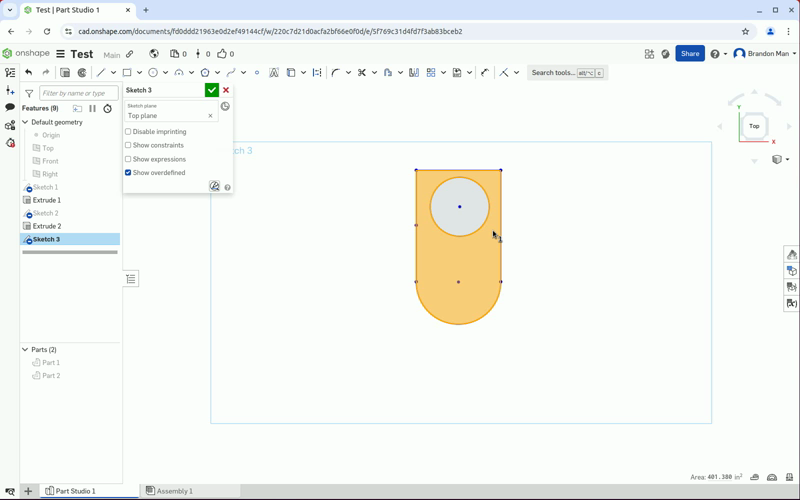
mouse_move(73, 352)
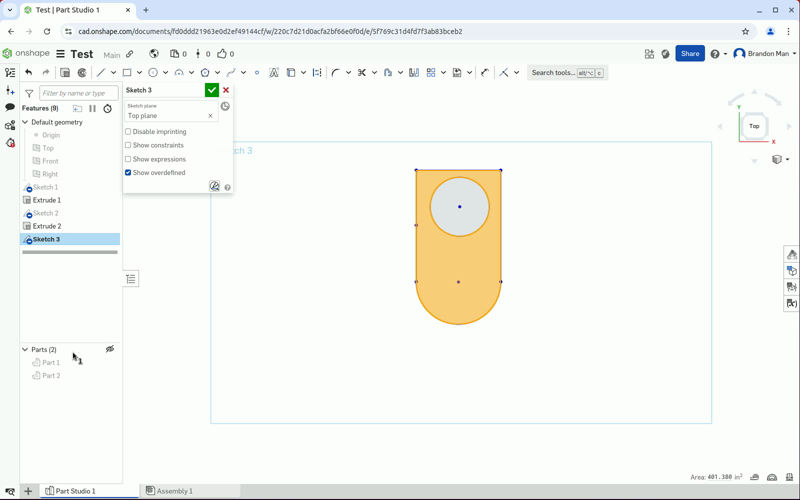
key(shift+y)
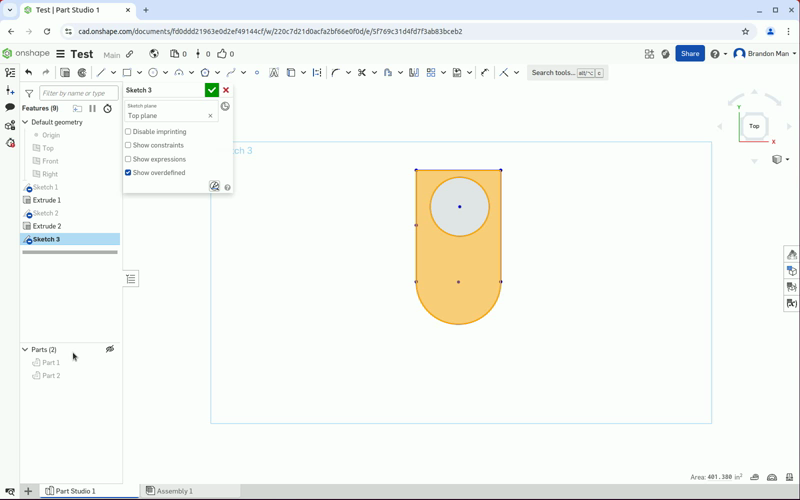
key(shift+e)
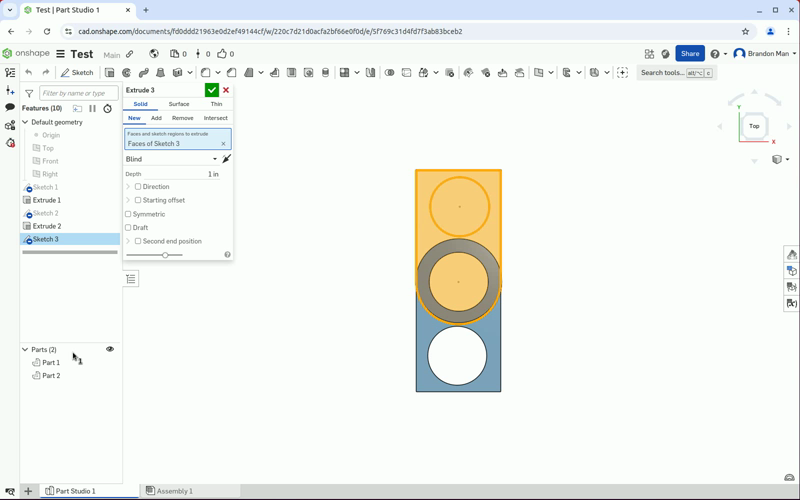
mouse_move(143, 106)
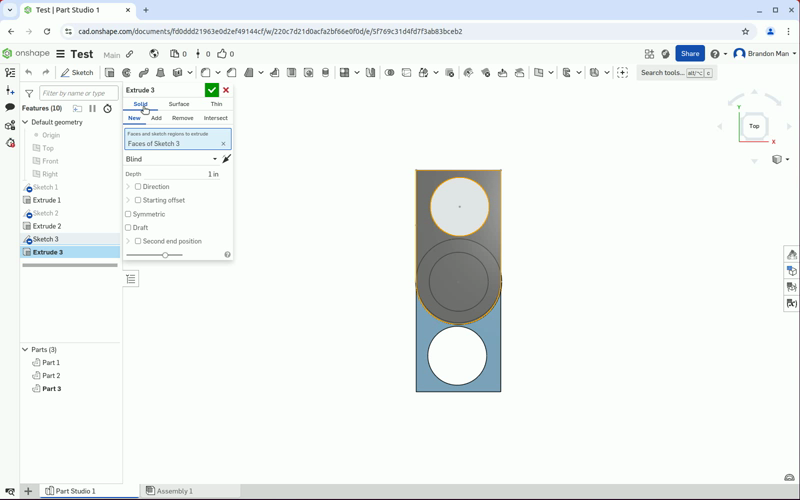
click(143, 106)
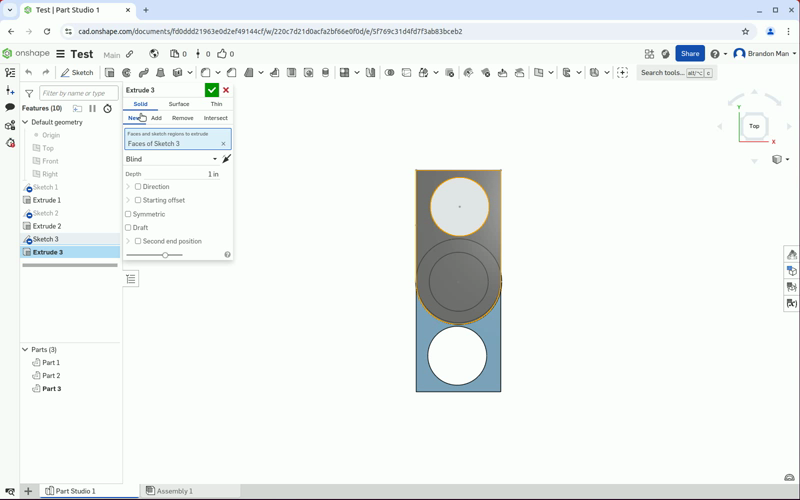
mouse_move(137, 120)
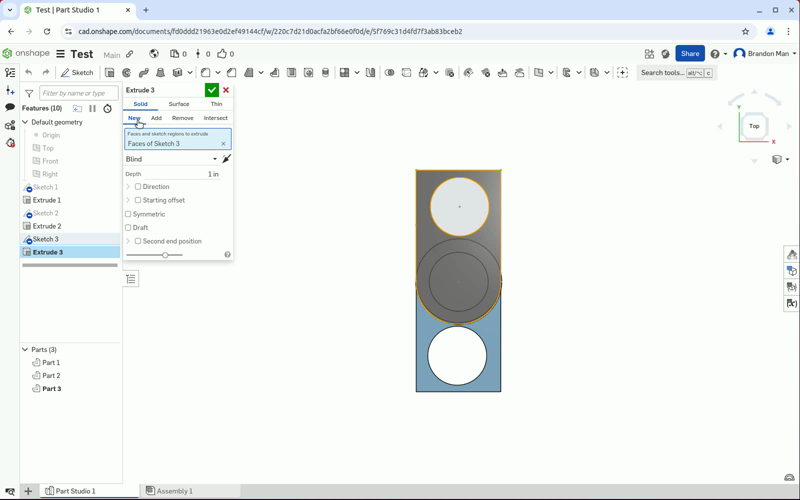
click(137, 120)
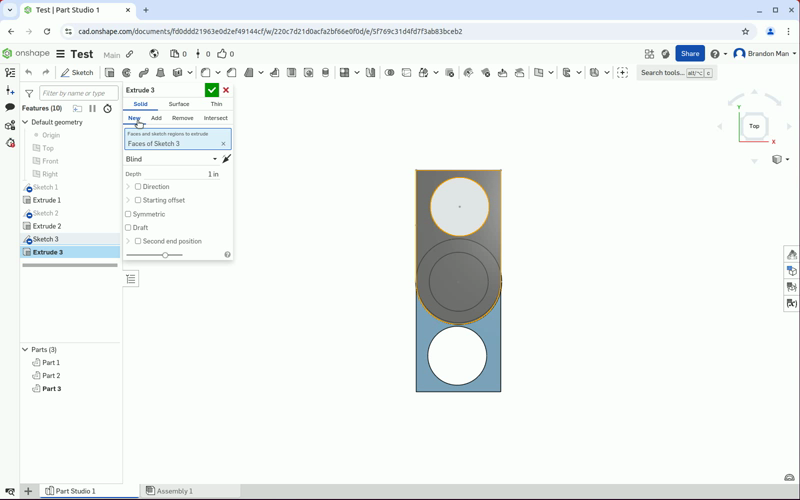
key(tab, 4)
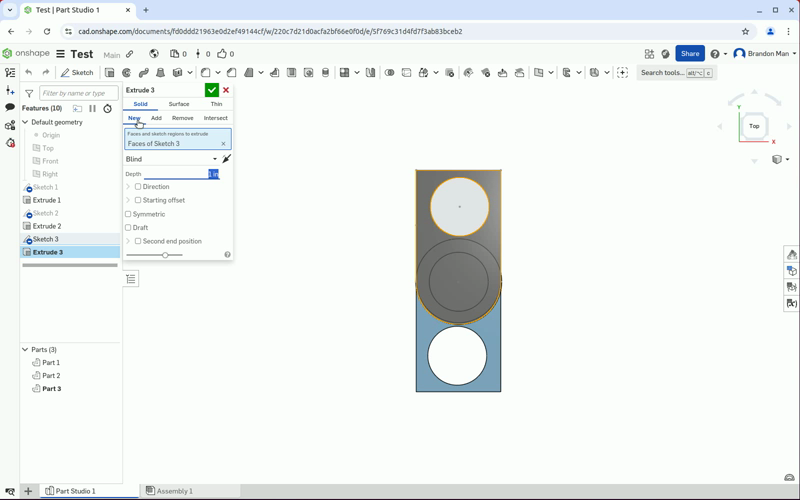
text(3.129)
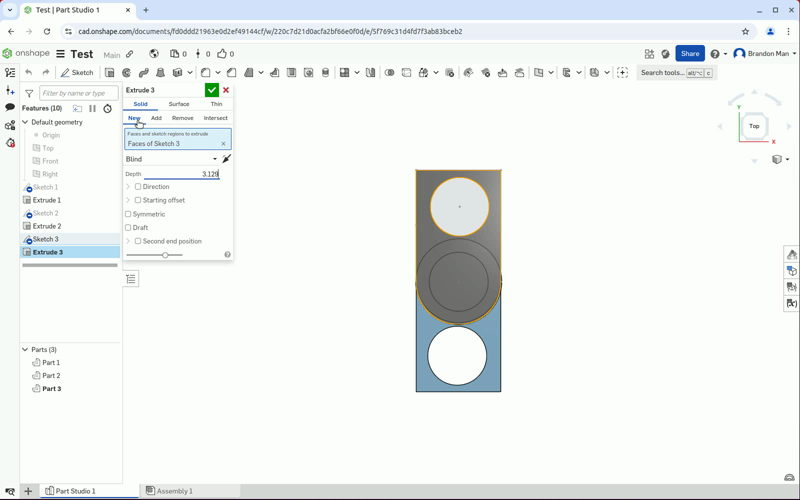
key(enter)
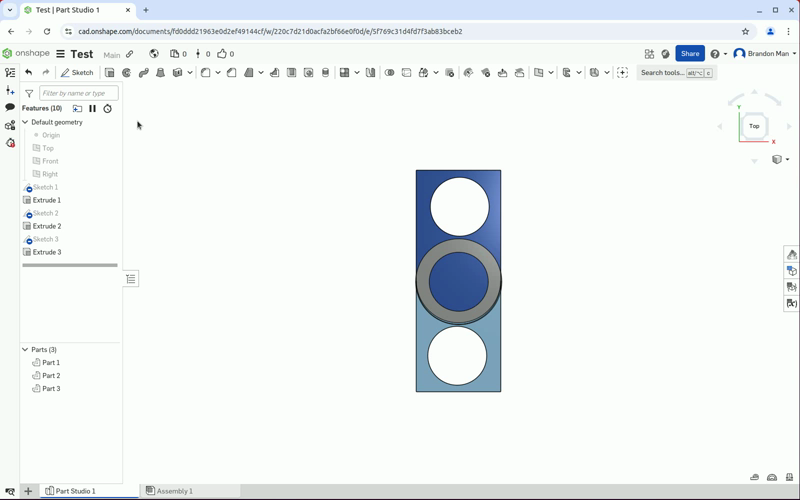
key(shift+h)
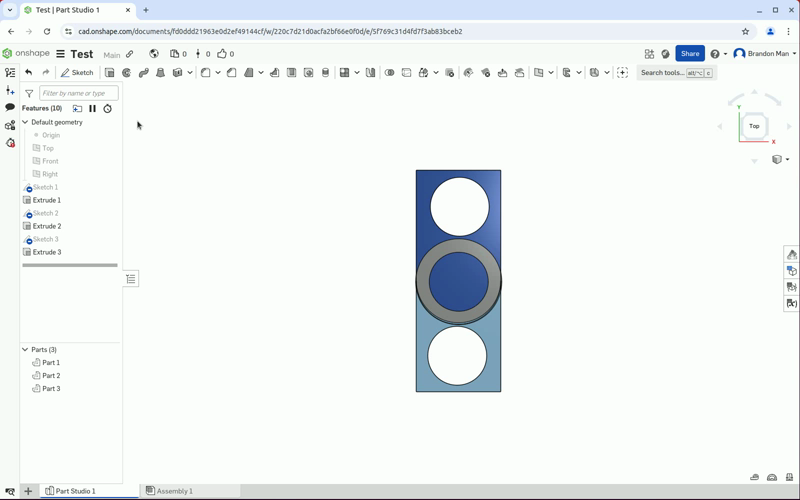
key(shift+h)
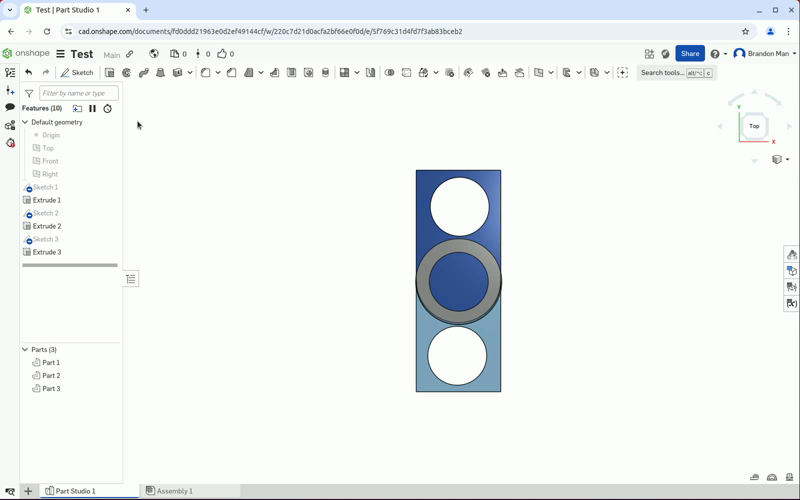
mouse_move(73, 189)
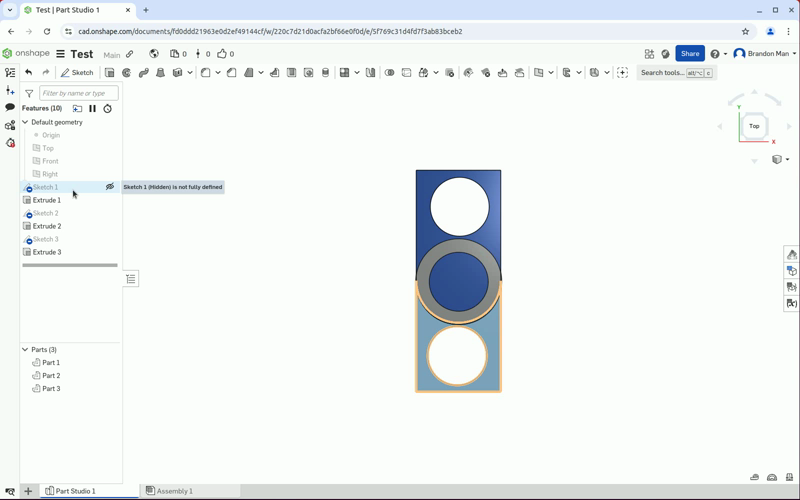
click(73, 189)
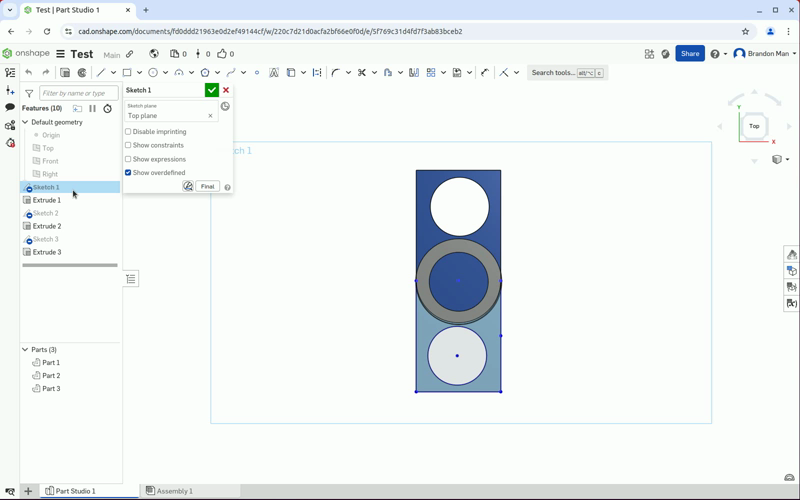
mouse_move(229, 92)
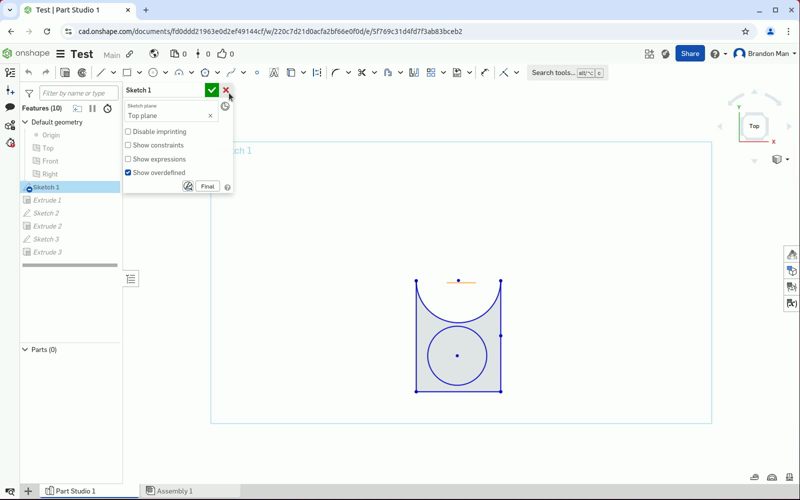
click(229, 92)
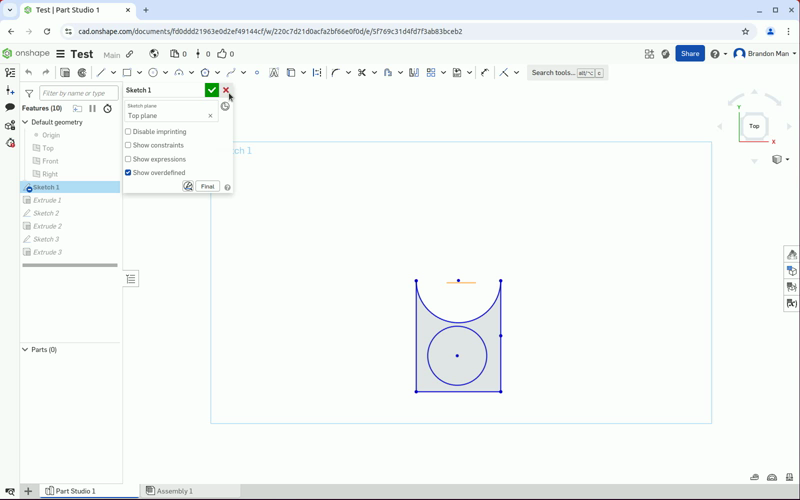
key(shift+s)
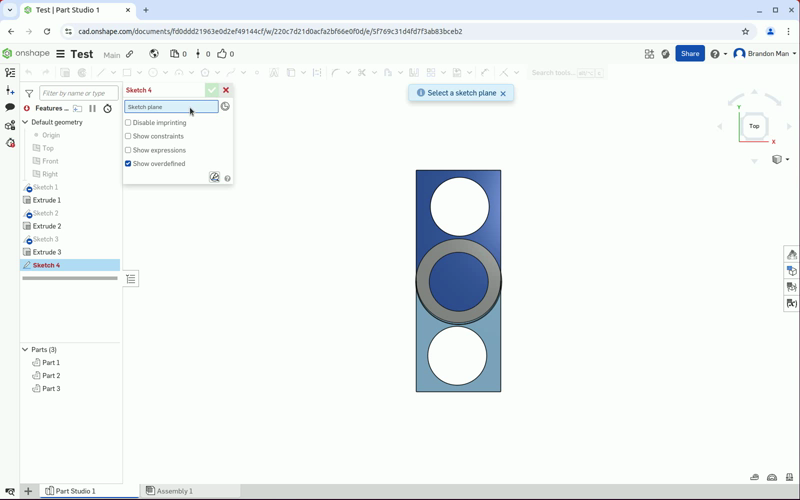
mouse_move(73, 150)
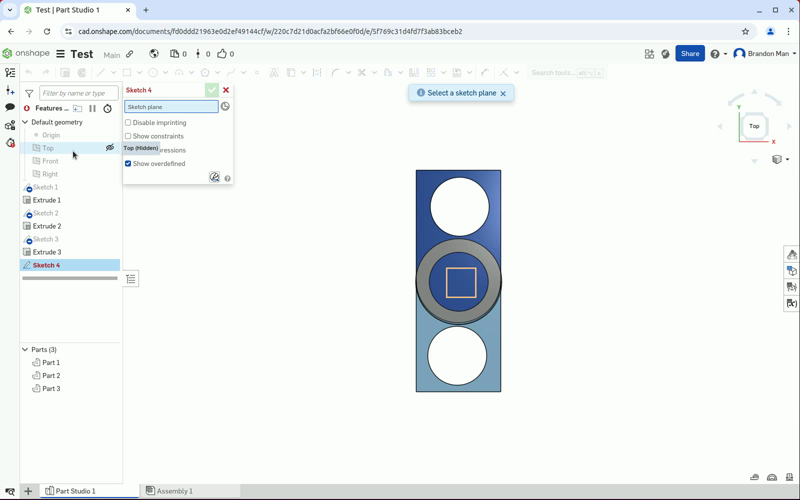
click(73, 150)
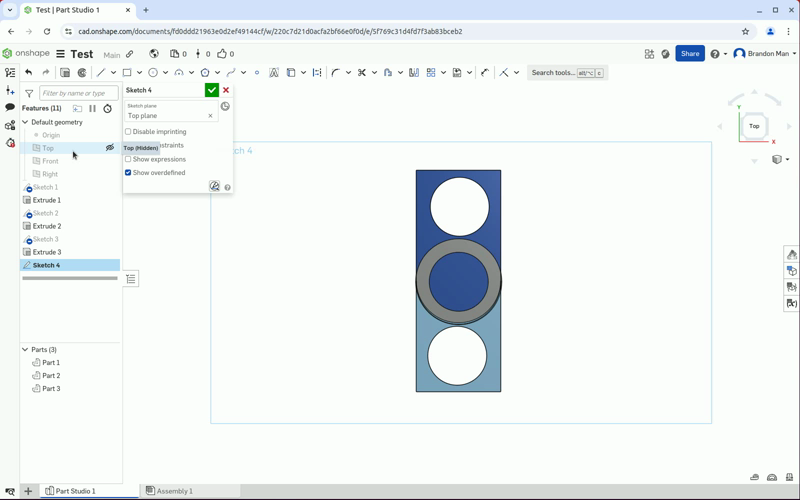
mouse_move(73, 352)
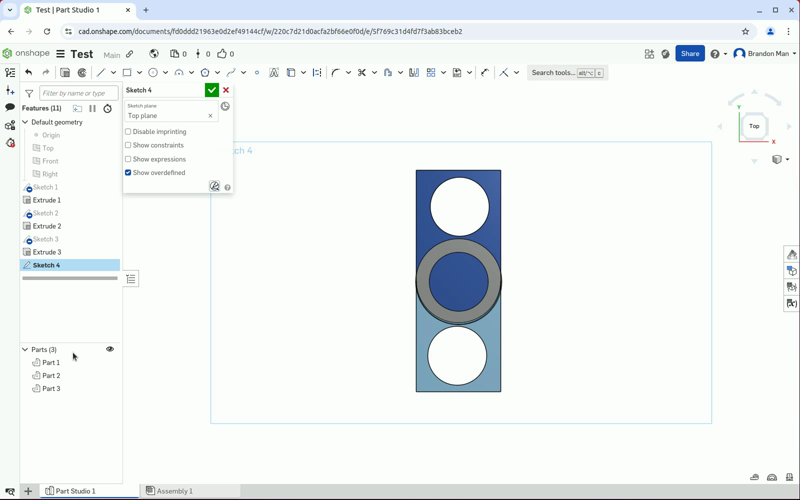
key(y)
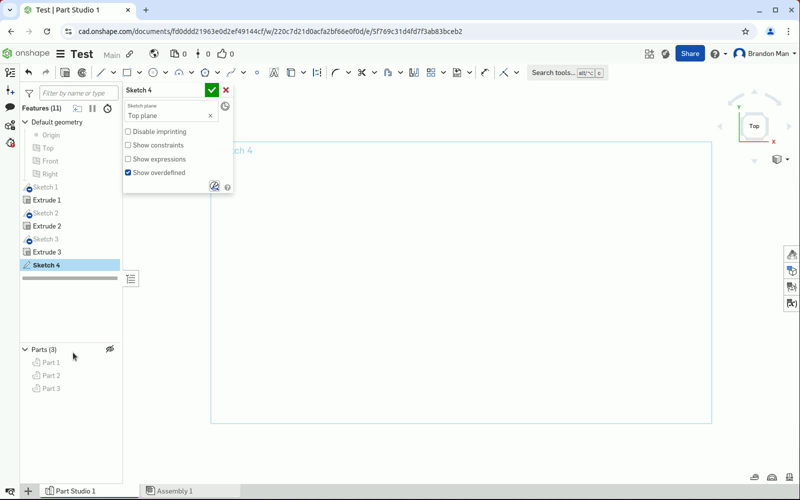
key(l)
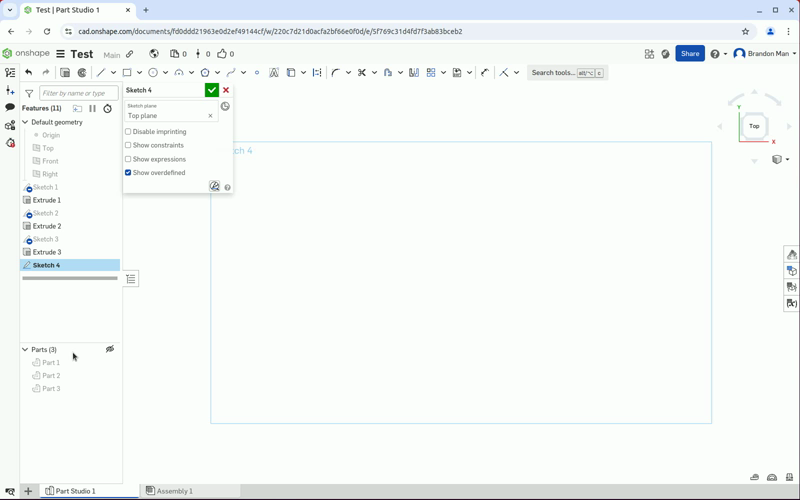
key_down(shift)
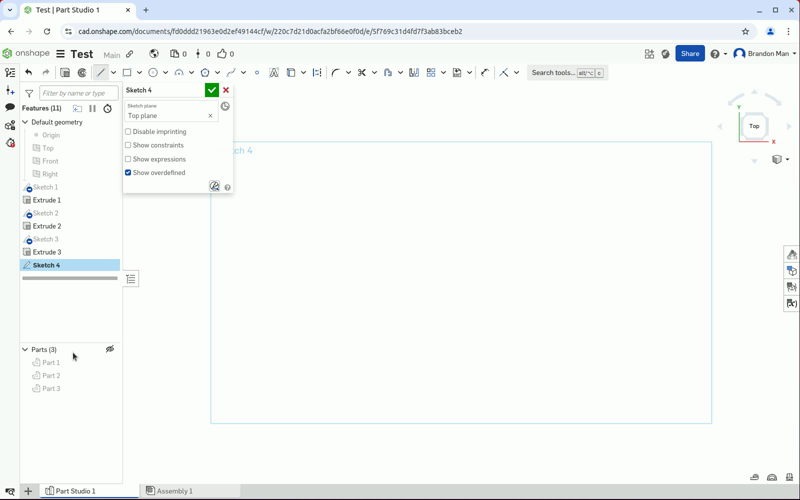
mouse_move(499, 391)
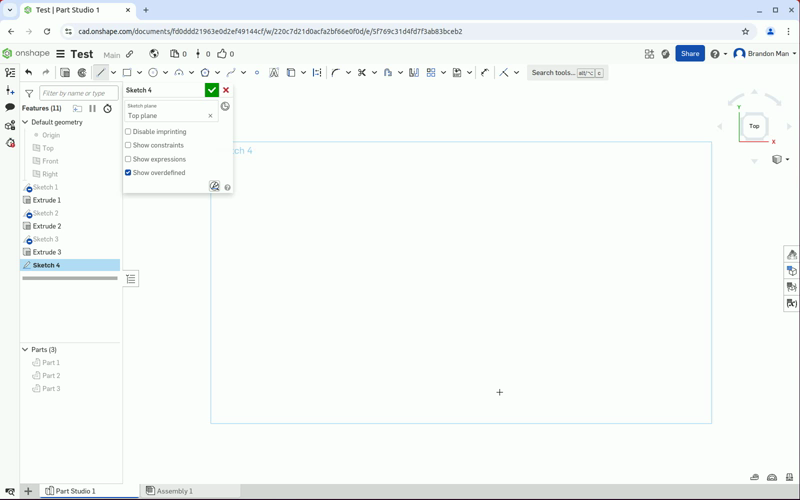
click(499, 391)
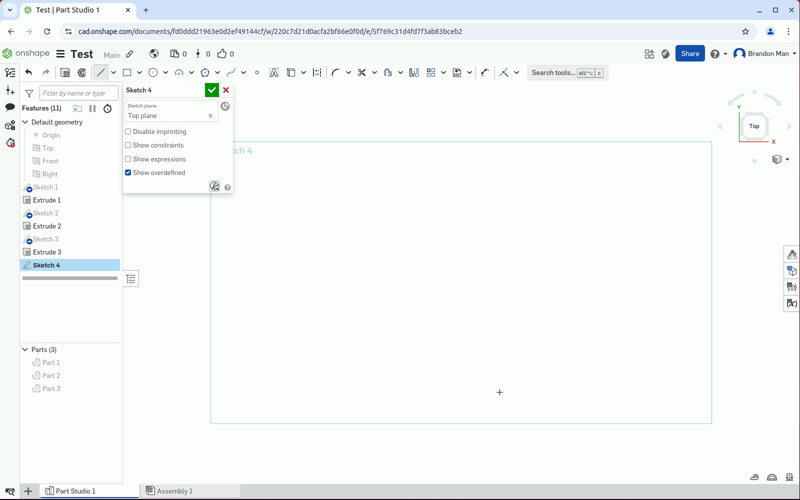
key_up(shift)
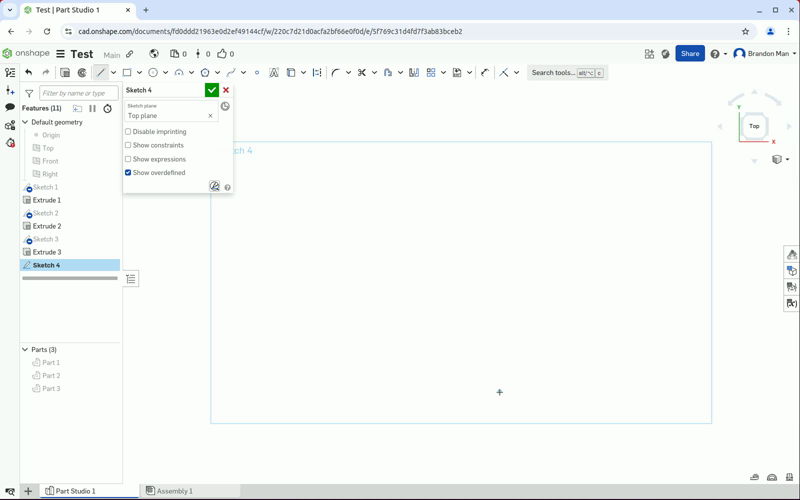
key_down(shift)
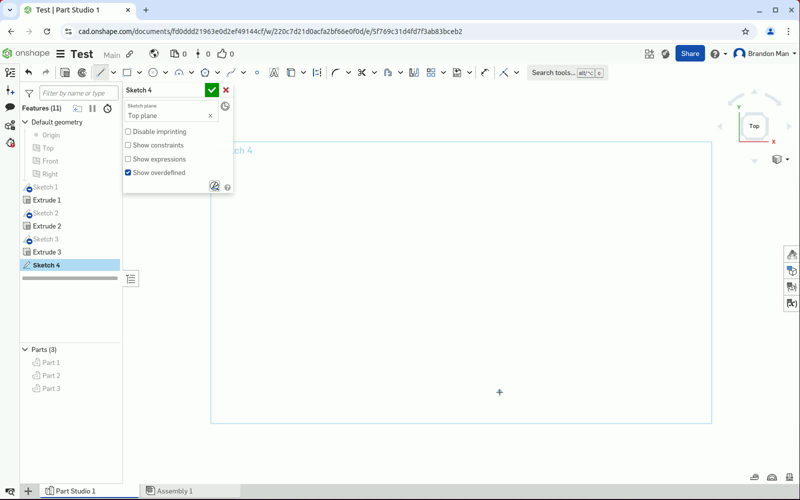
mouse_move(566, 336)
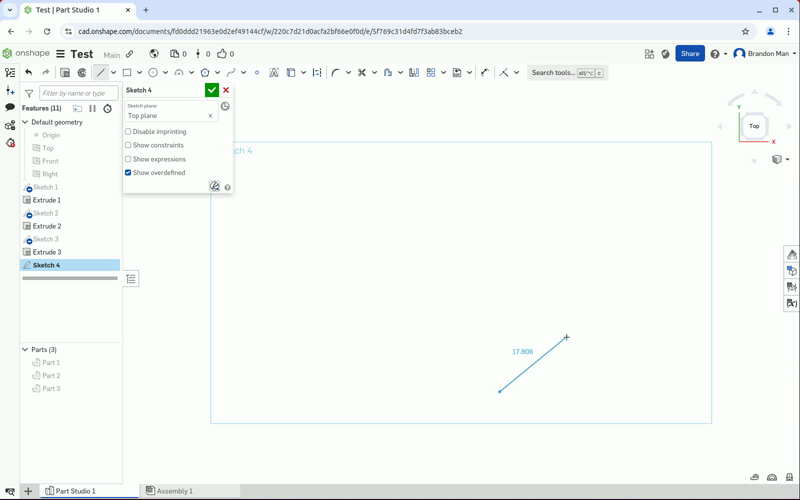
click(566, 336)
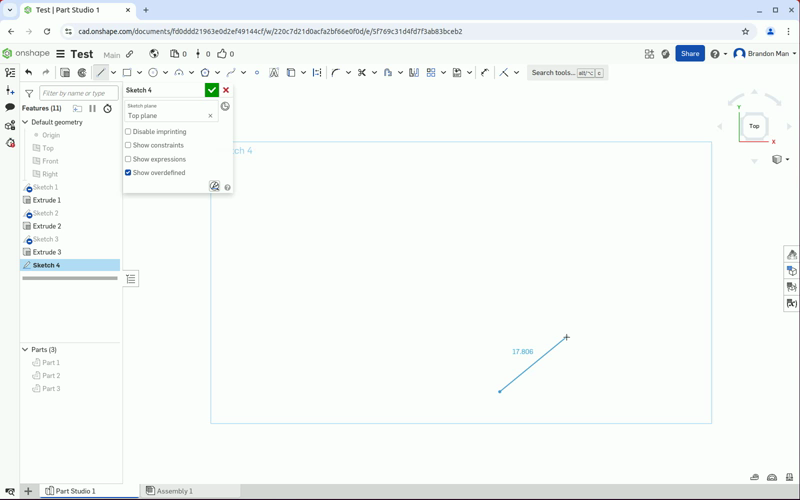
key_up(shift)
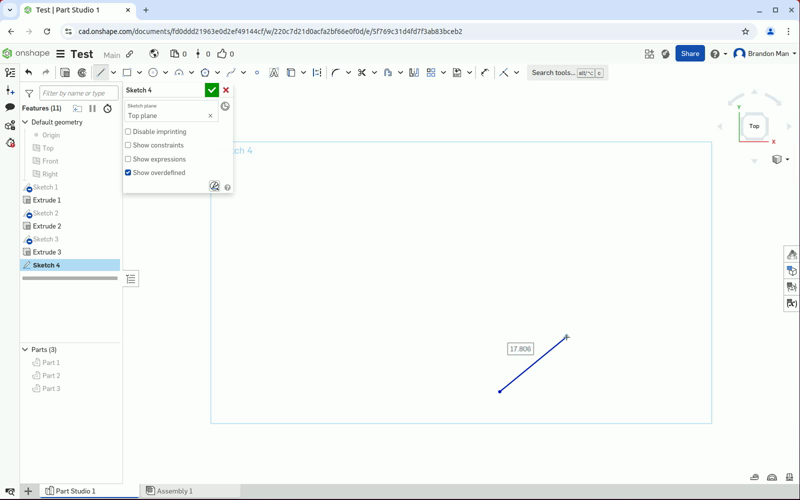
key_down(shift)
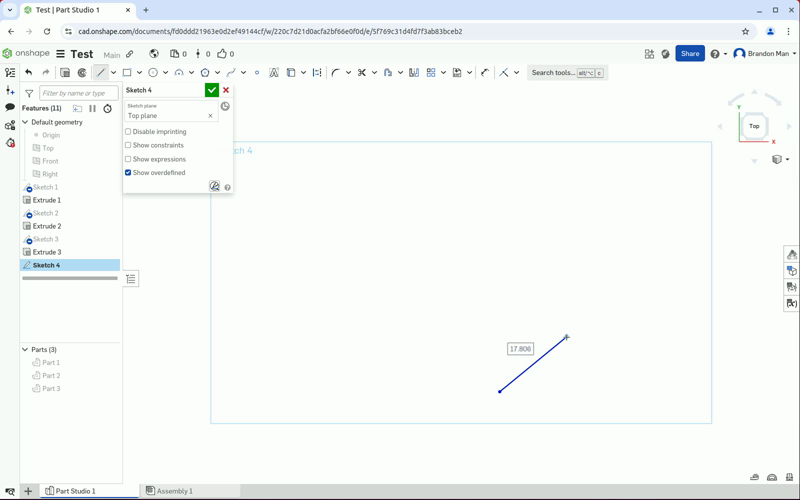
mouse_move(499, 336)
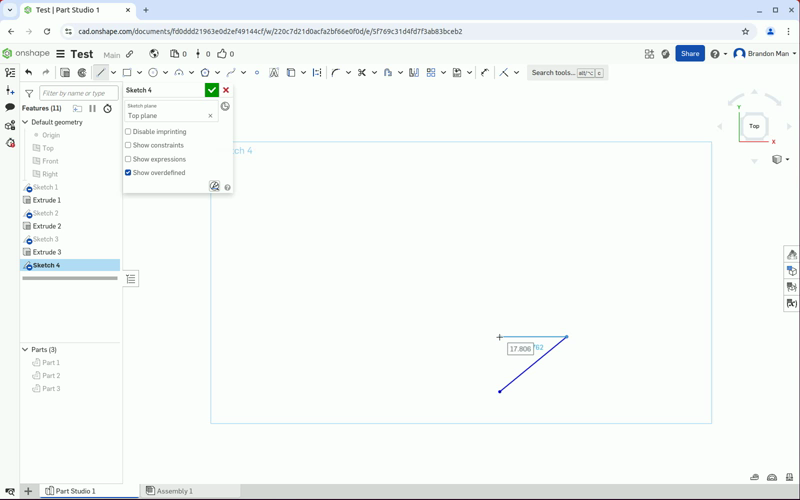
click(499, 336)
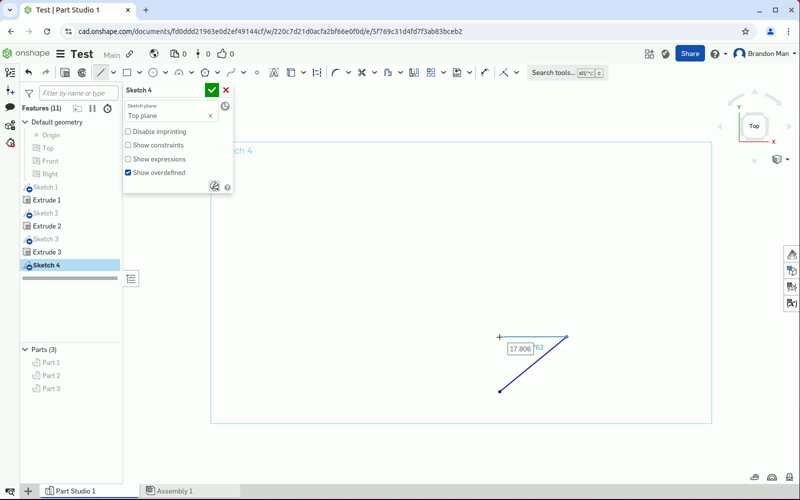
key_up(shift)
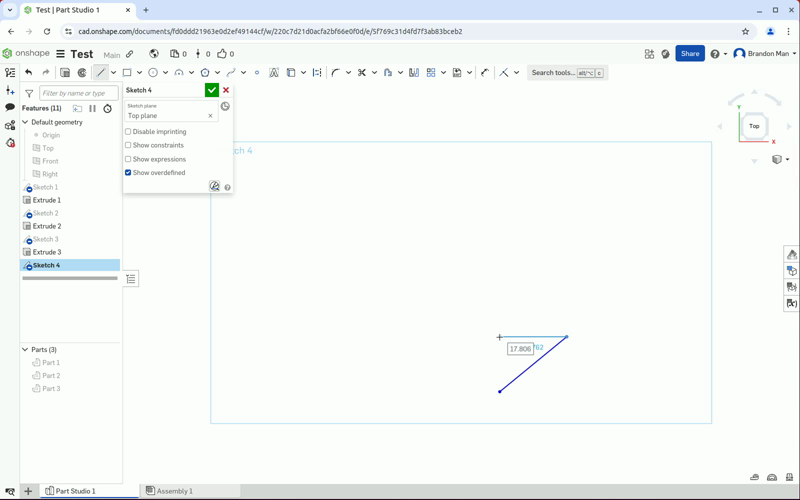
mouse_move(529, 336)
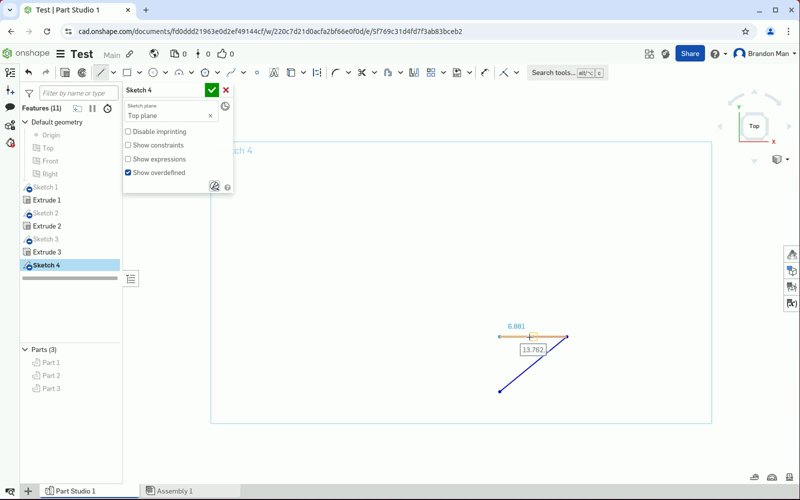
key_down(shift)
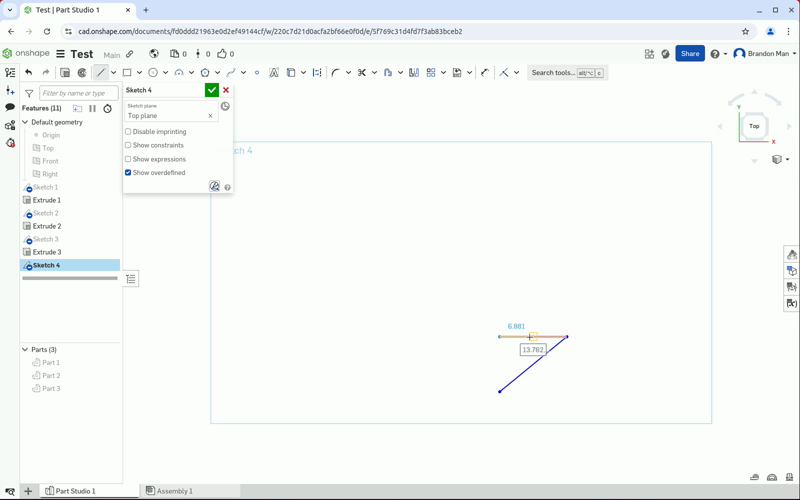
mouse_move(499, 391)
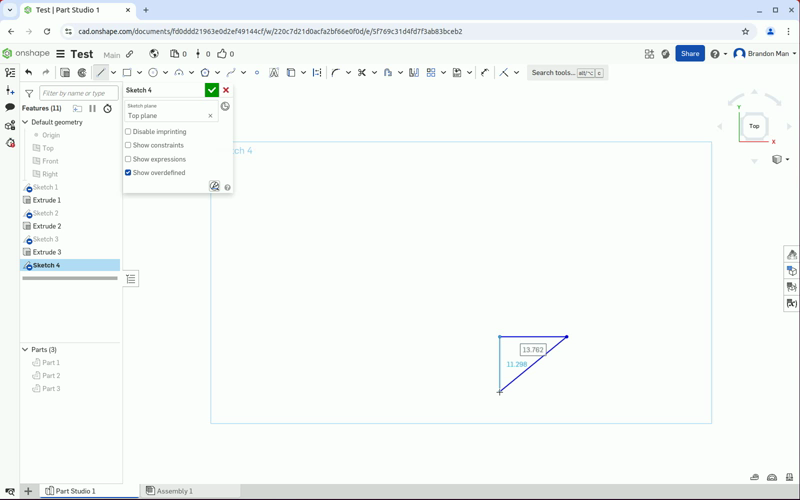
key_up(shift)
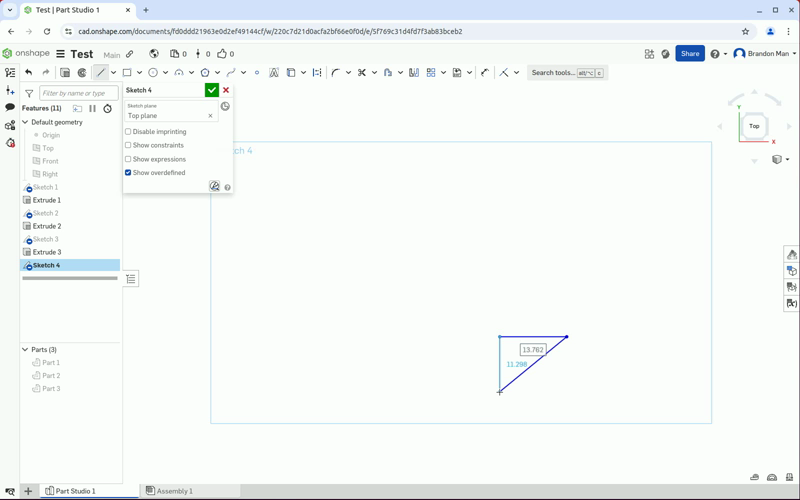
click(499, 391)
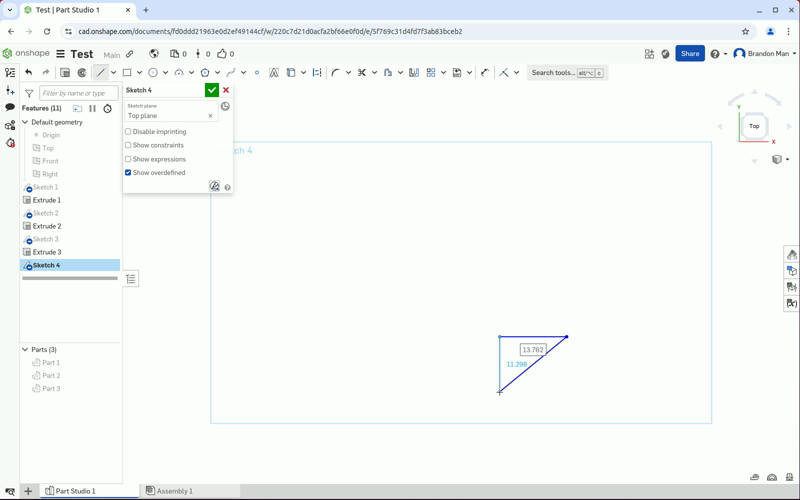
key(esc)
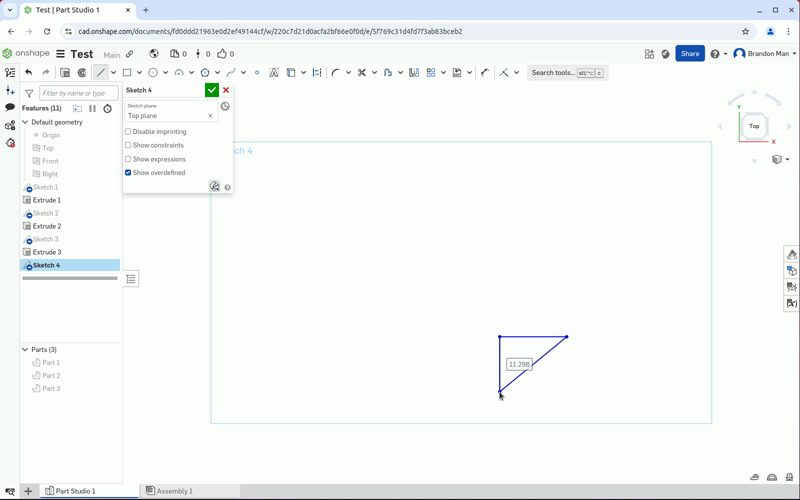
mouse_move(510, 354)
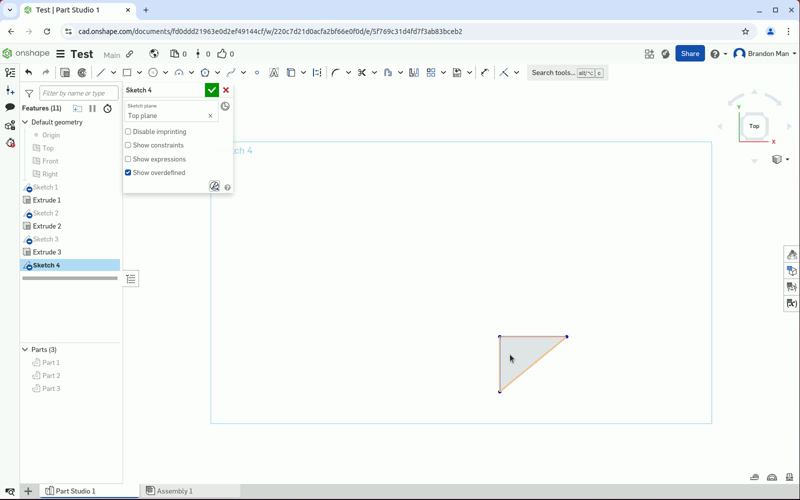
click(510, 354)
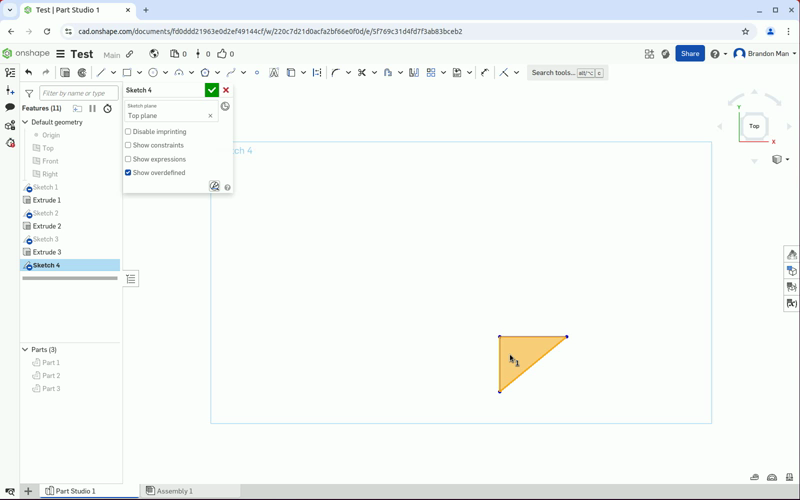
mouse_move(73, 352)
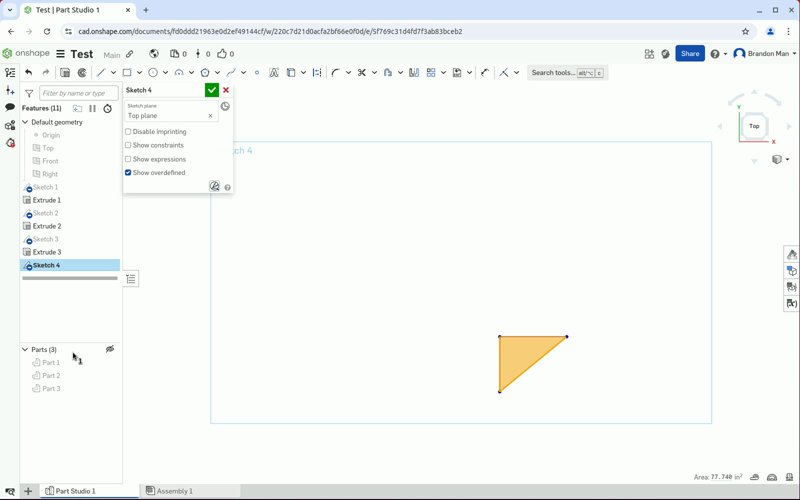
key(shift+y)
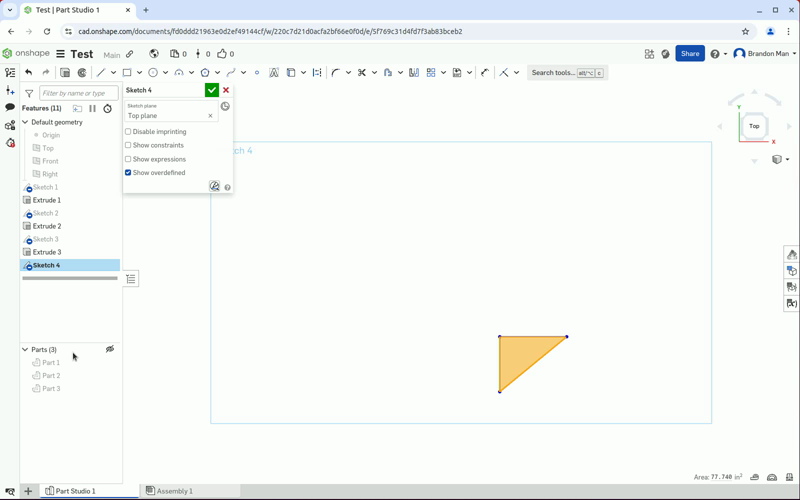
key(shift+e)
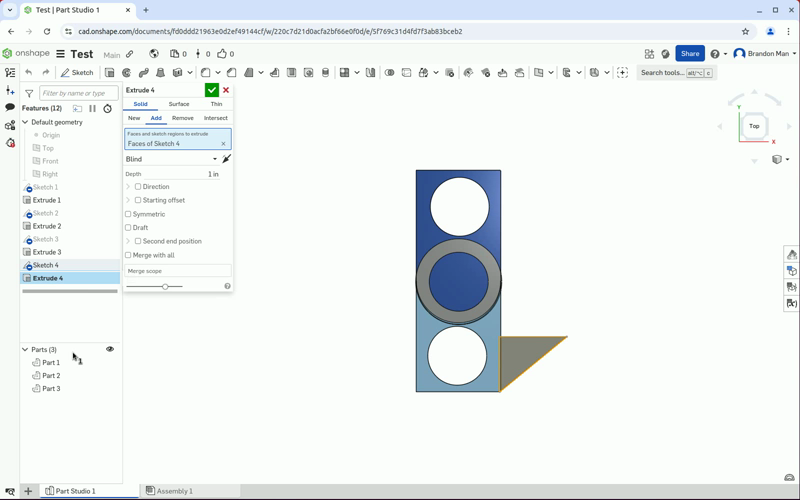
mouse_move(143, 106)
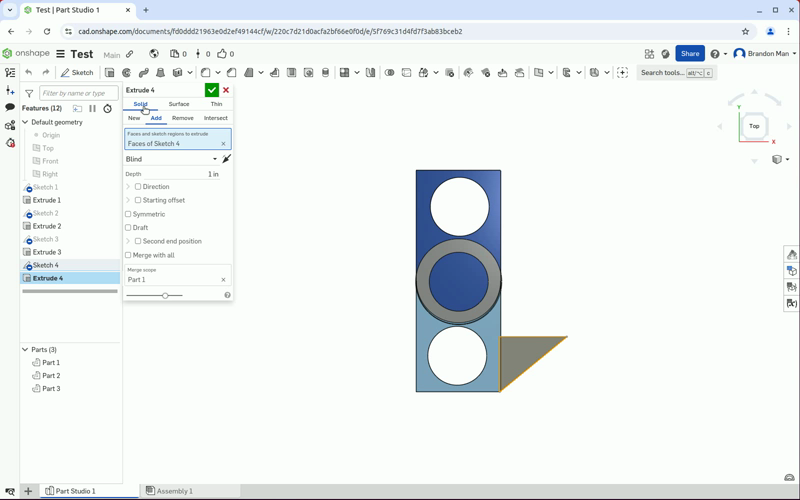
click(143, 106)
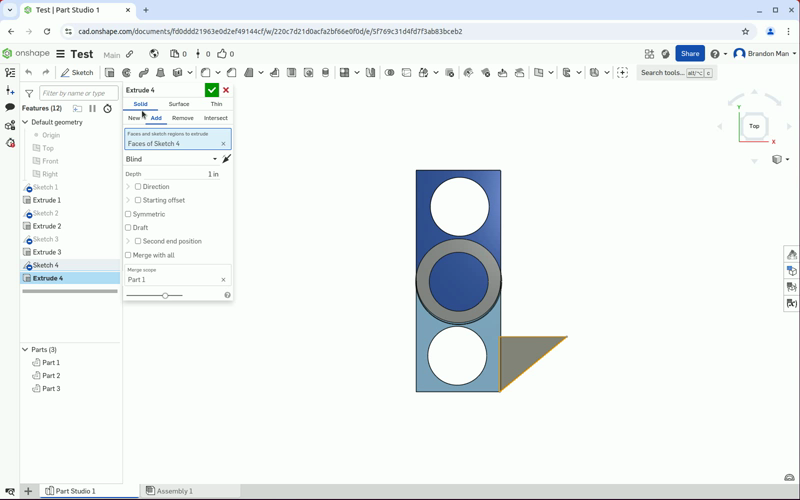
mouse_move(137, 120)
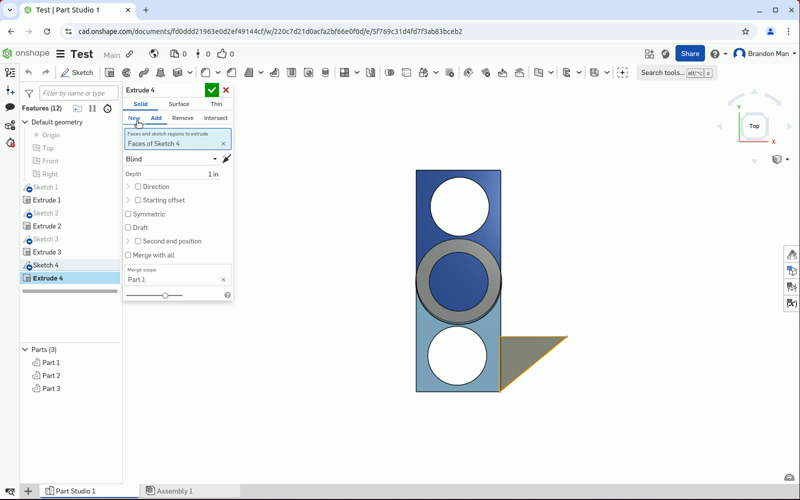
click(137, 120)
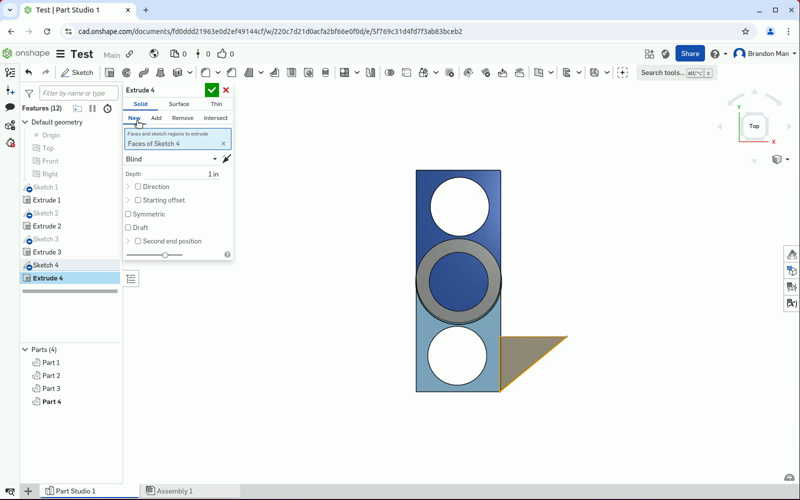
key(tab, 4)
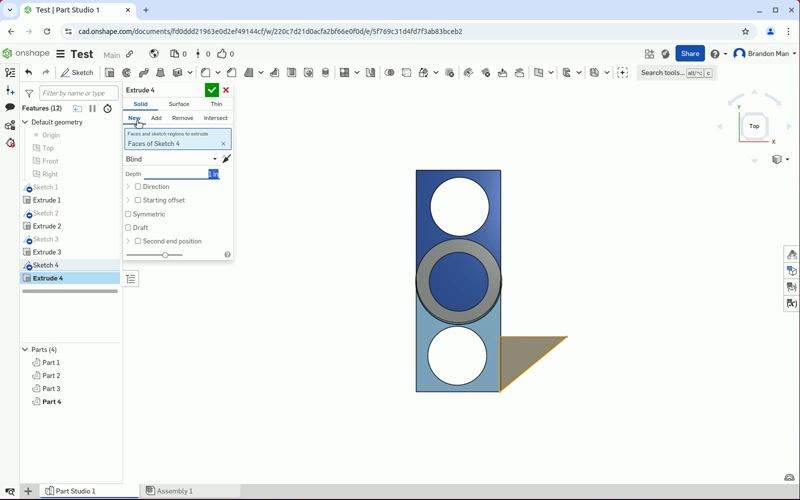
text(3.129)
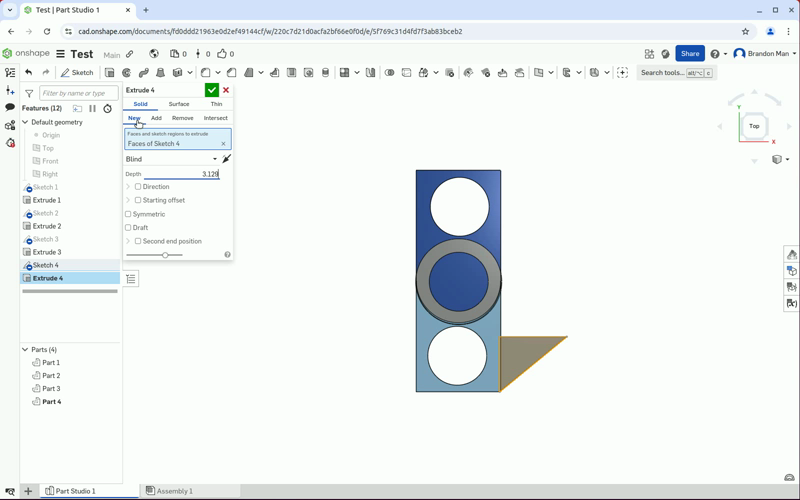
key(enter)
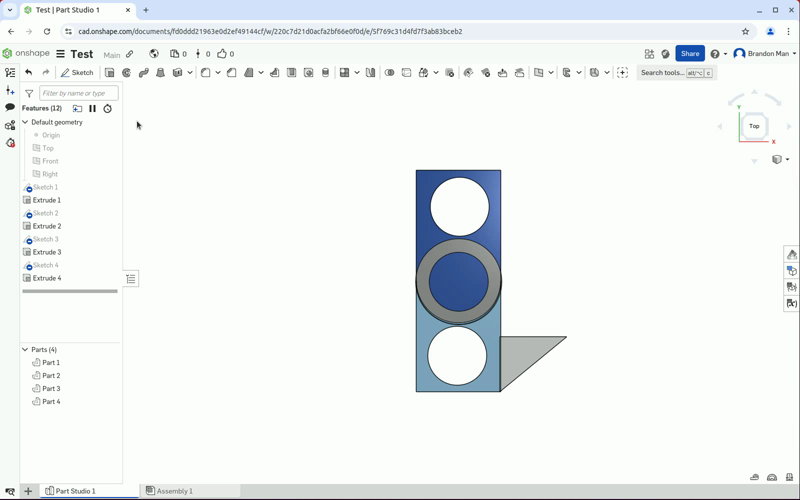
key(shift+h)
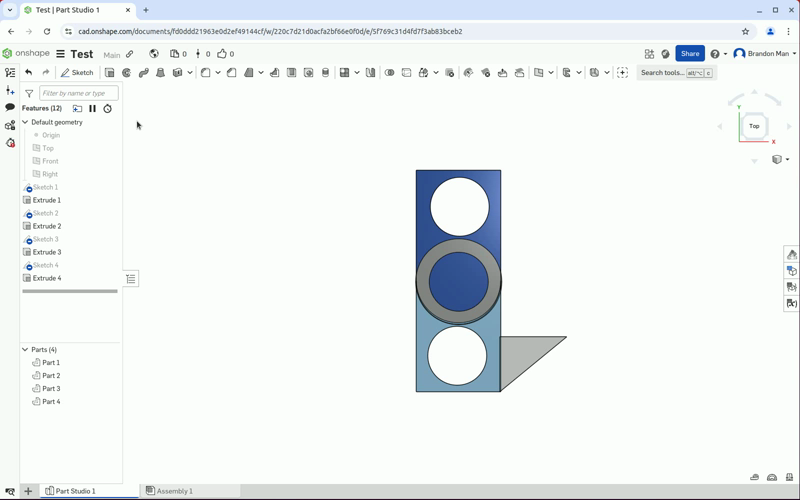
key(shift+h)
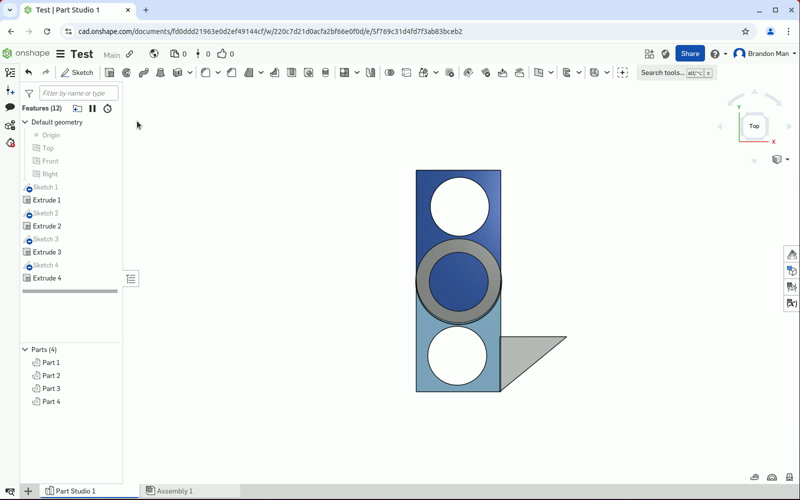
mouse_move(73, 189)
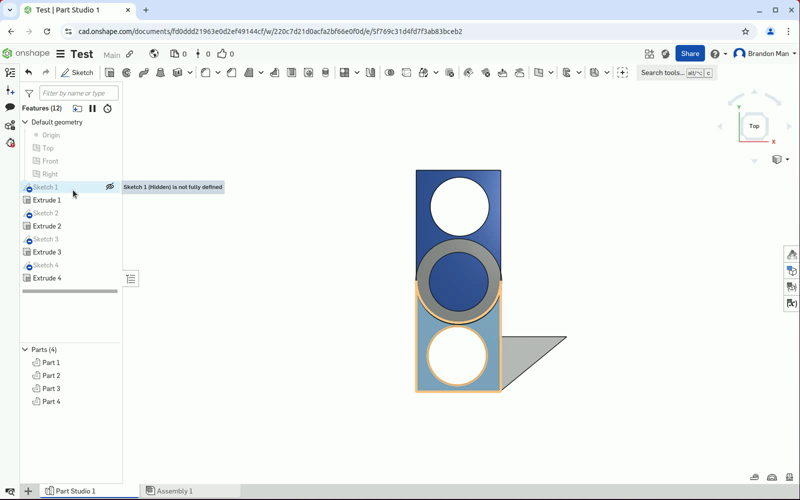
click(73, 189)
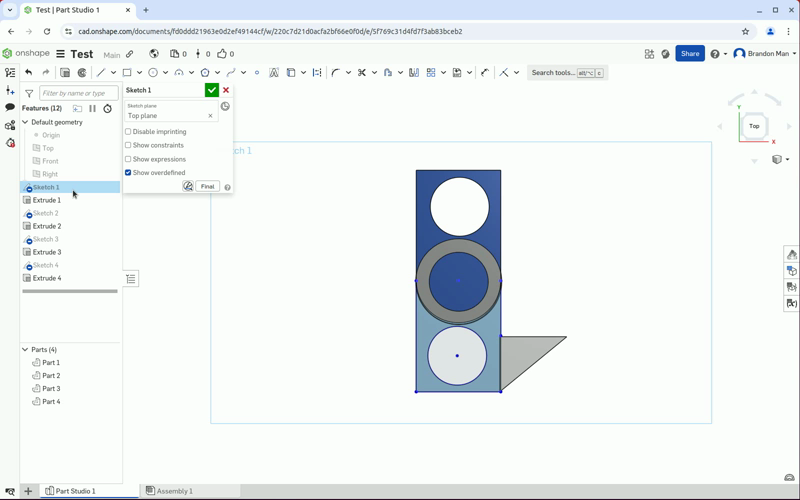
mouse_move(229, 92)
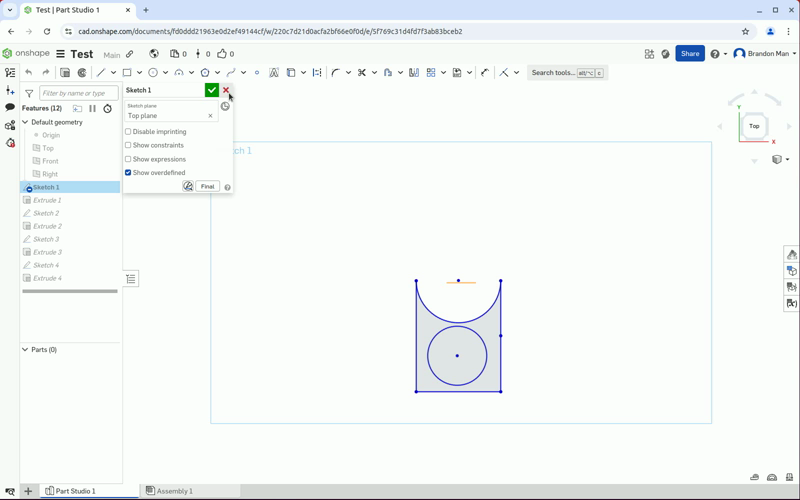
click(229, 92)
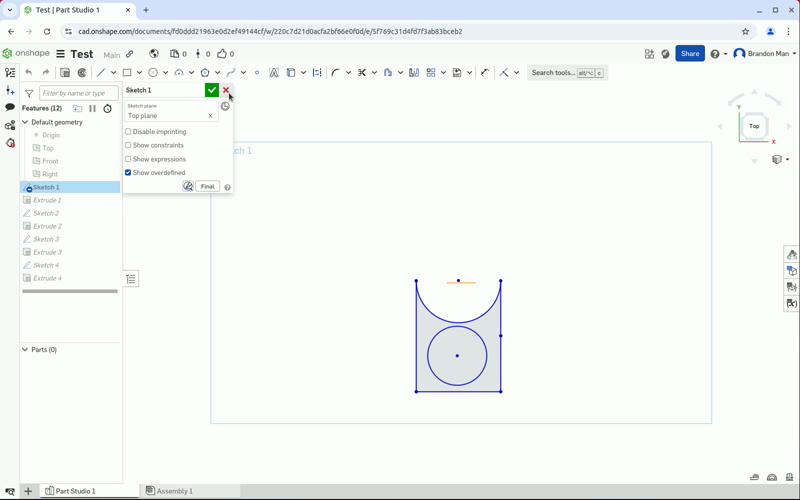
key(shift+s)
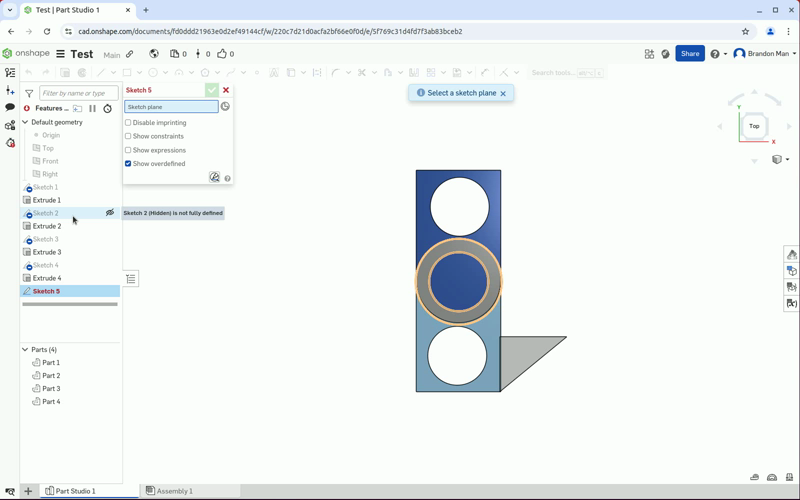
scroll(3)
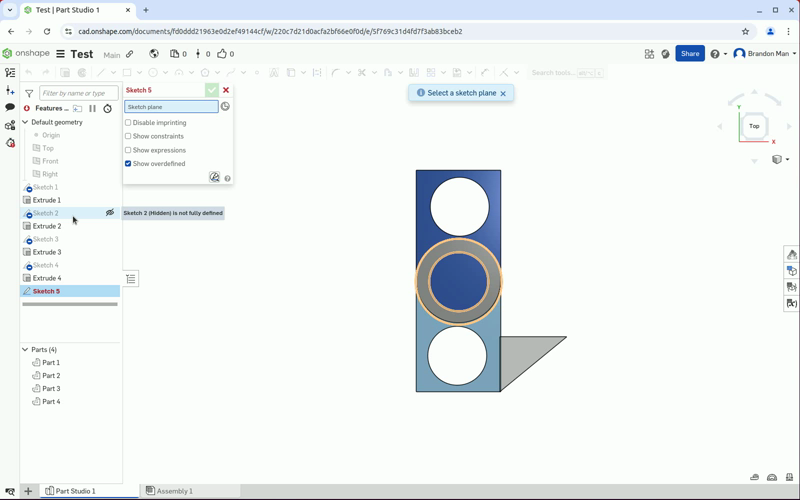
mouse_move(73, 150)
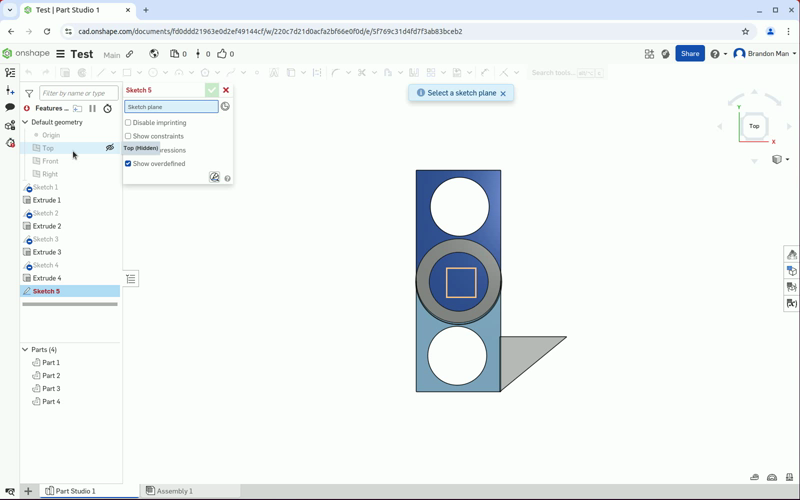
click(73, 150)
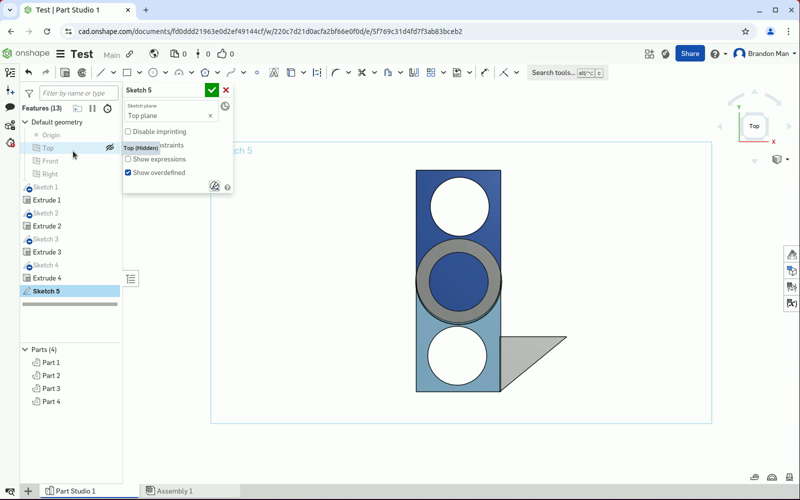
mouse_move(73, 352)
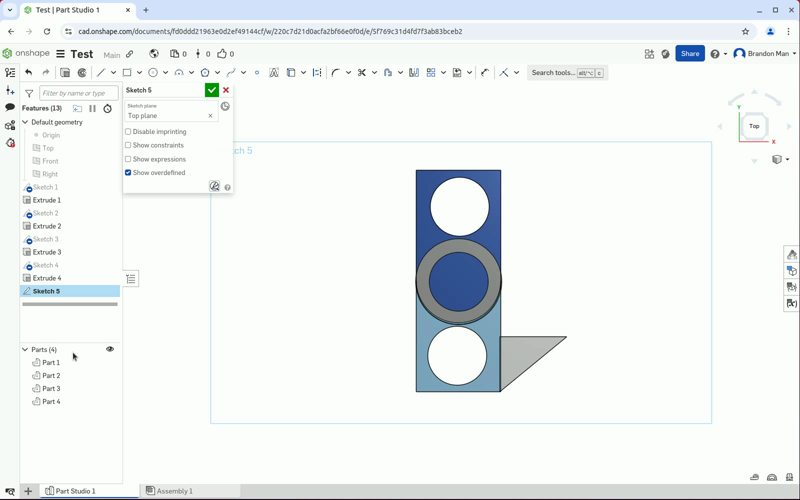
key(y)
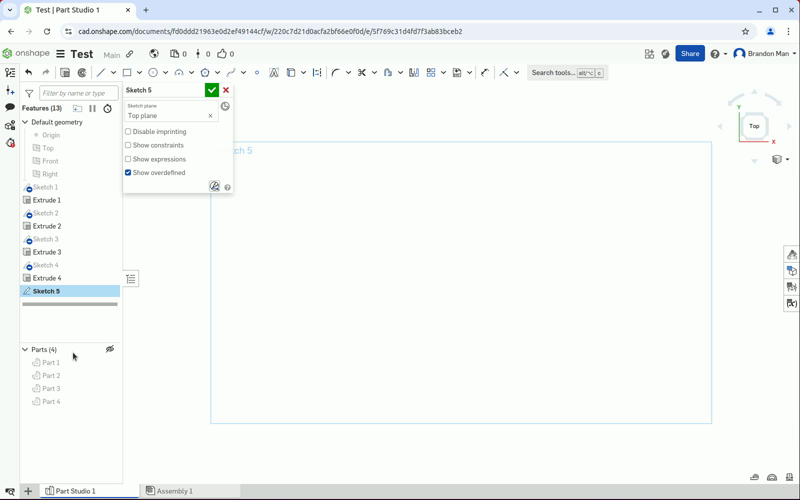
key(l)
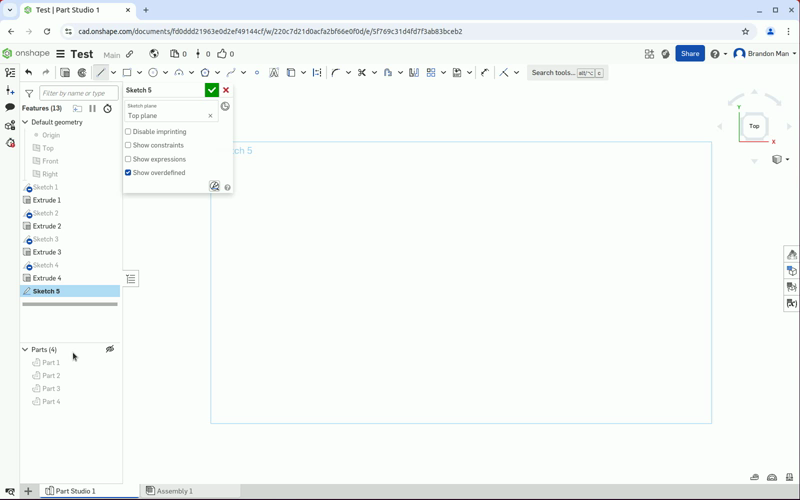
key_down(shift)
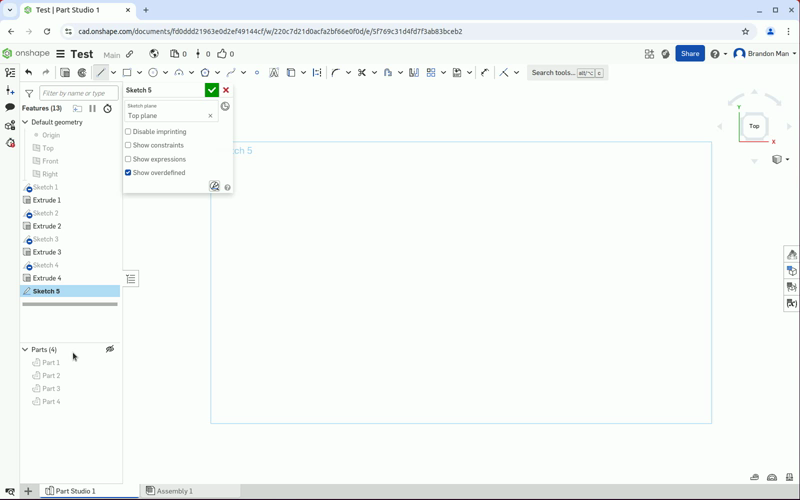
mouse_move(348, 225)
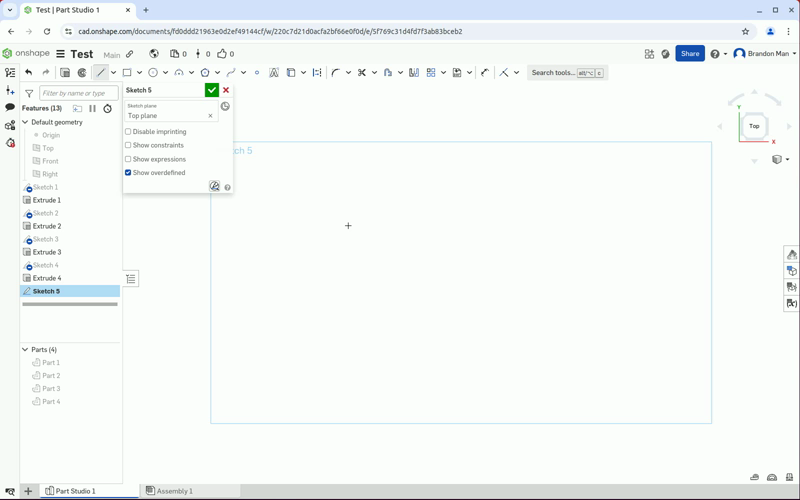
click(348, 225)
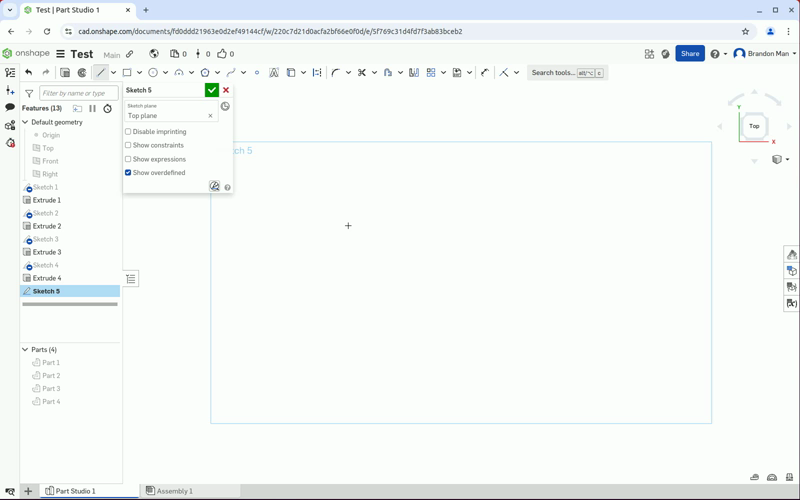
key_up(shift)
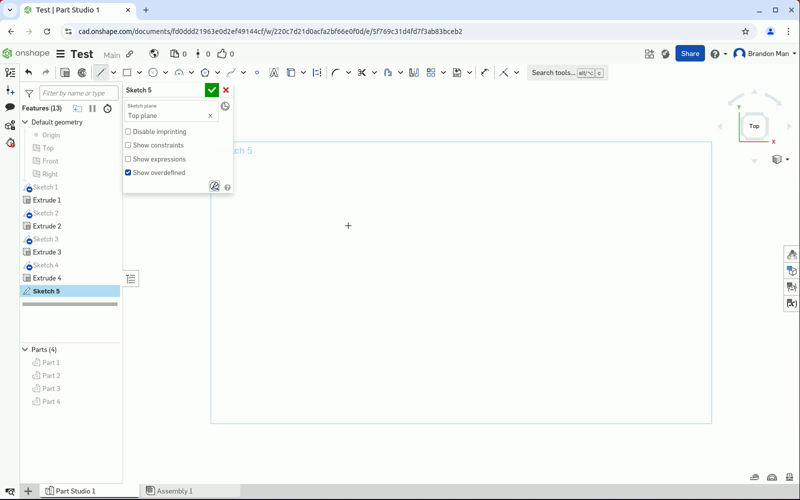
key_down(shift)
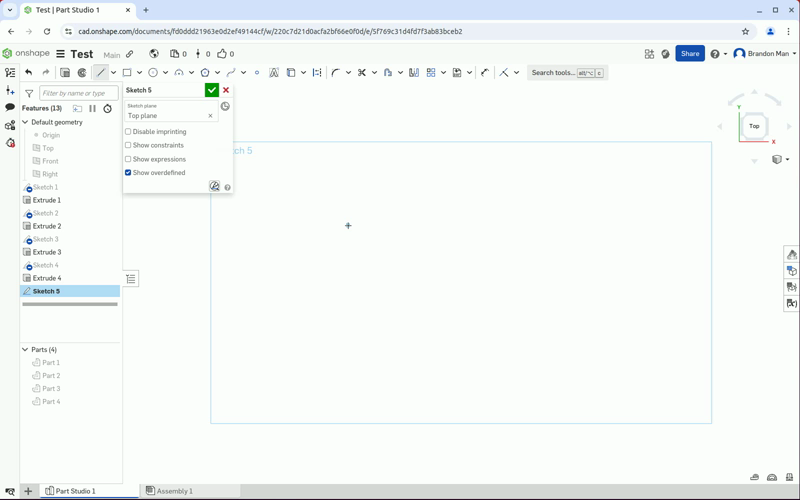
mouse_move(415, 225)
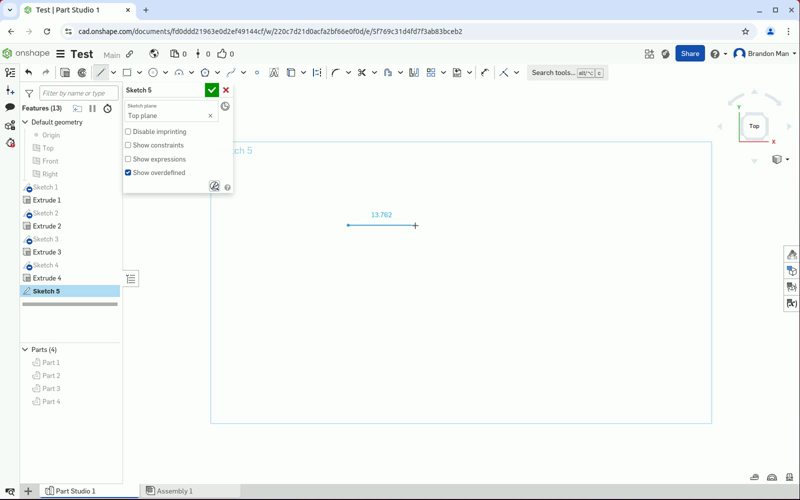
click(415, 225)
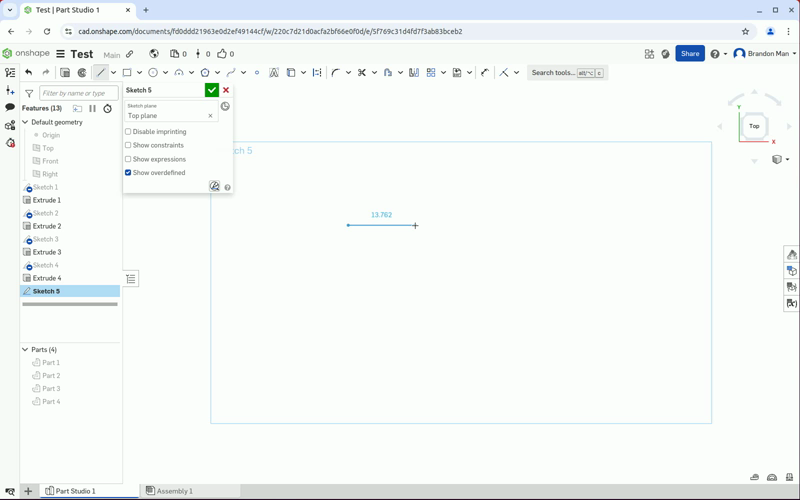
key_up(shift)
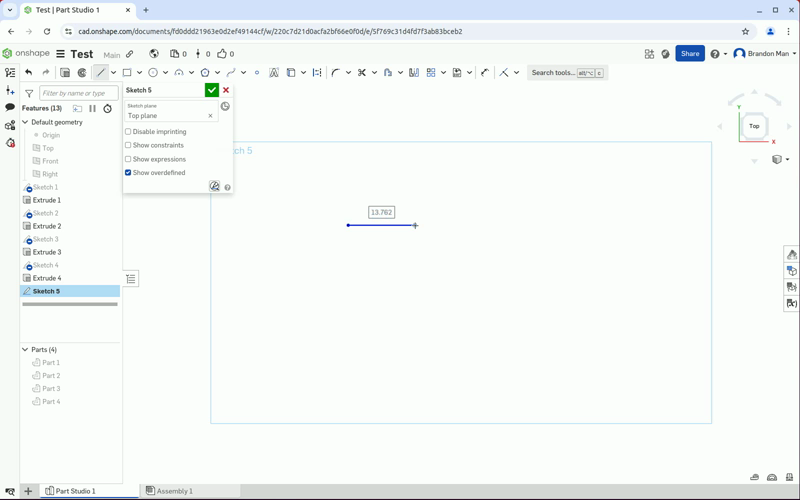
key_down(shift)
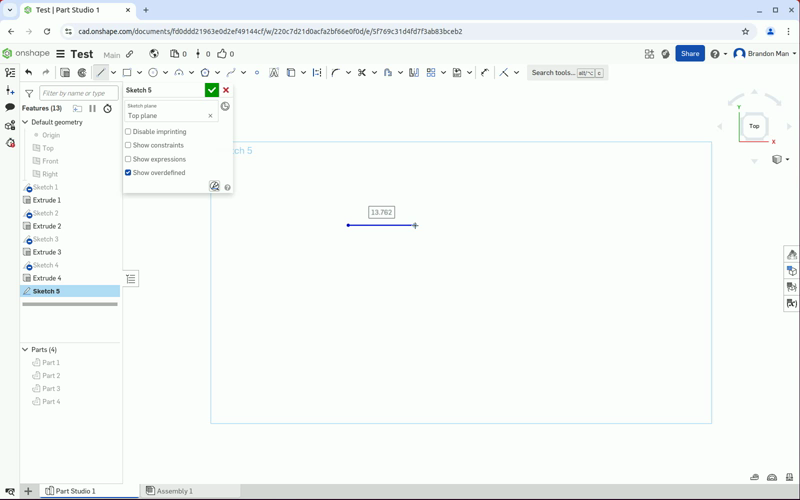
mouse_move(445, 225)
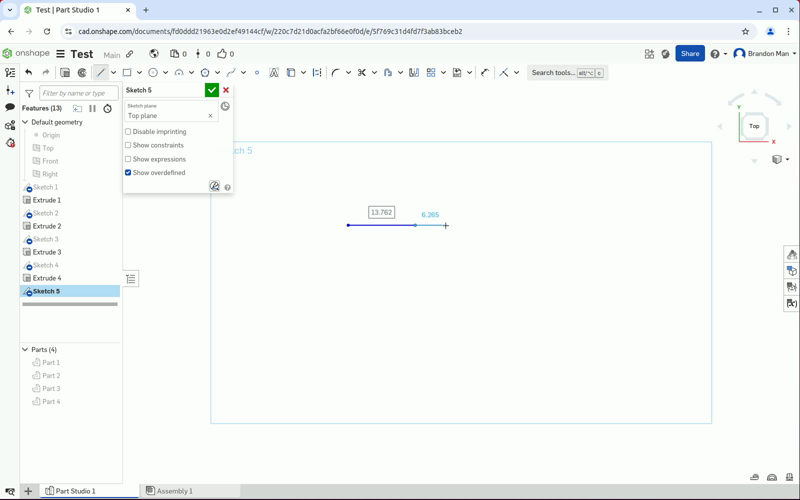
mouse_move(415, 170)
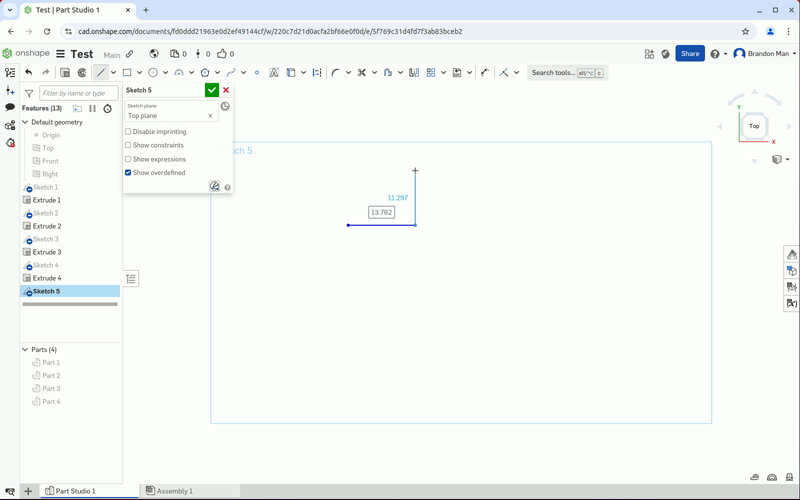
click(415, 170)
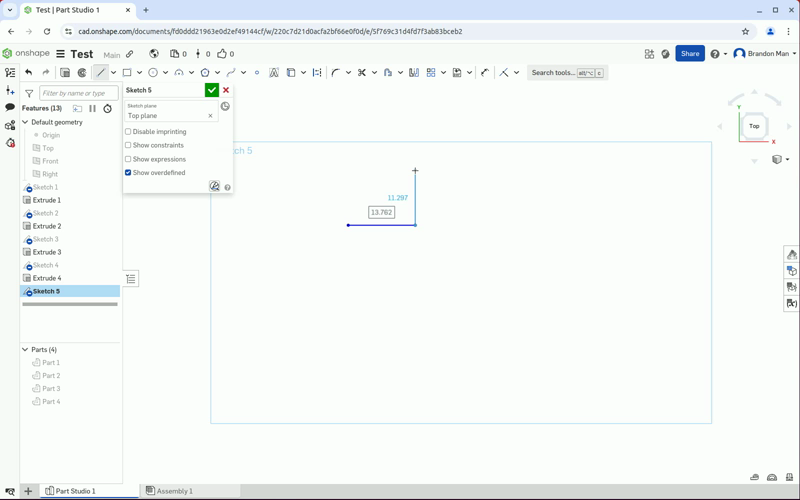
key_up(shift)
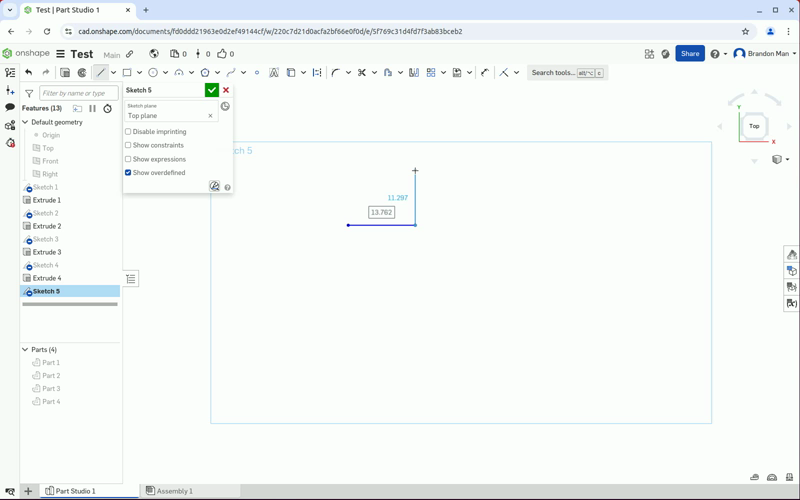
key_down(shift)
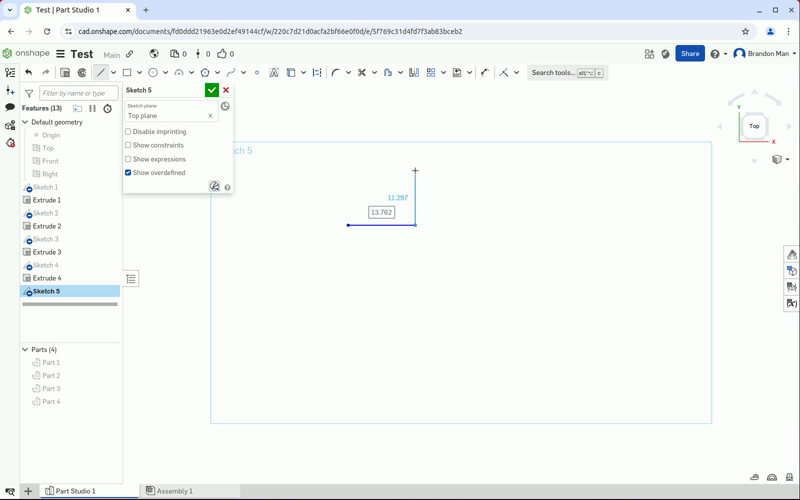
mouse_move(348, 225)
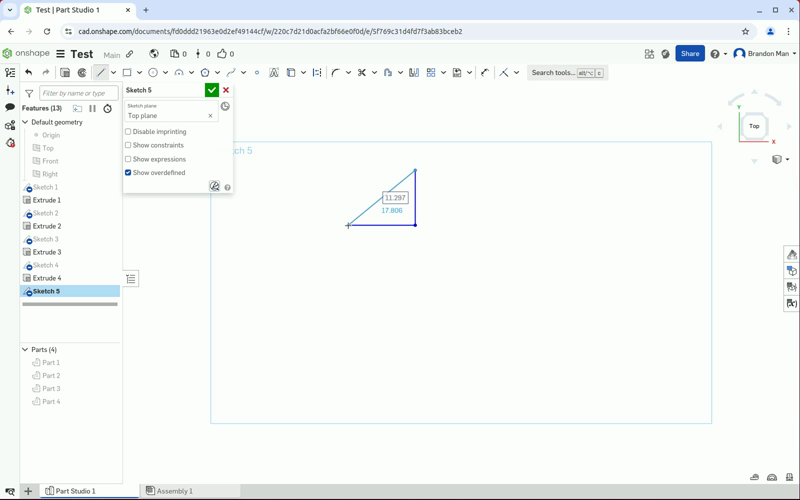
key_up(shift)
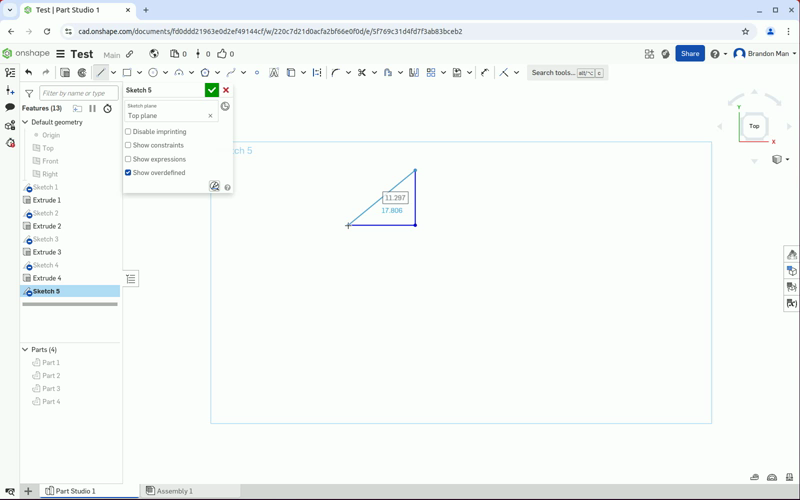
click(348, 225)
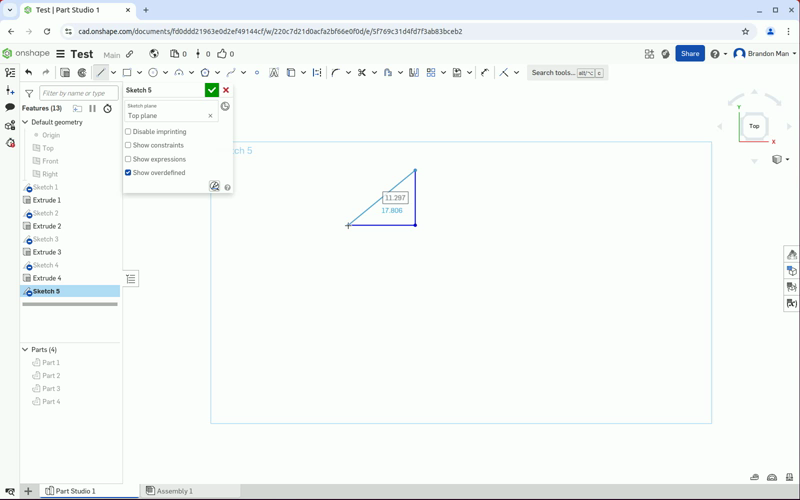
key(esc)
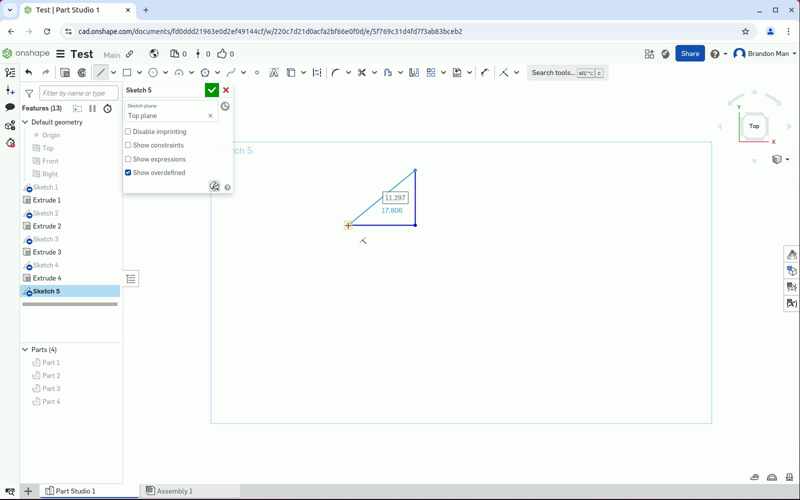
mouse_move(413, 206)
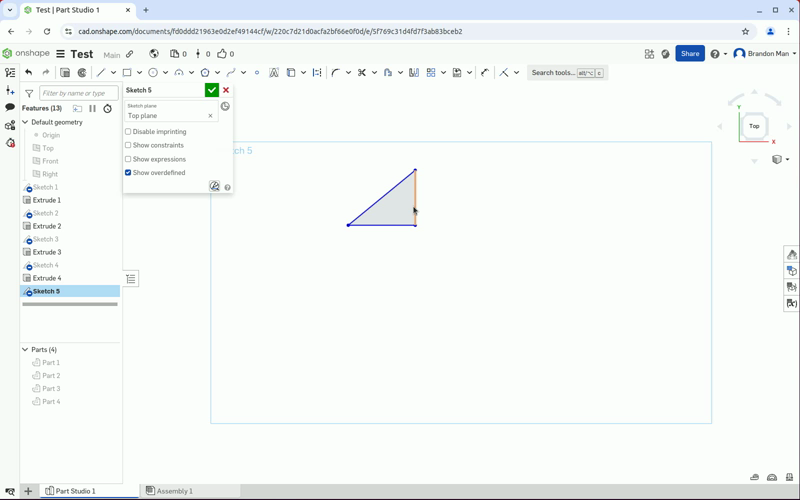
click(413, 206)
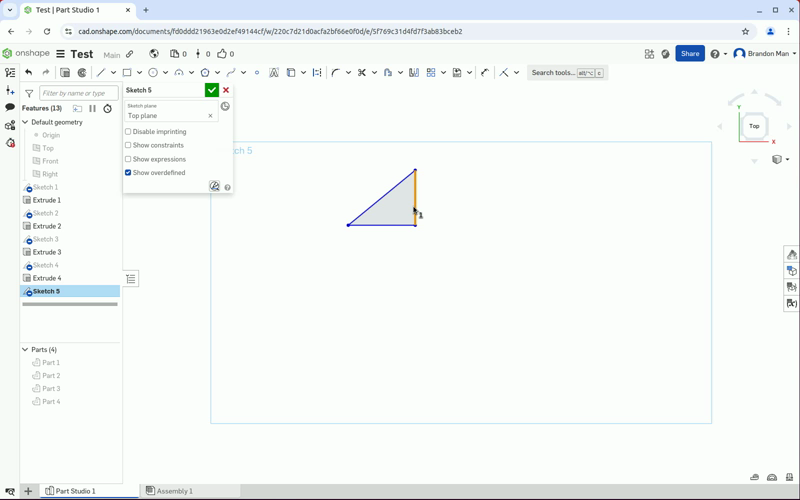
mouse_move(73, 352)
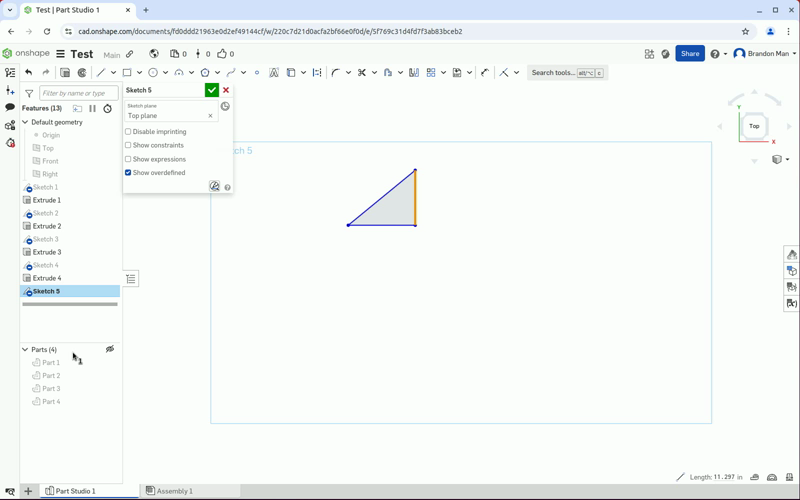
key(shift+y)
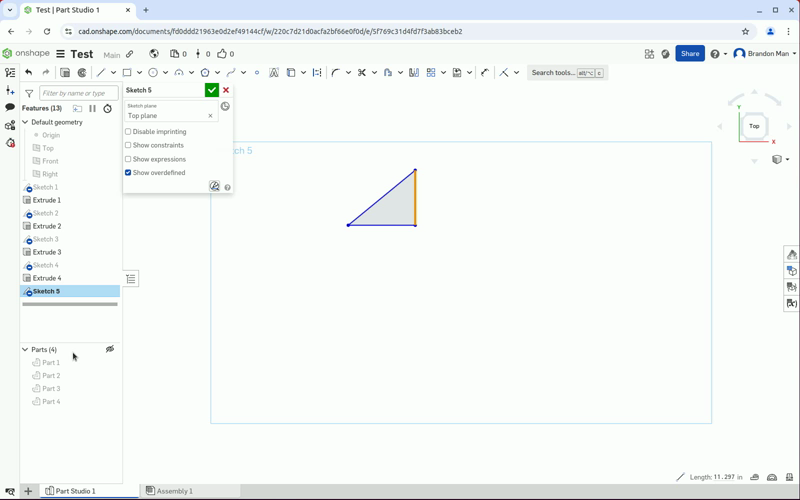
key(shift+e)
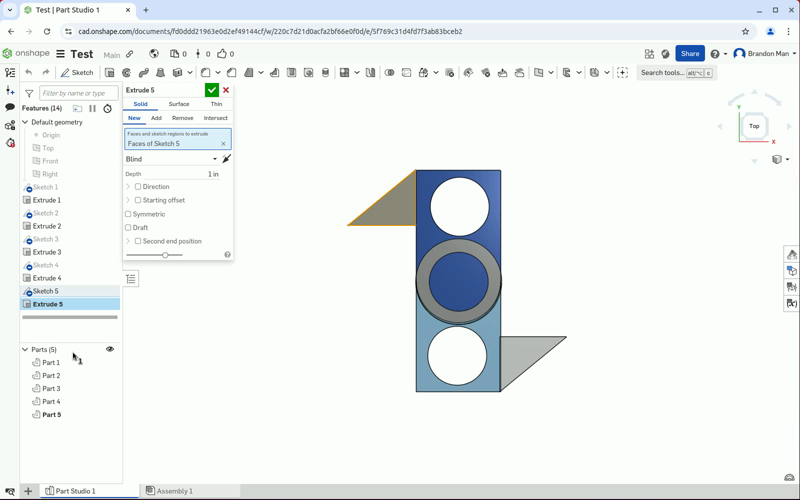
mouse_move(143, 106)
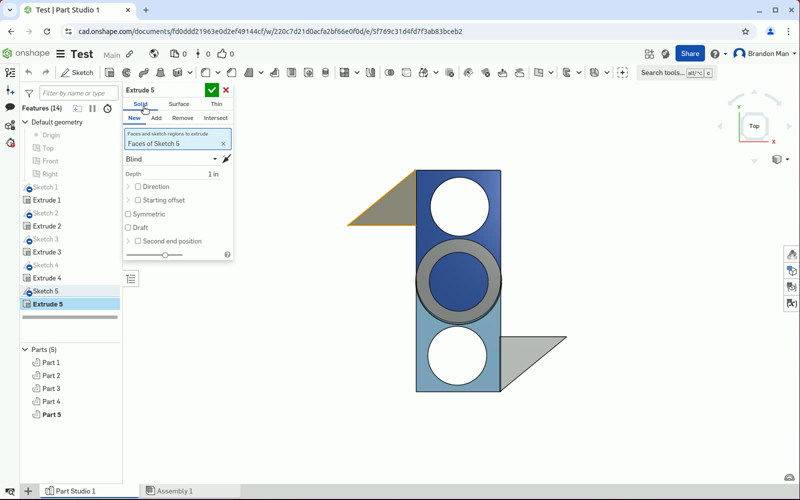
click(143, 106)
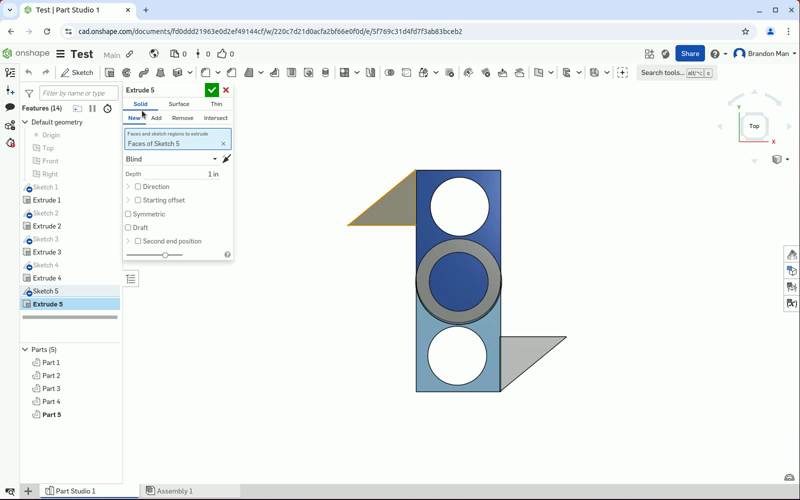
mouse_move(137, 120)
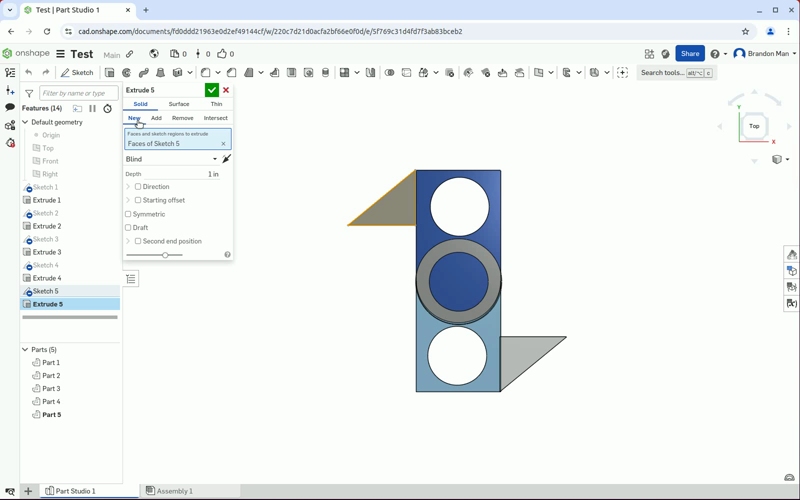
click(137, 120)
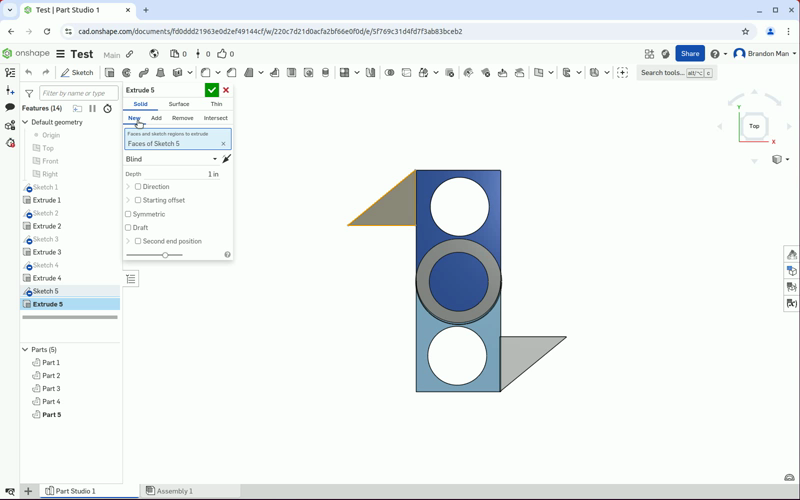
key(tab, 4)
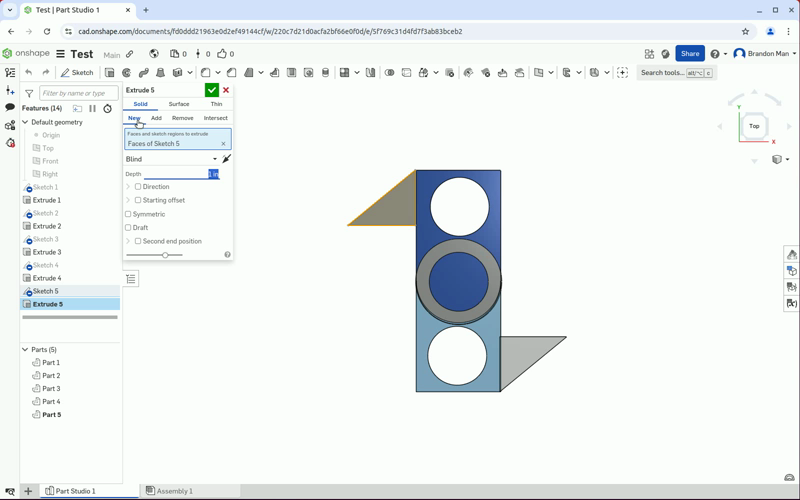
text(3.129)
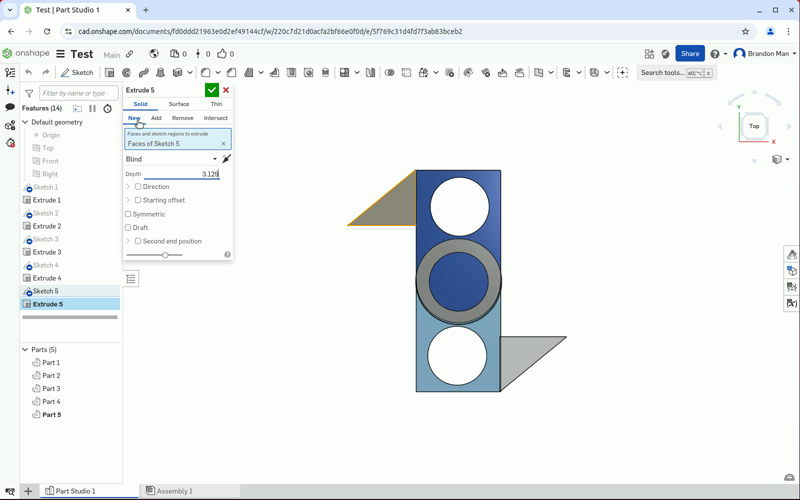
key(enter)
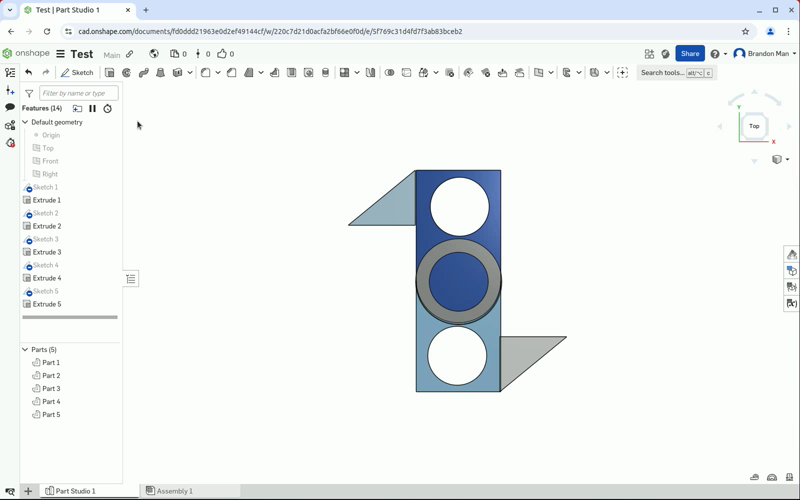
key(shift+h)
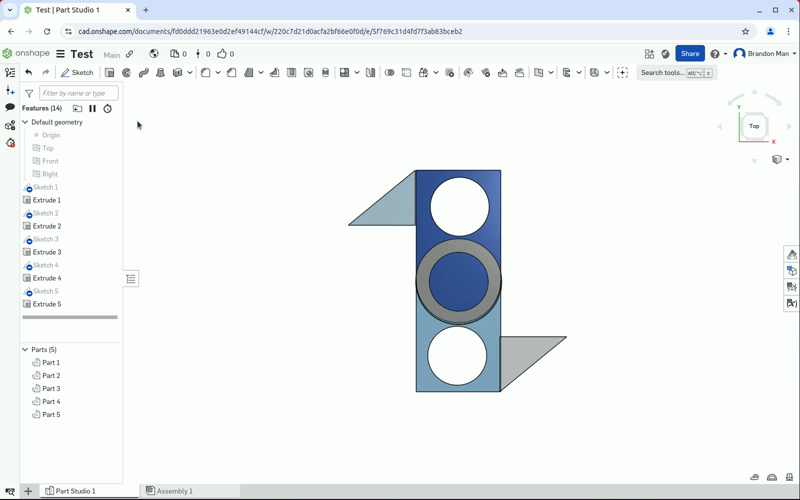
key(shift+h)
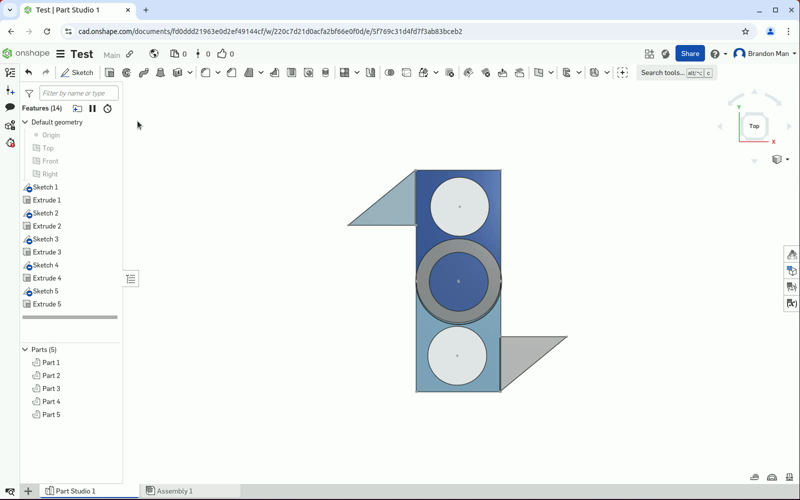
key(shift+7)
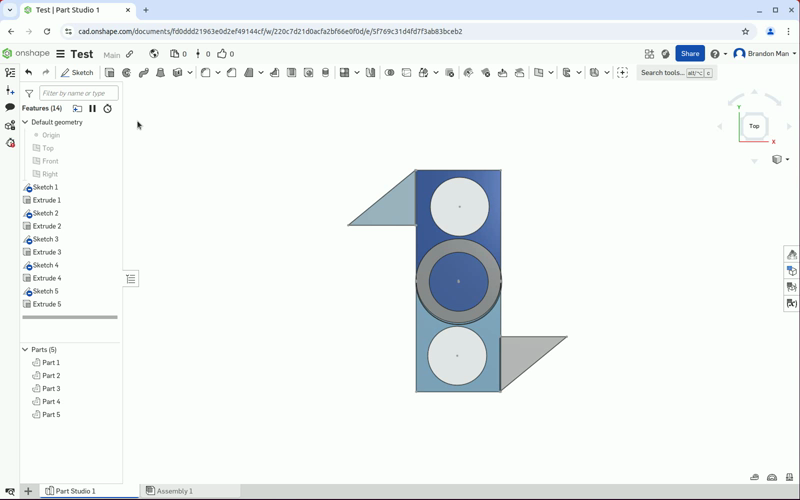
key(up, 3)
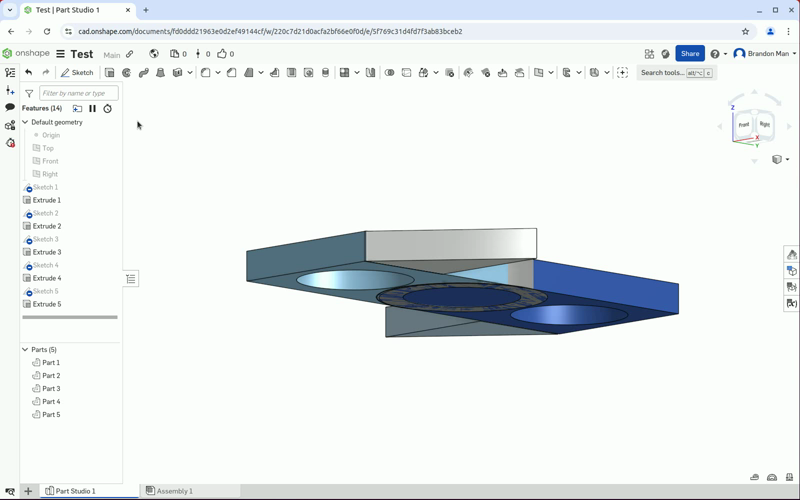
key(left, 3)
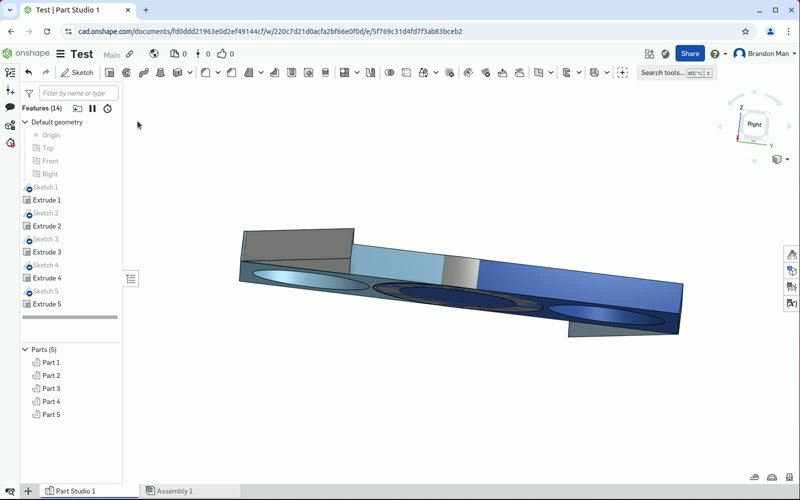
key(right, 3)
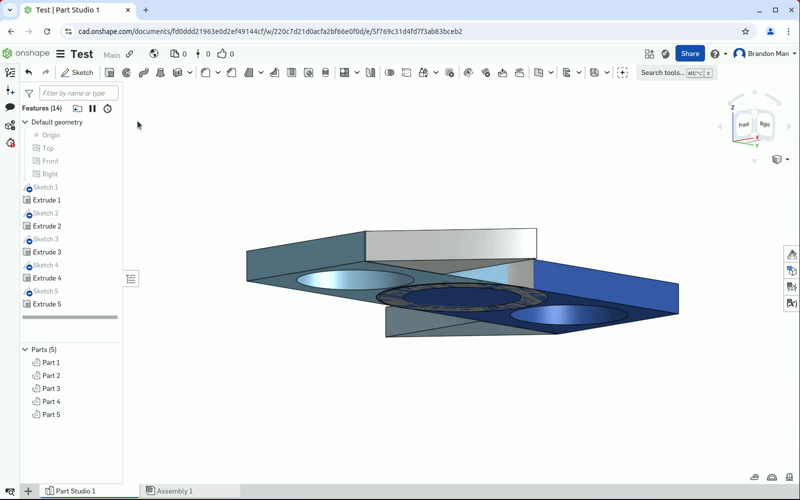
key(down, 3)
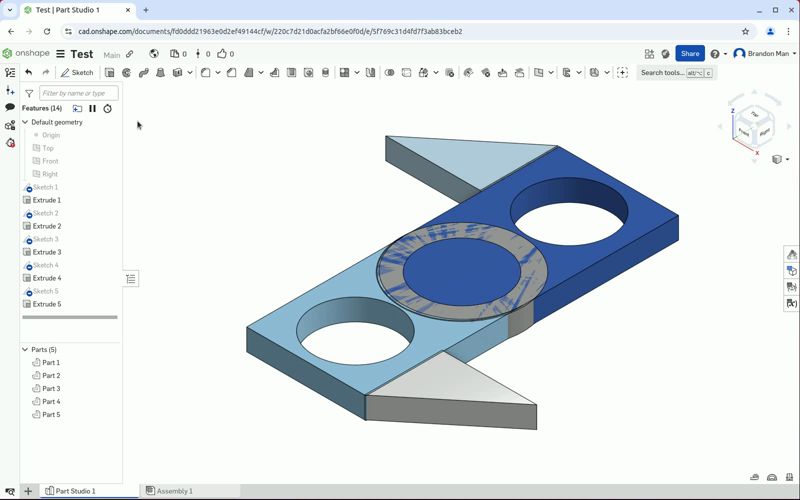
mouse_move(73, 189)
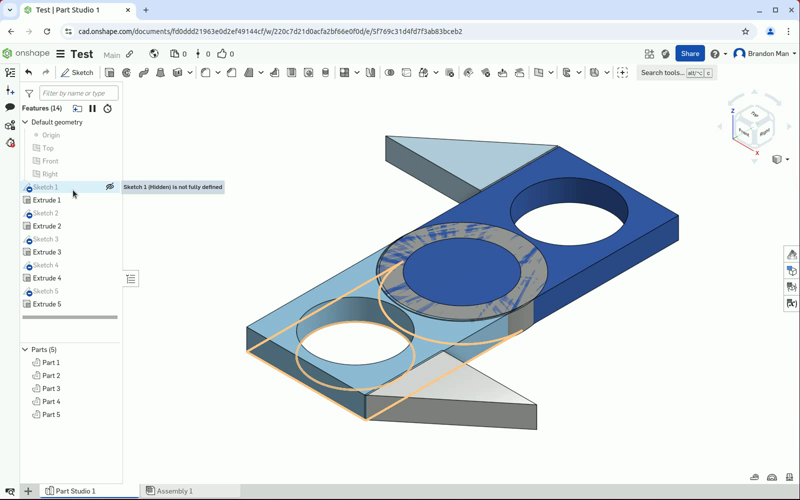
click(73, 189)